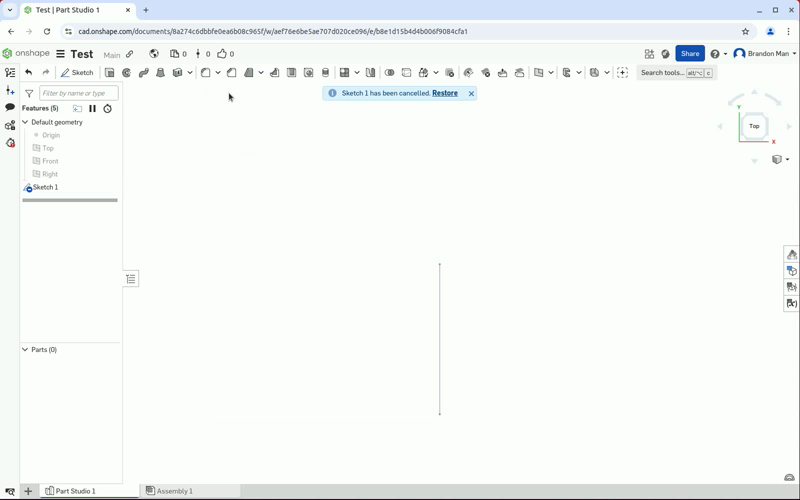
key(shift+h)
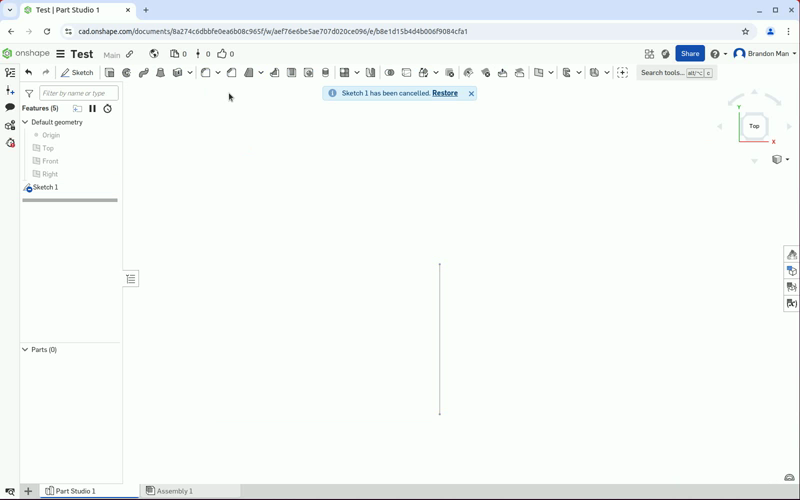
key(shift+s)
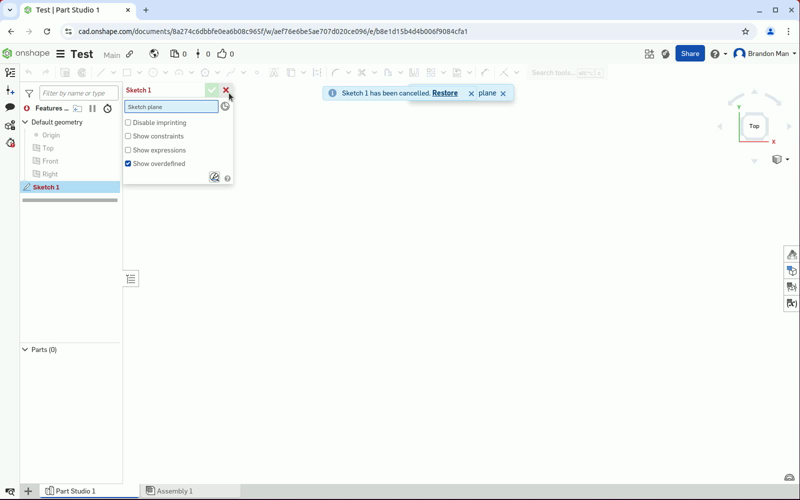
mouse_move(73, 150)
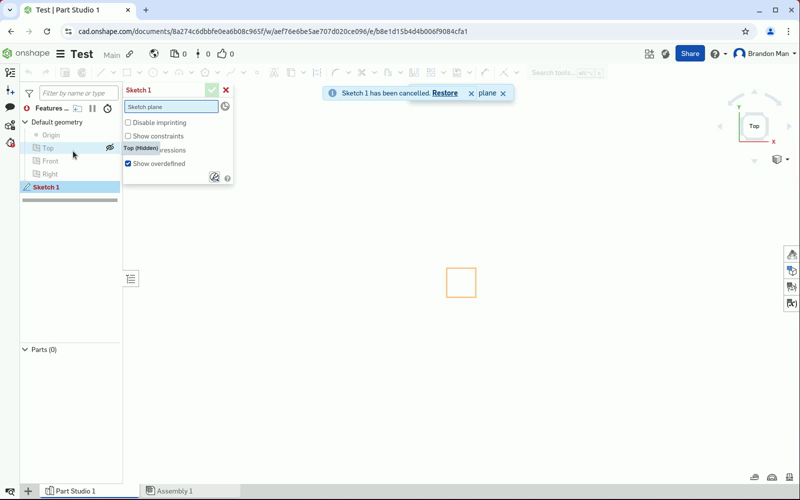
click(73, 150)
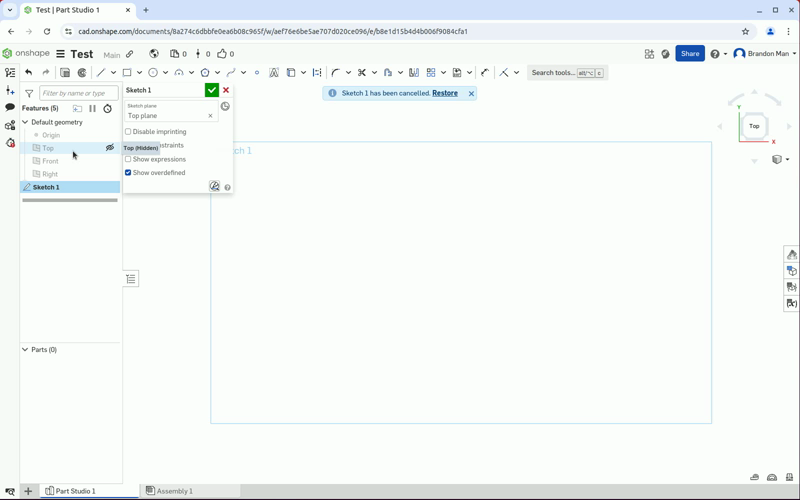
mouse_move(73, 352)
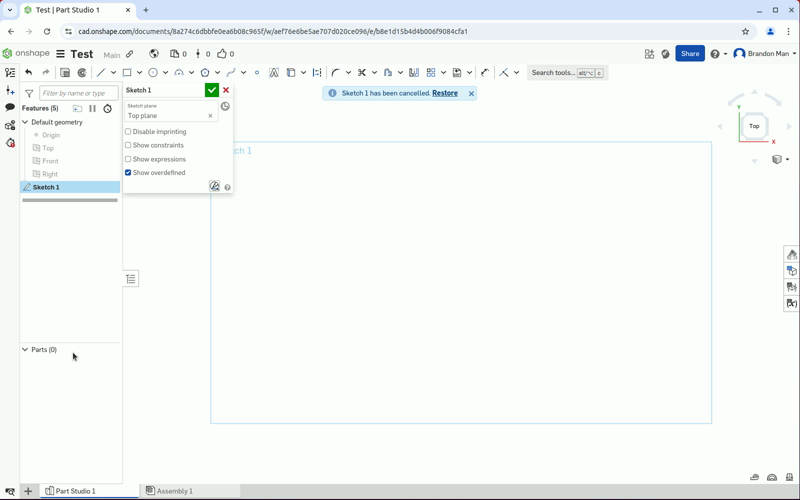
key(y)
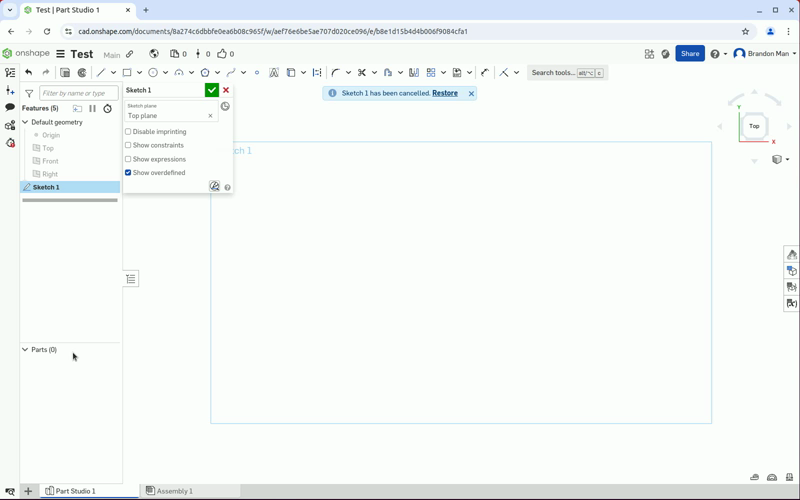
key(l)
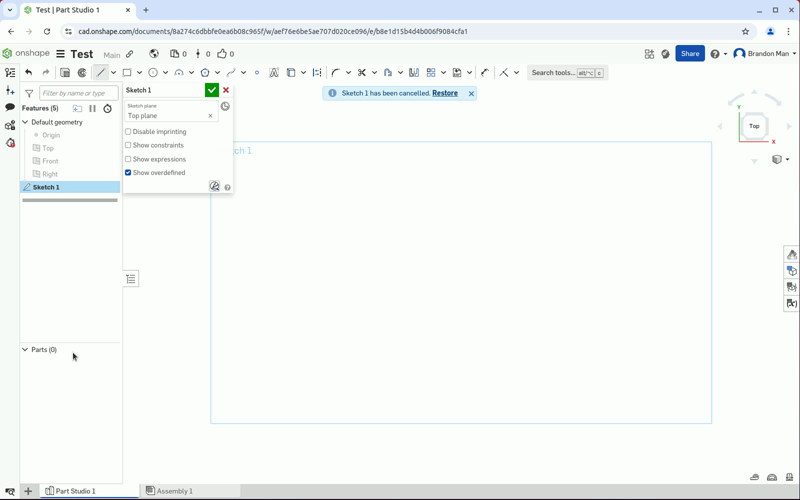
key_down(shift)
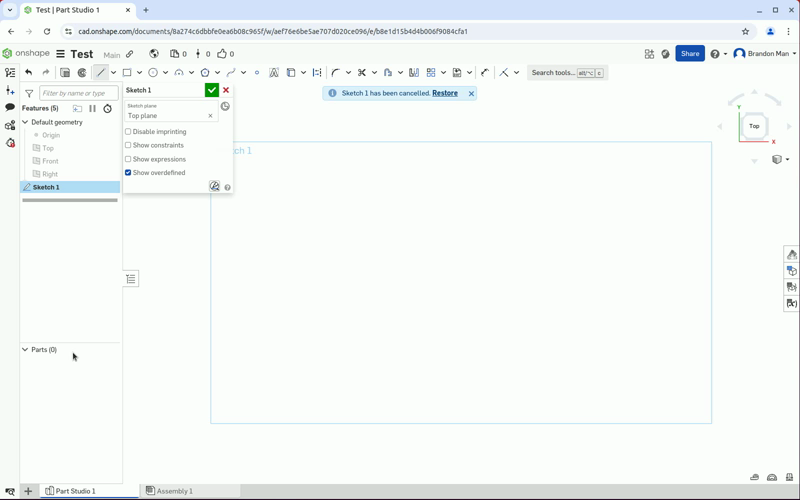
mouse_move(376, 339)
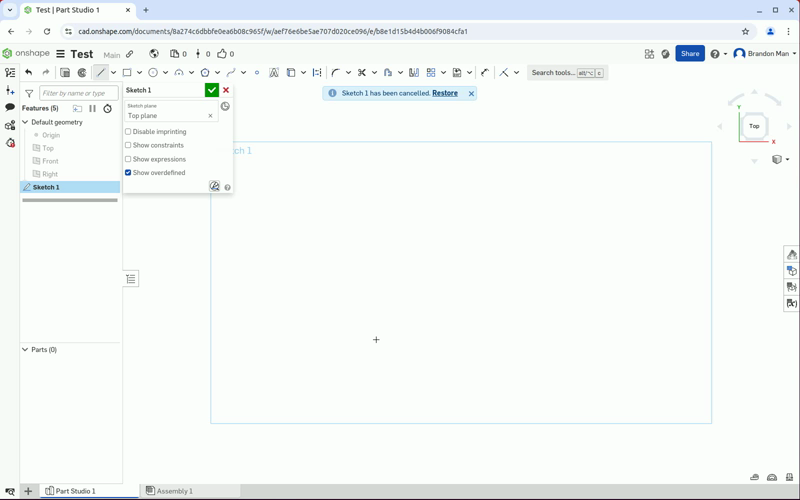
click(376, 339)
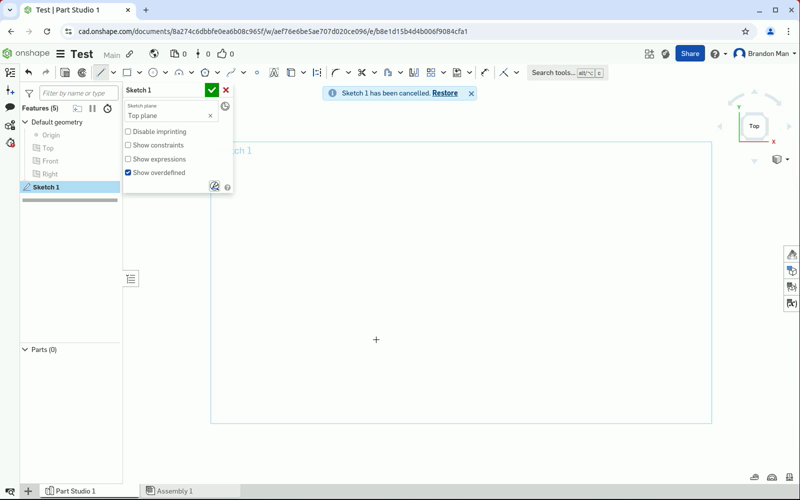
key_up(shift)
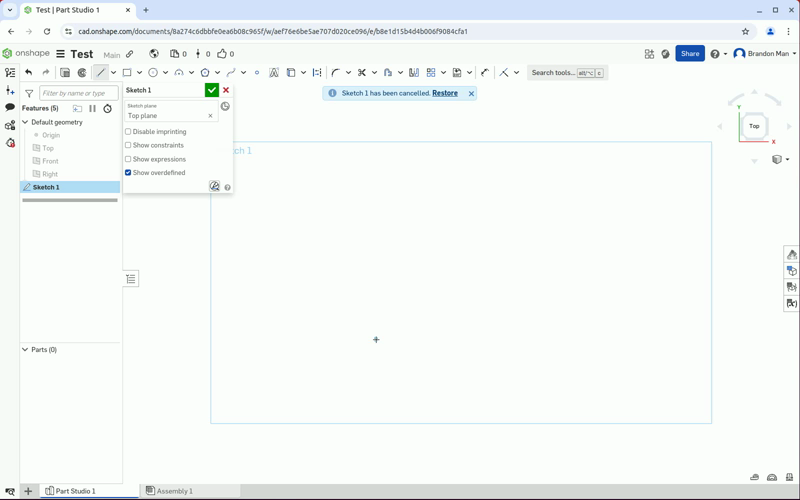
key_down(shift)
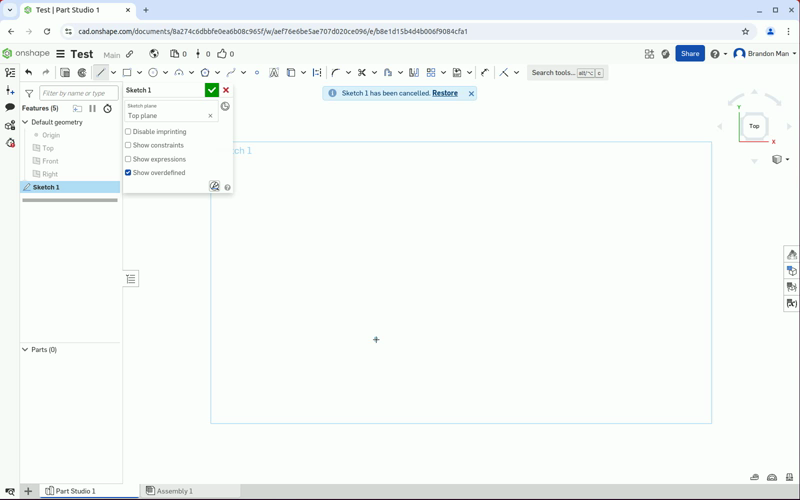
mouse_move(544, 339)
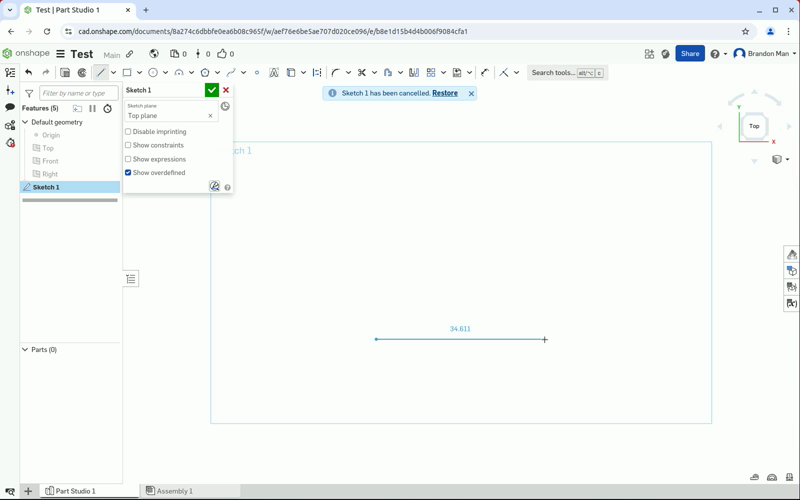
click(544, 339)
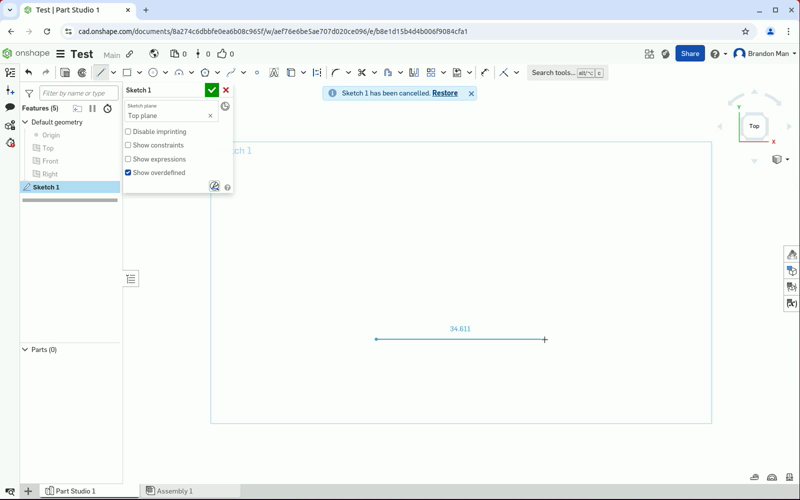
key_up(shift)
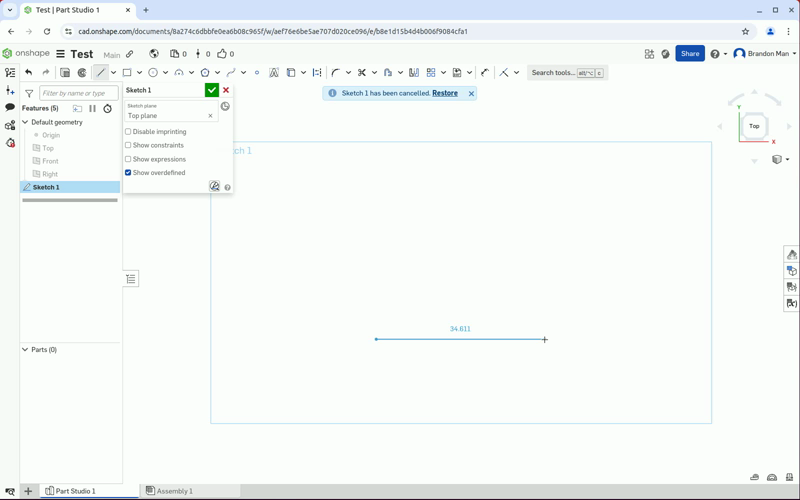
key_down(shift)
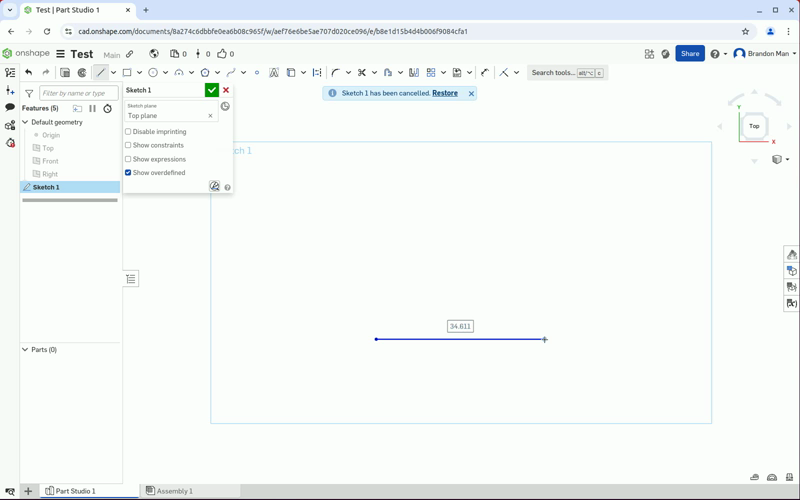
mouse_move(544, 227)
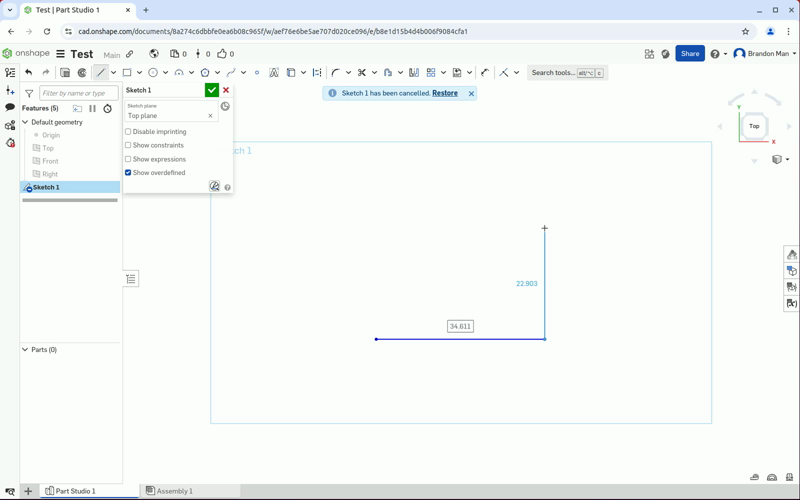
click(544, 227)
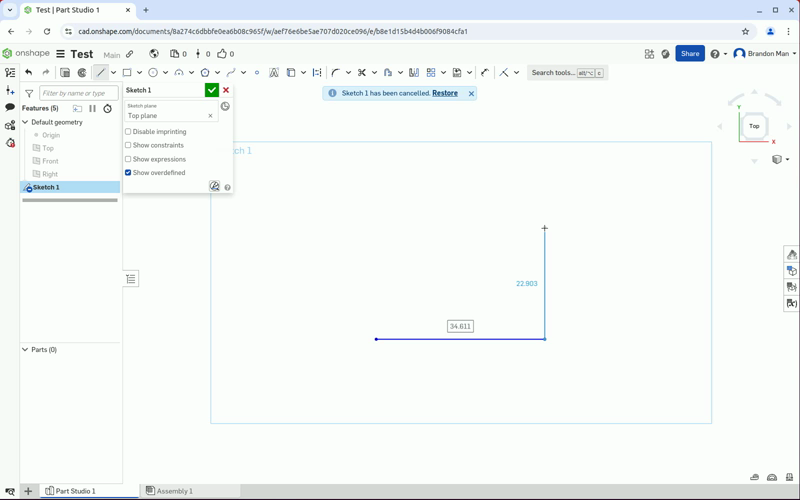
key_up(shift)
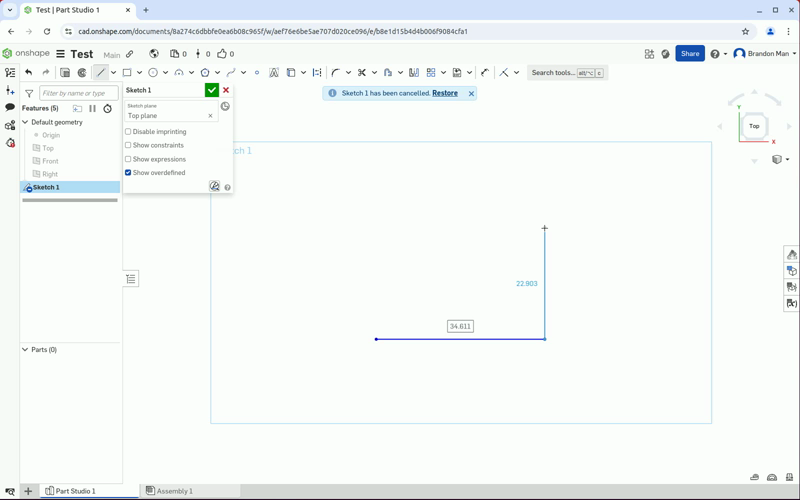
key_down(shift)
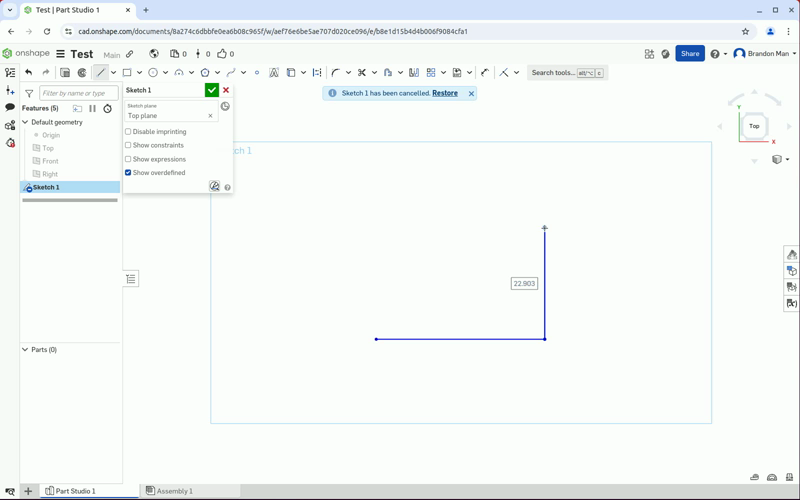
mouse_move(376, 227)
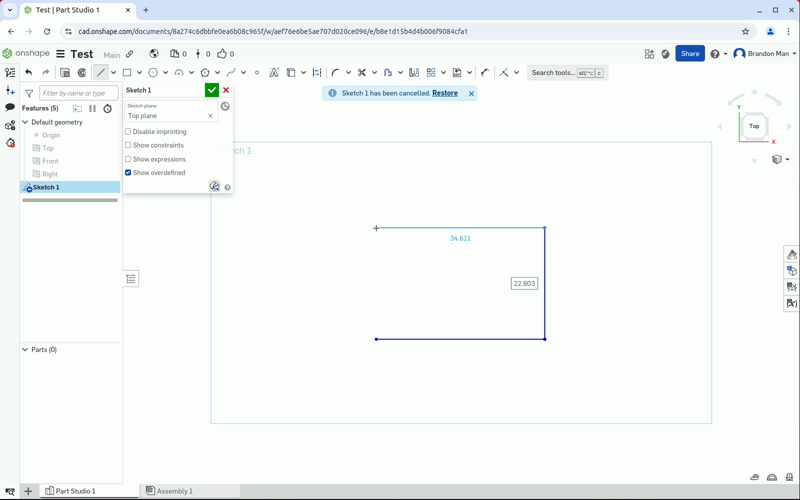
click(376, 227)
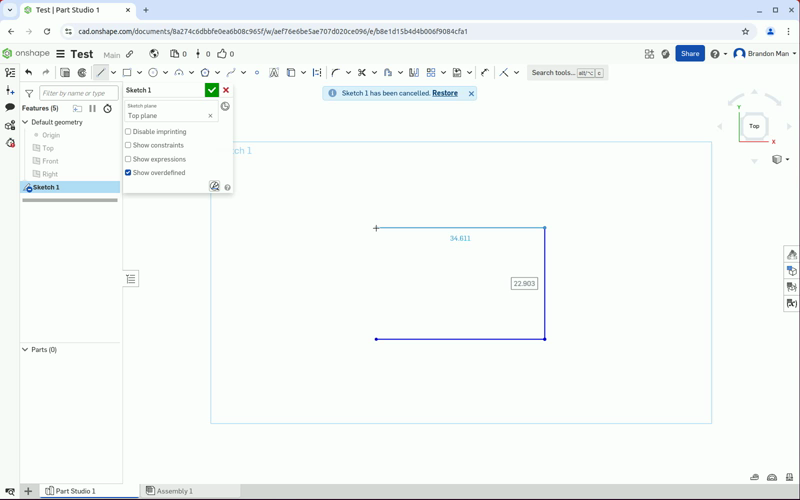
key_up(shift)
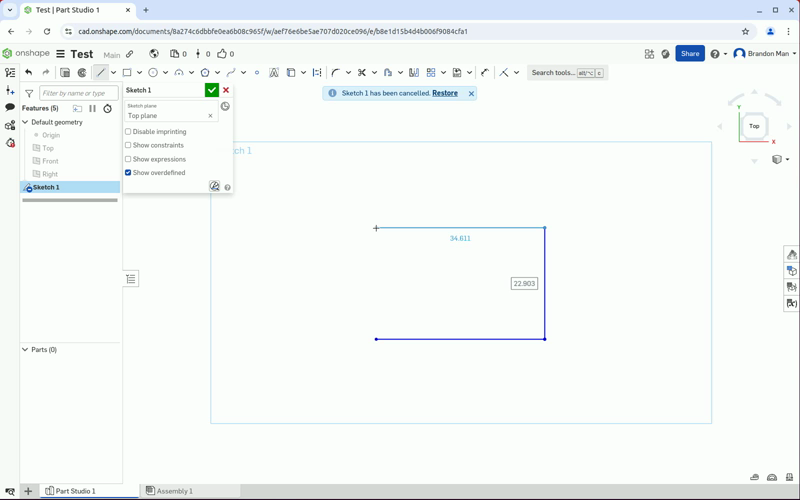
key_down(shift)
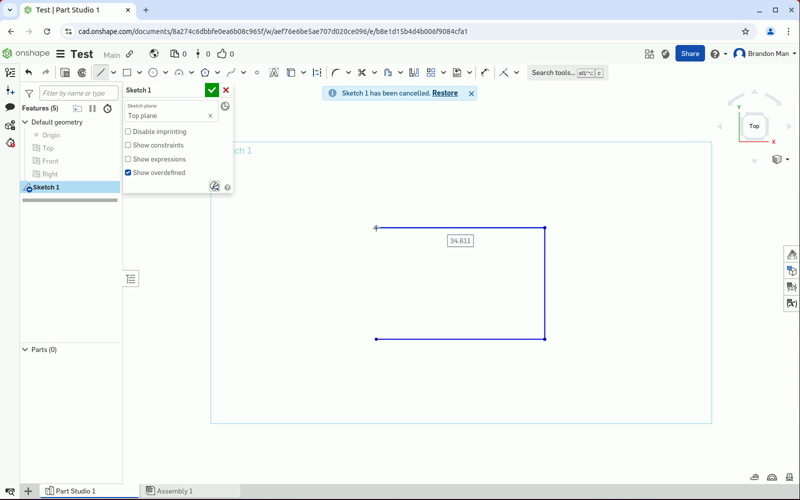
mouse_move(376, 339)
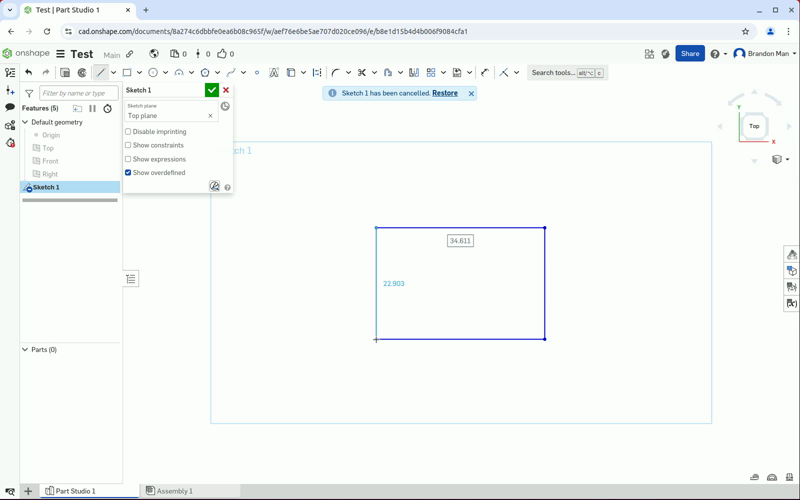
key_up(shift)
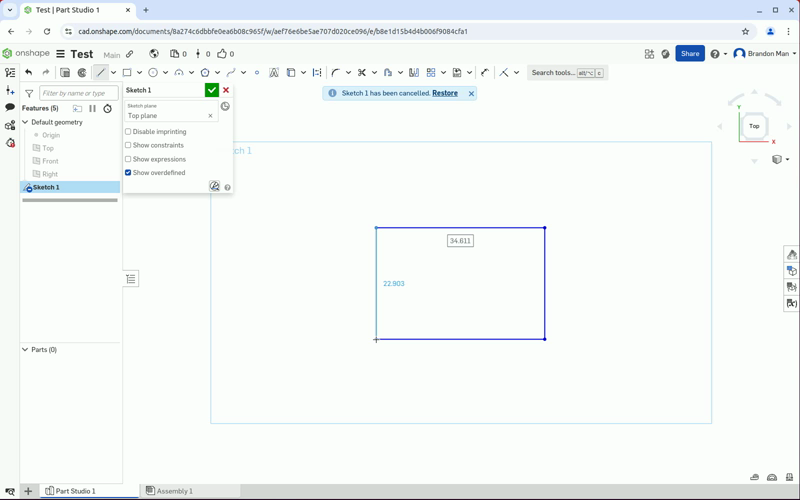
click(376, 339)
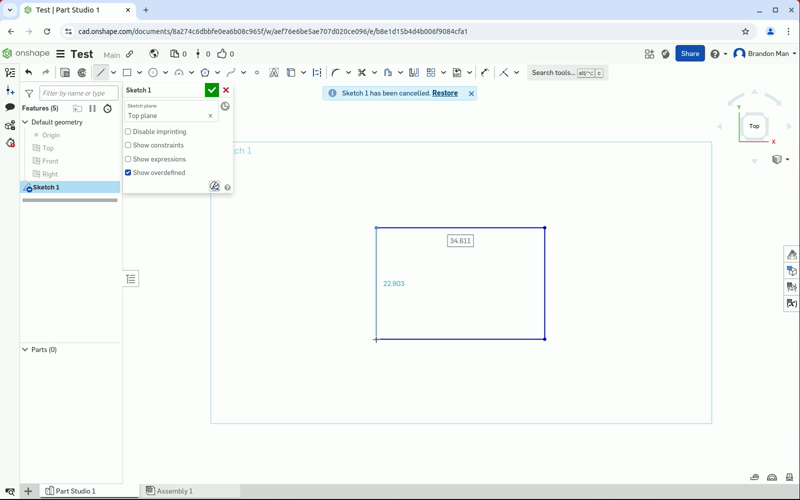
key(esc)
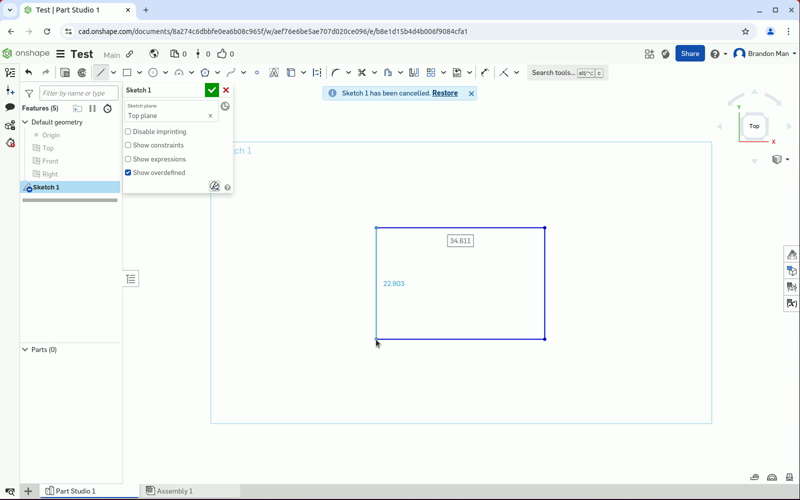
key(c)
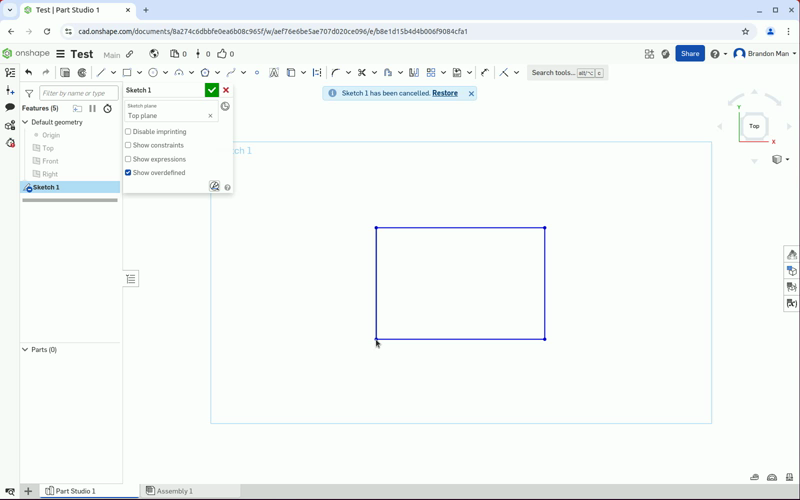
key_down(shift)
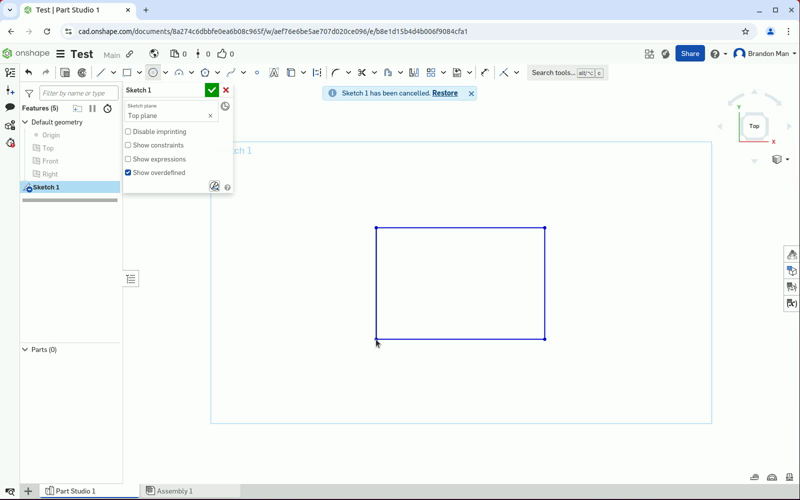
mouse_move(461, 282)
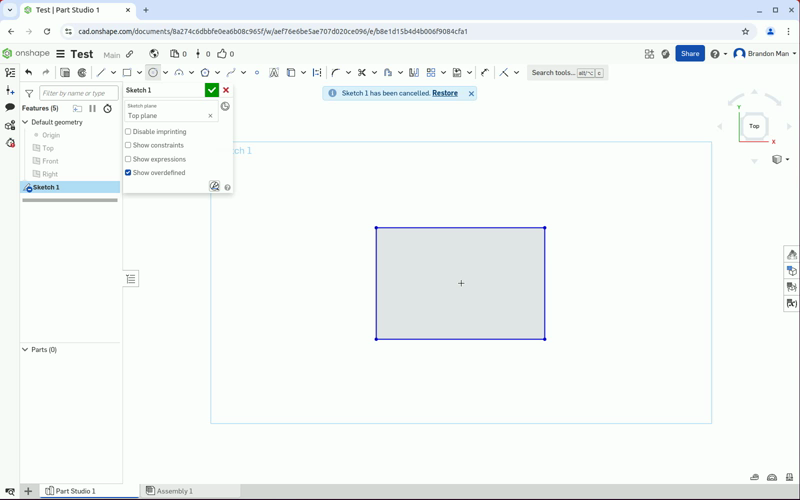
click(461, 282)
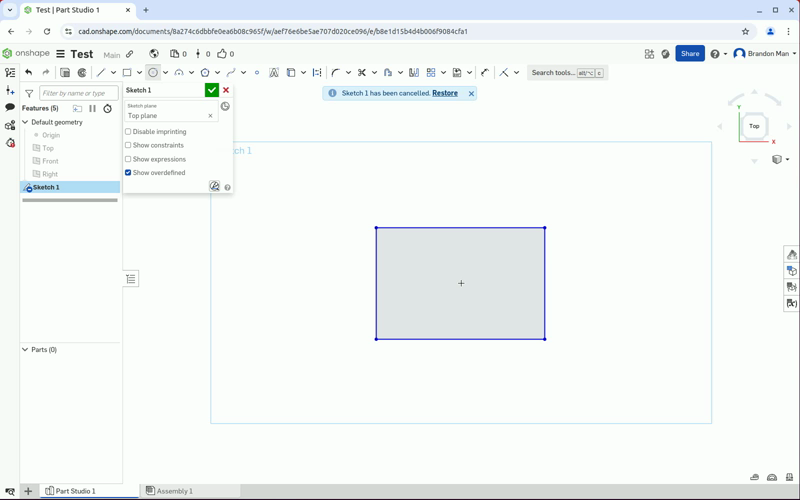
key_up(shift)
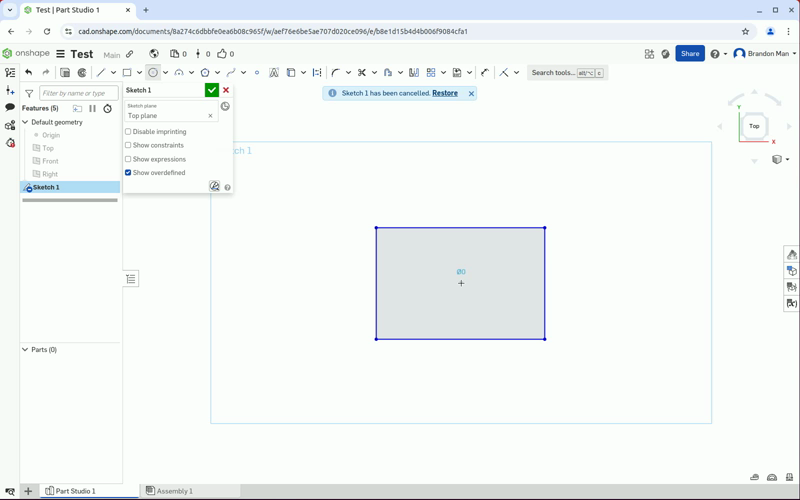
mouse_move(489, 282)
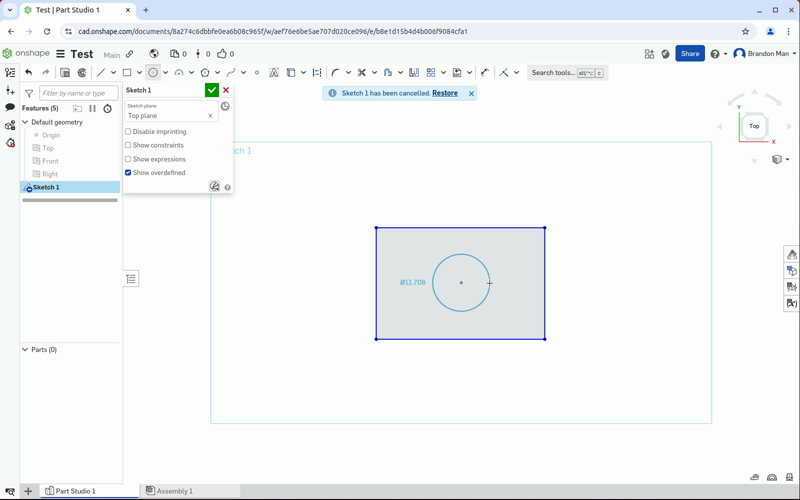
click(489, 282)
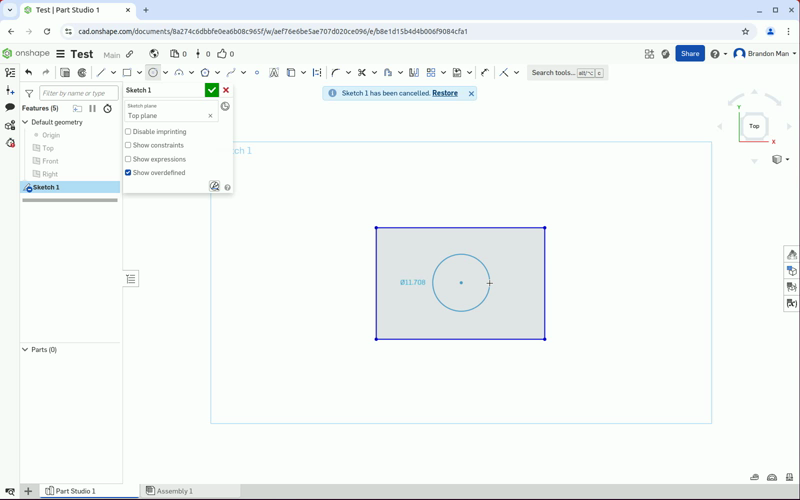
key(esc)
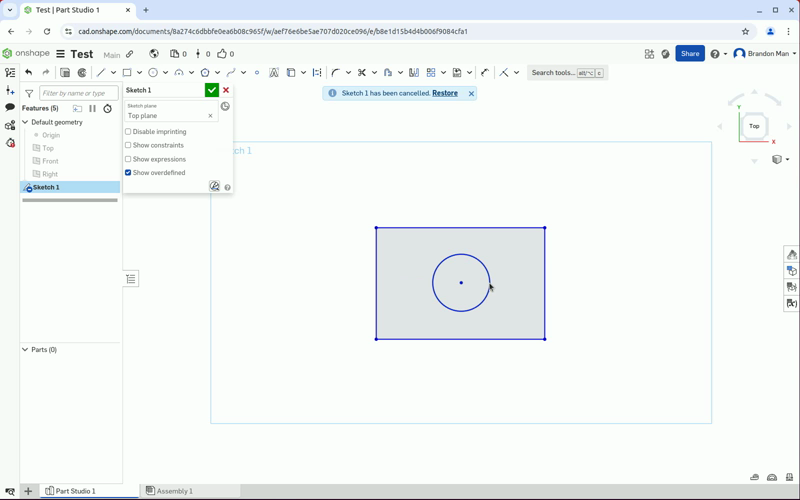
mouse_move(408, 250)
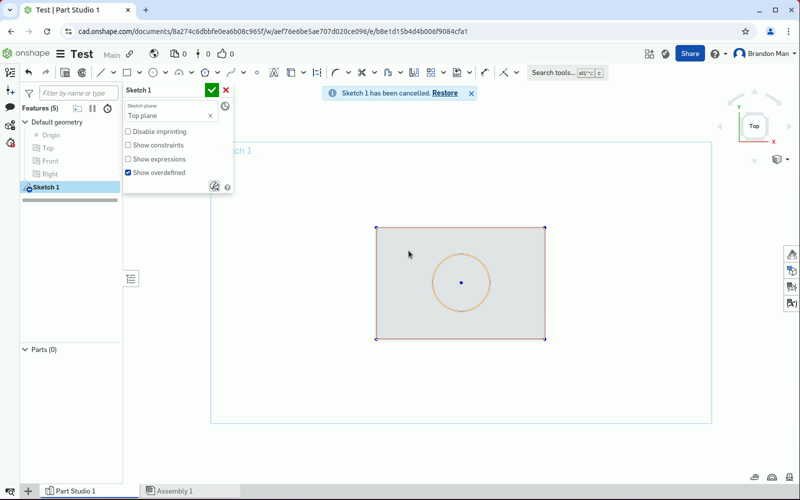
click(408, 250)
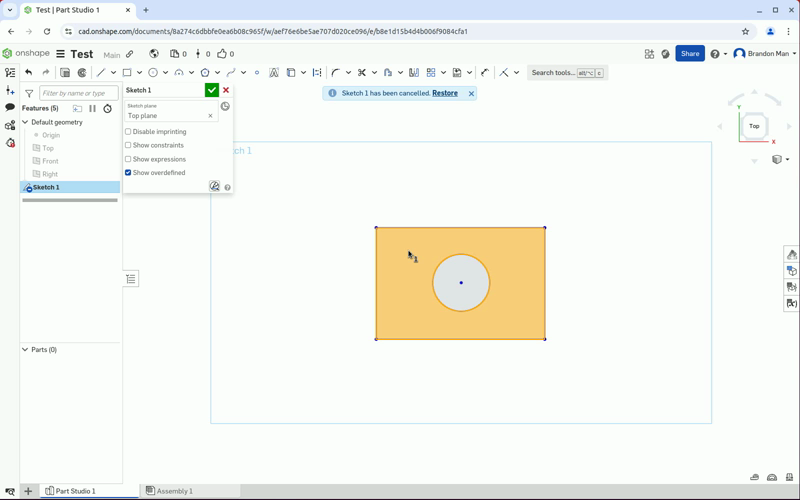
mouse_move(73, 352)
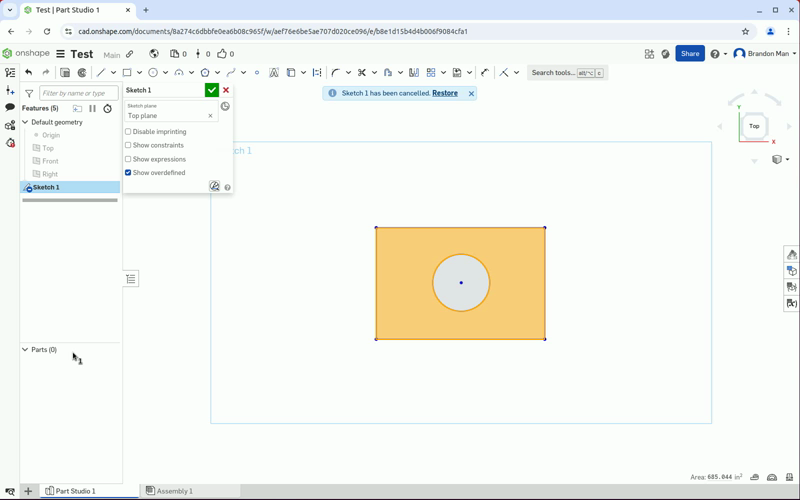
key(shift+y)
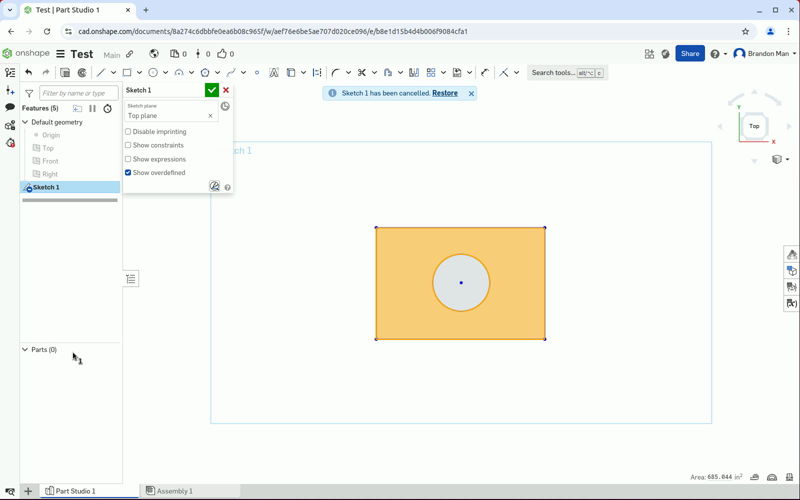
key(shift+e)
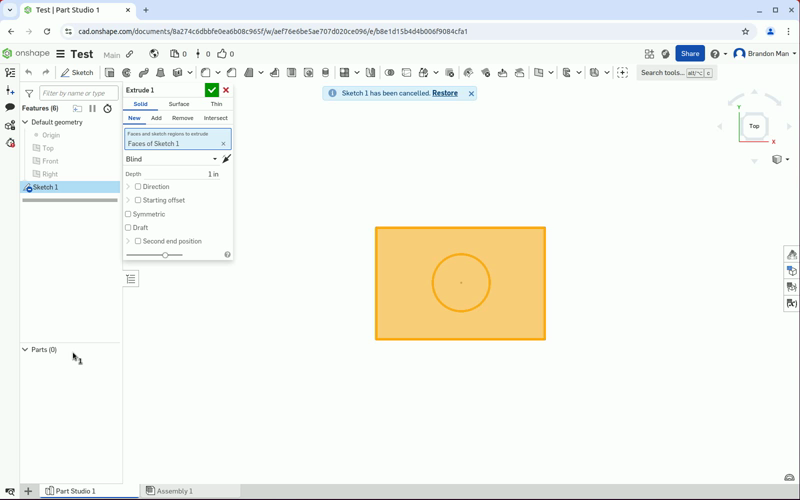
mouse_move(143, 106)
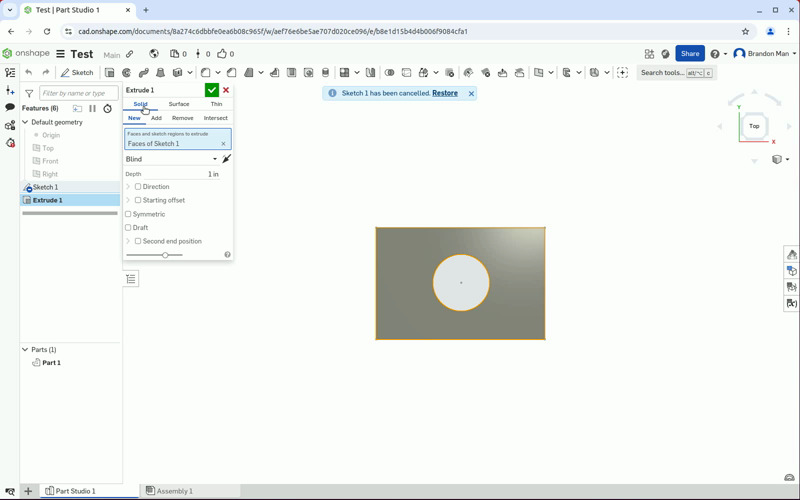
click(143, 106)
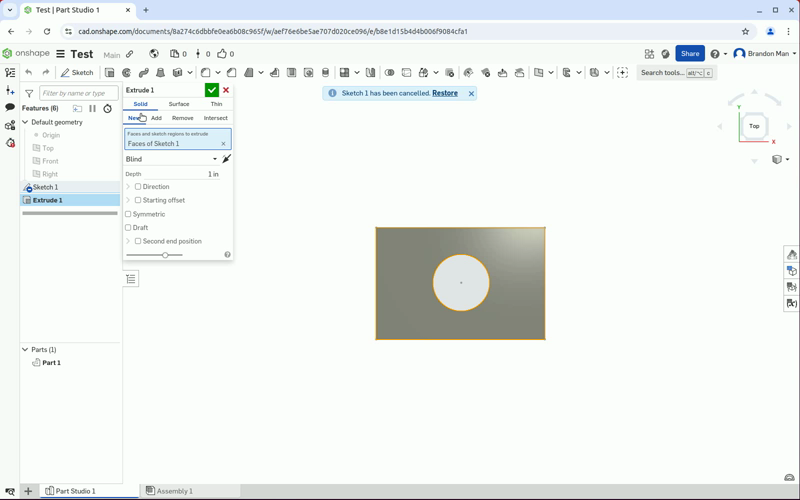
mouse_move(137, 120)
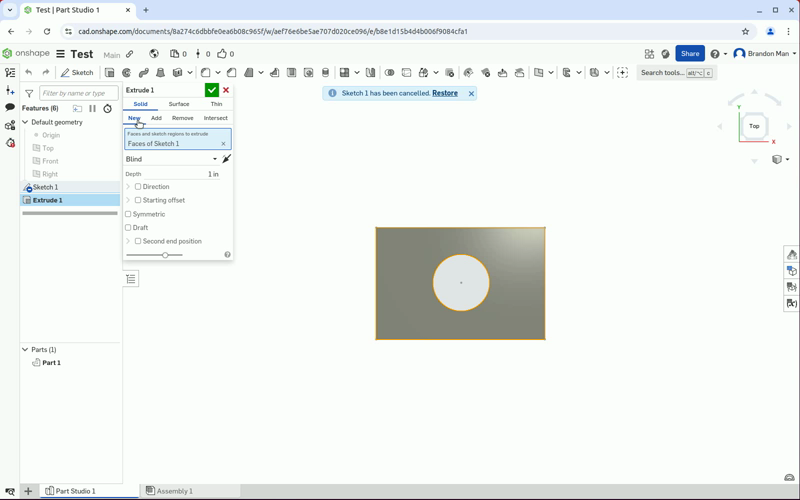
click(137, 120)
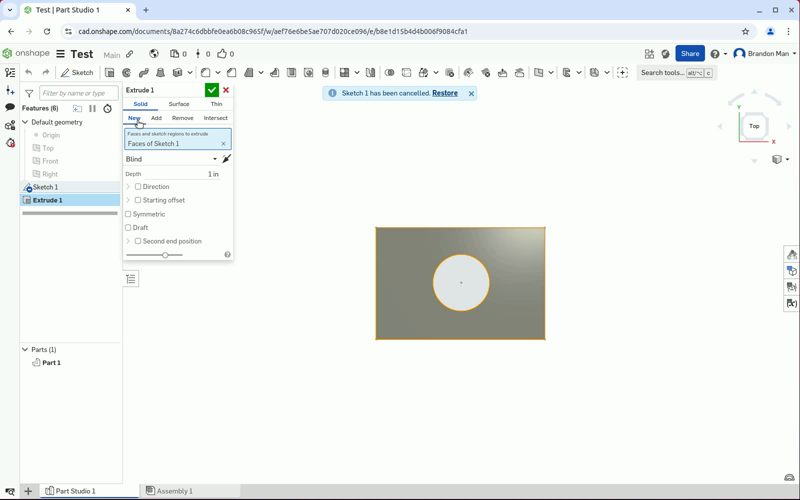
key(tab, 4)
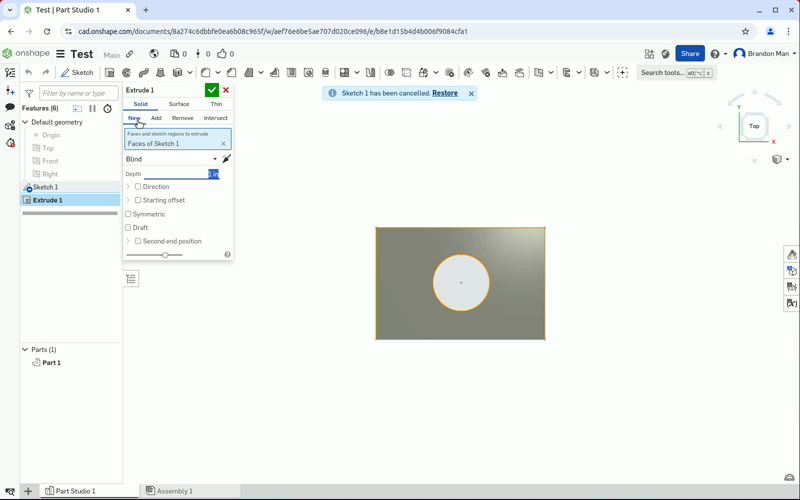
text(5.777)
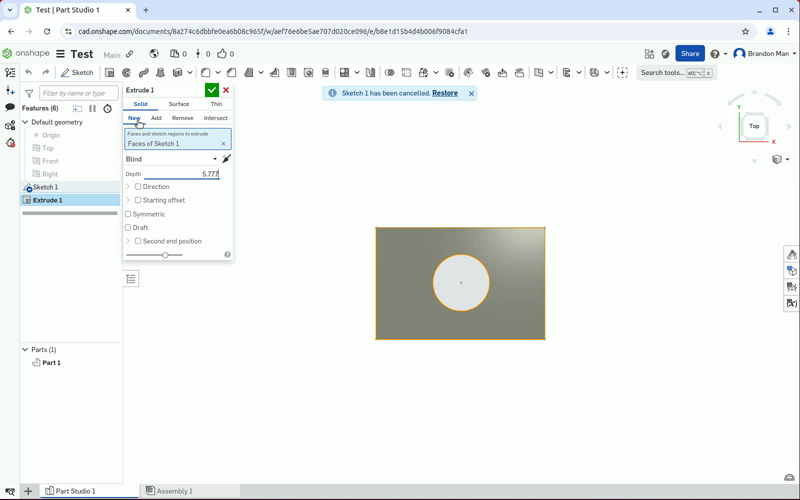
key(enter)
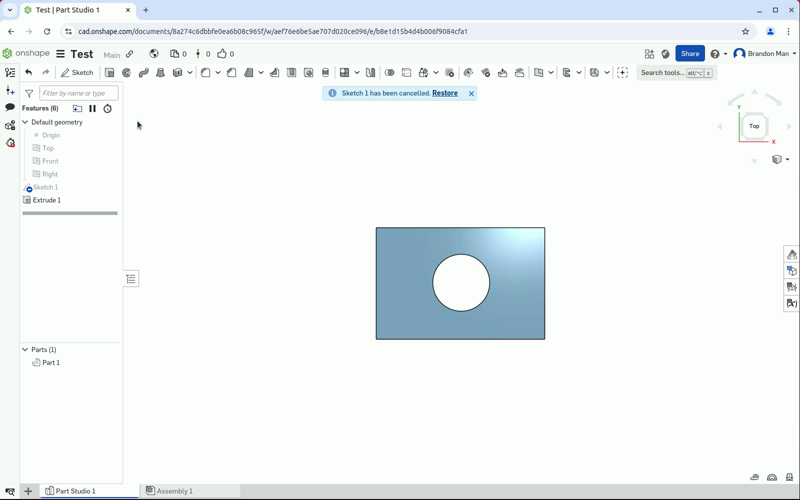
key(shift+h)
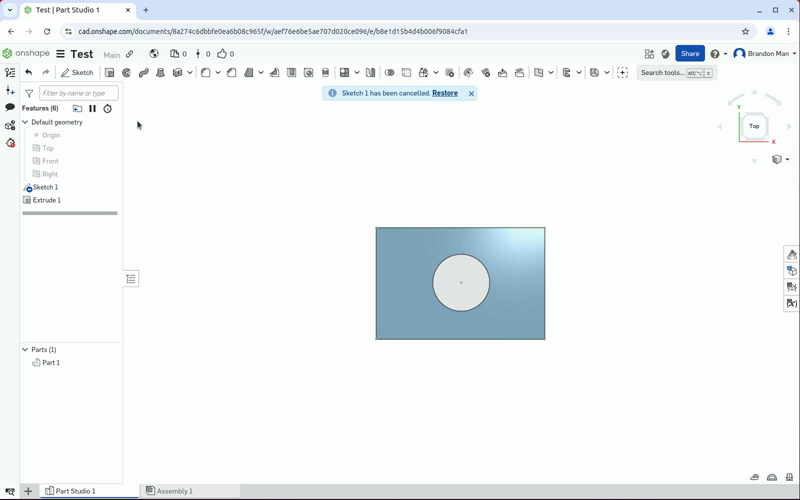
key(shift+h)
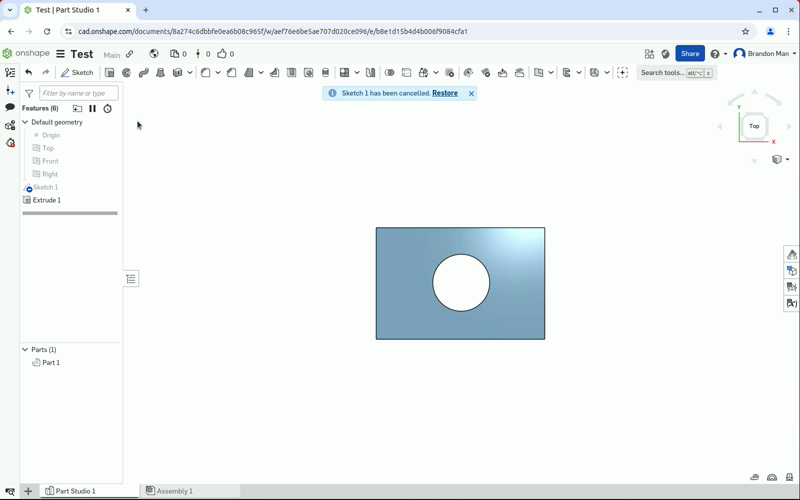
mouse_move(73, 189)
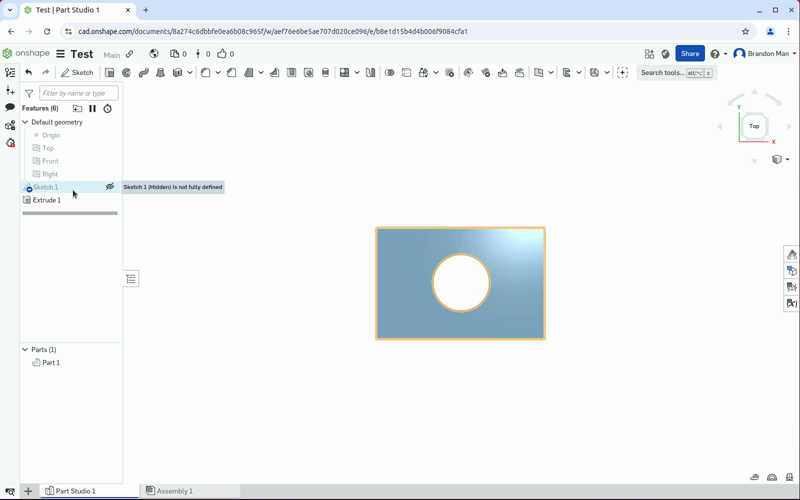
click(73, 189)
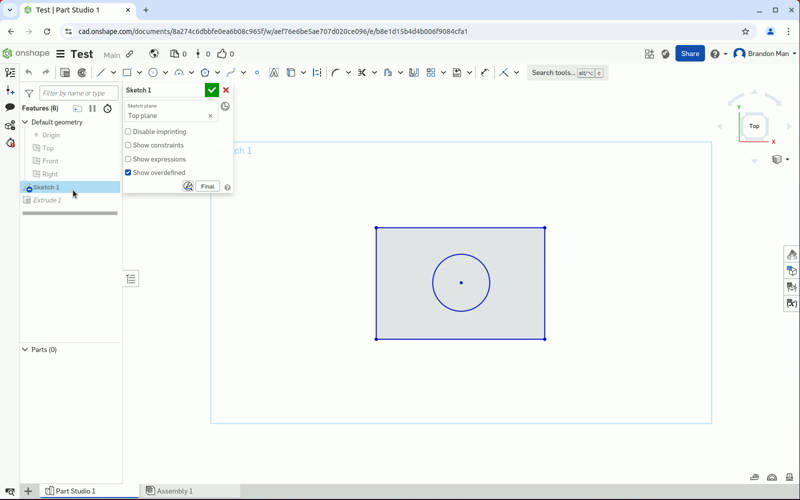
mouse_move(229, 92)
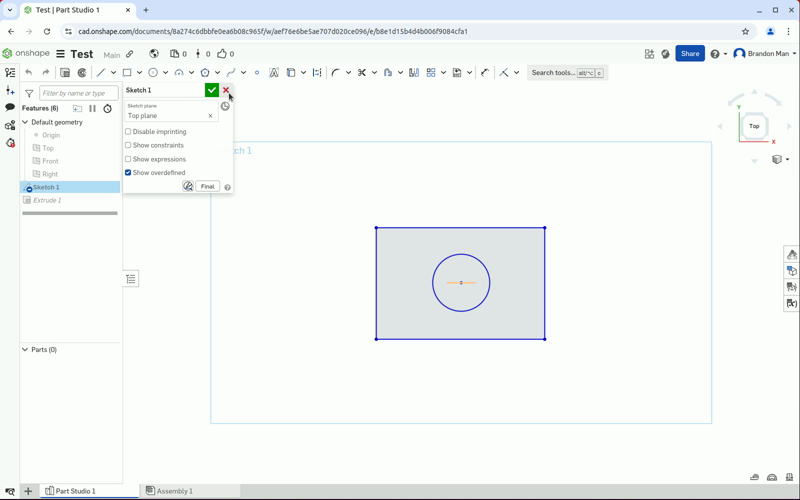
click(229, 92)
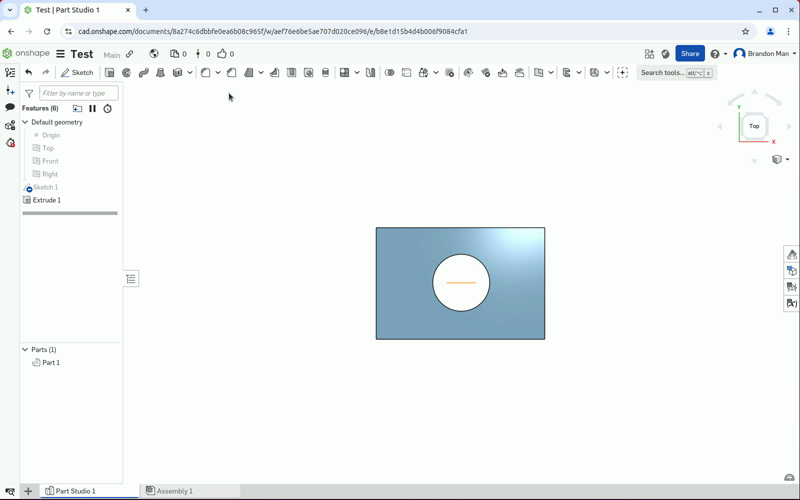
mouse_move(541, 75)
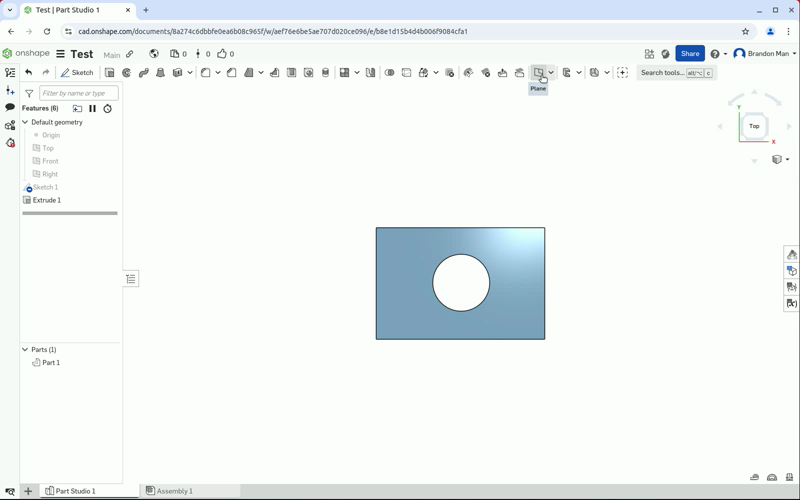
click(541, 75)
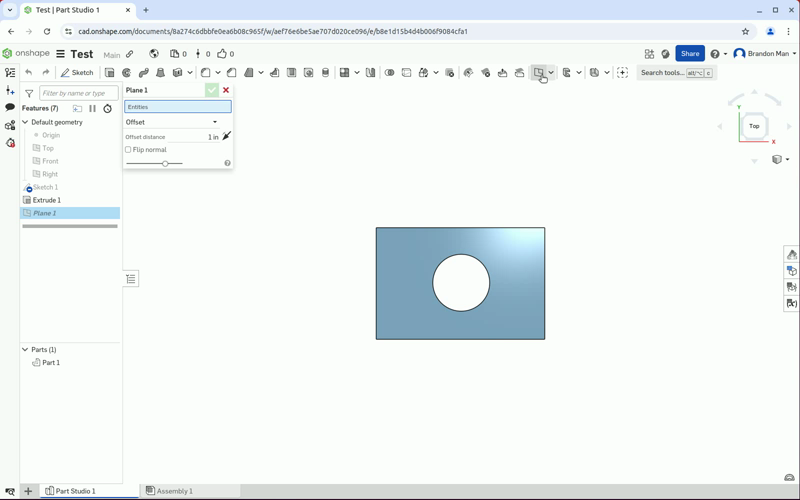
mouse_move(73, 150)
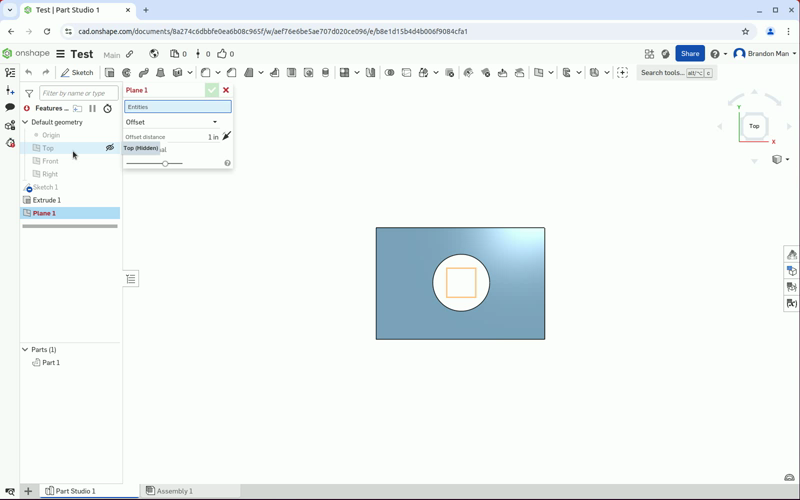
click(73, 150)
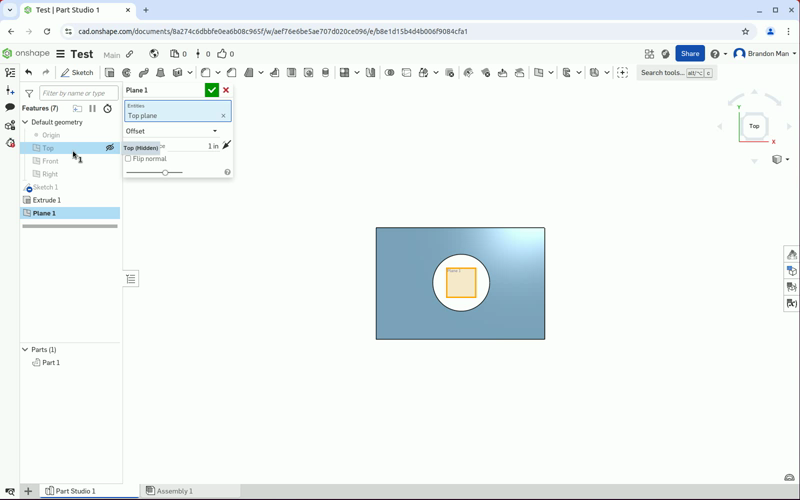
key(tab, 2)
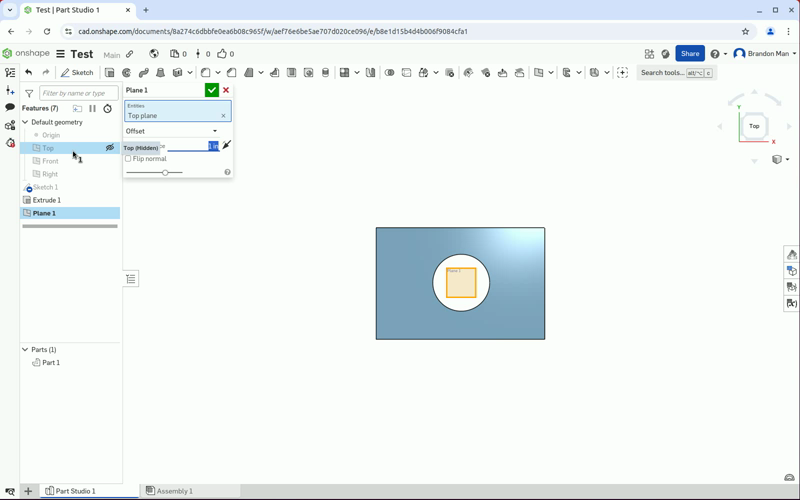
text(5.792)
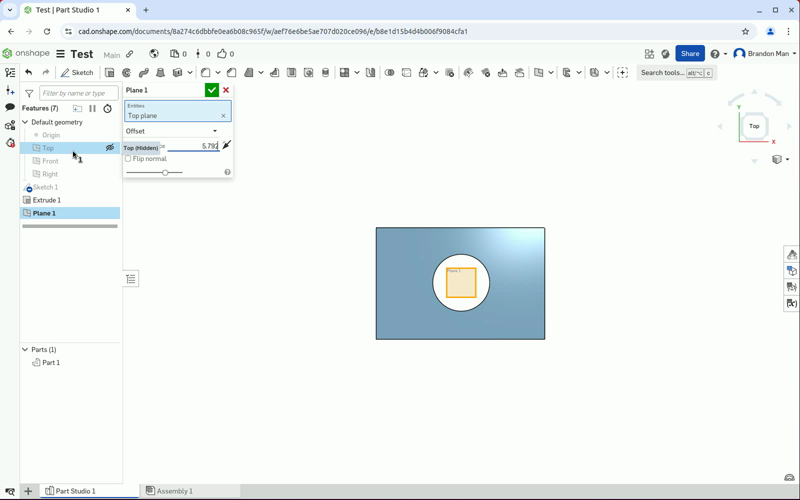
key(enter, 2)
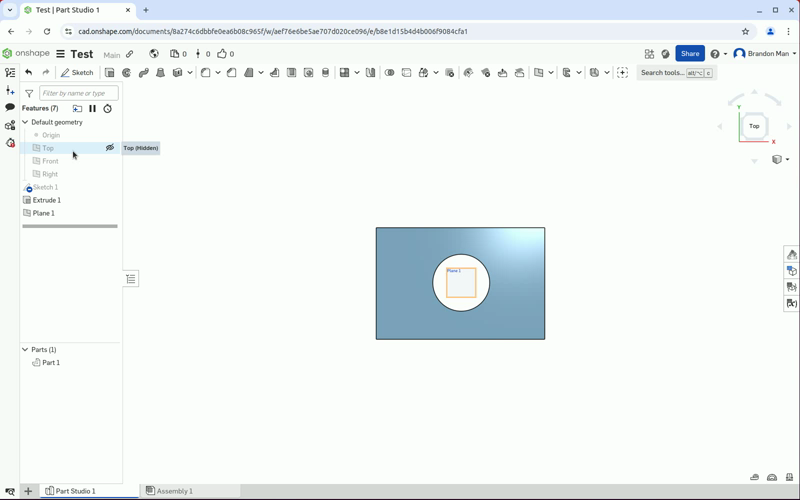
key(shift+s)
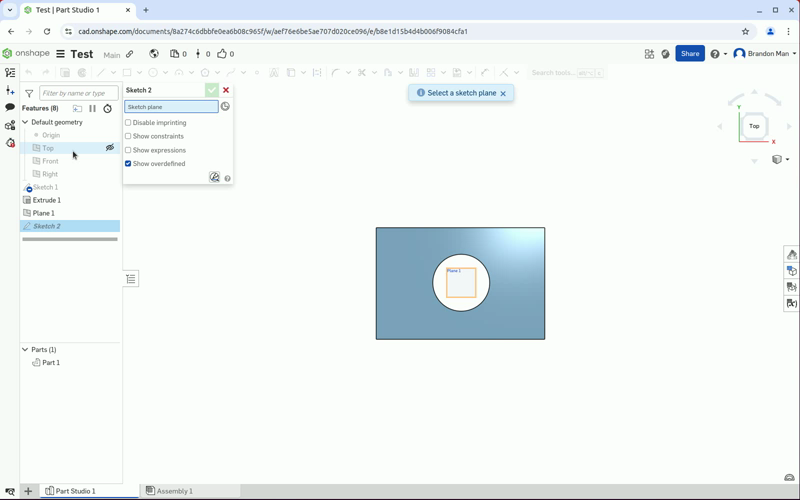
mouse_move(73, 215)
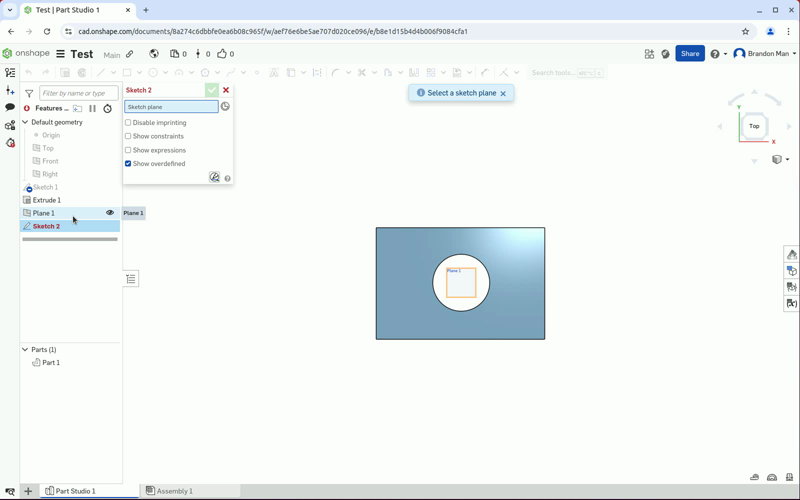
click(73, 215)
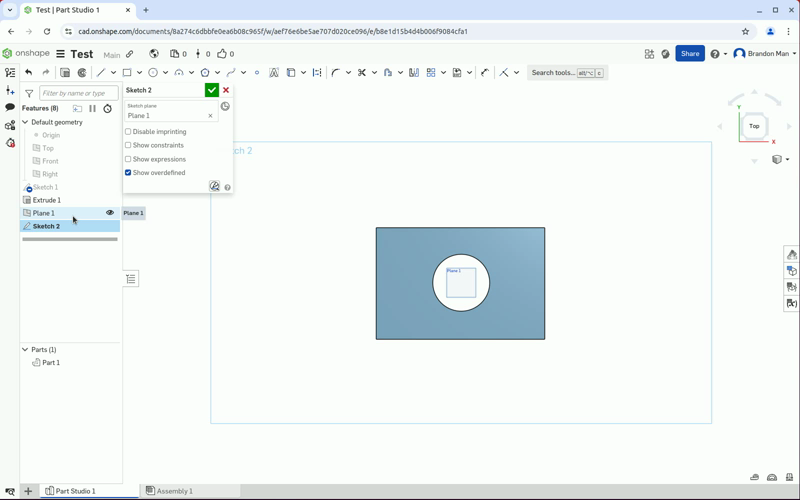
mouse_move(73, 352)
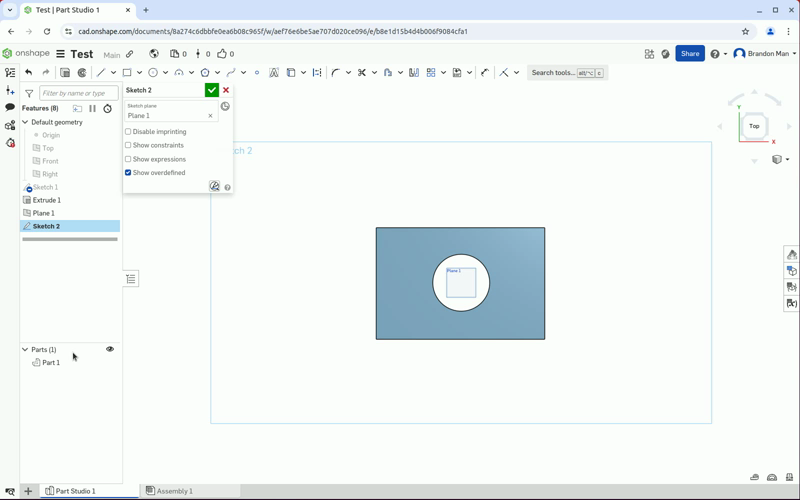
key(y)
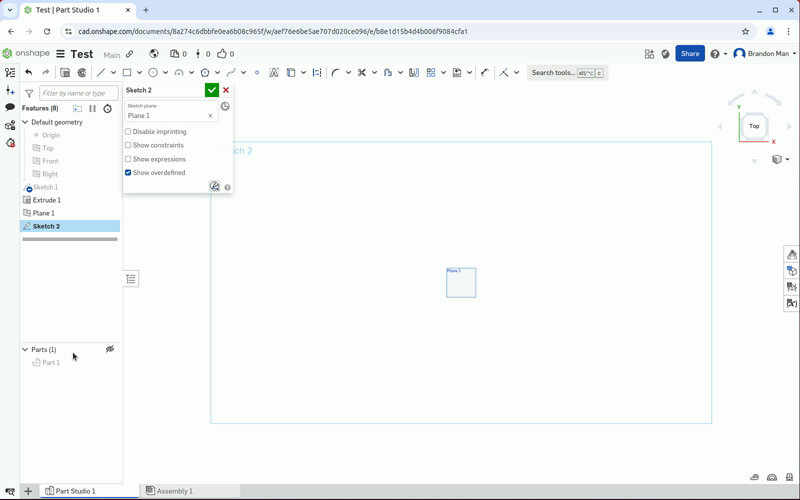
key(l)
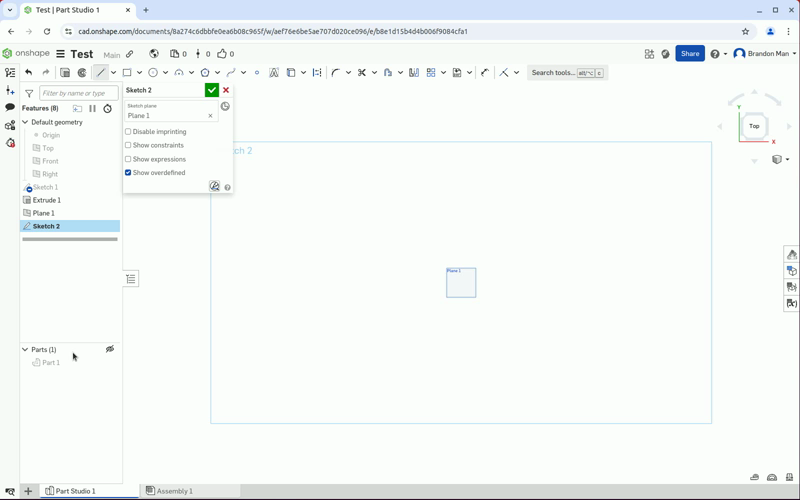
key_down(shift)
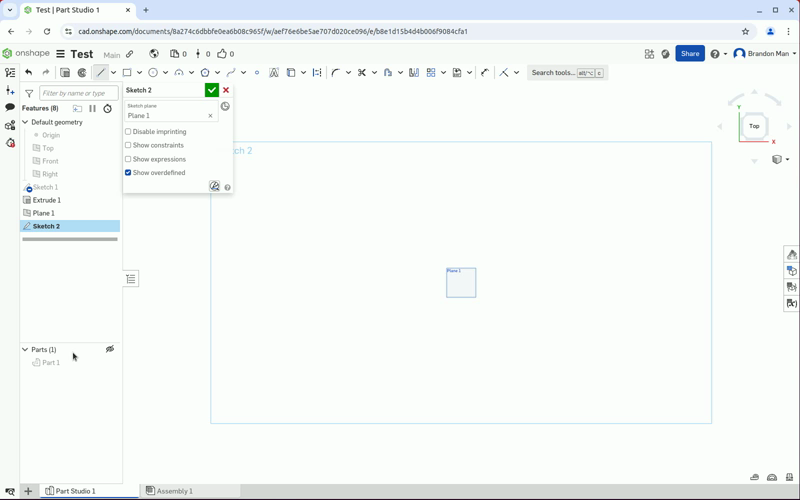
mouse_move(382, 339)
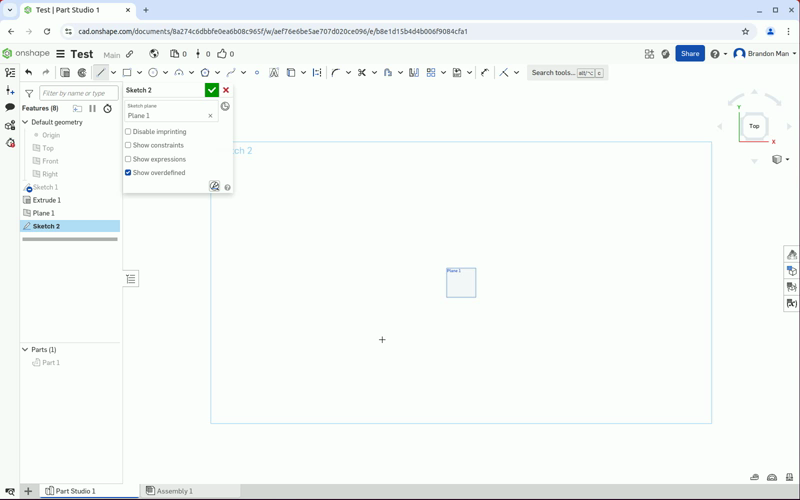
click(382, 339)
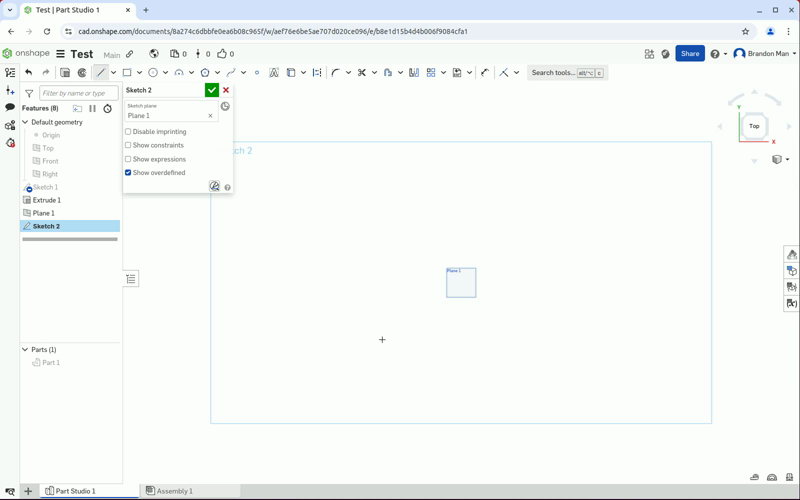
key_up(shift)
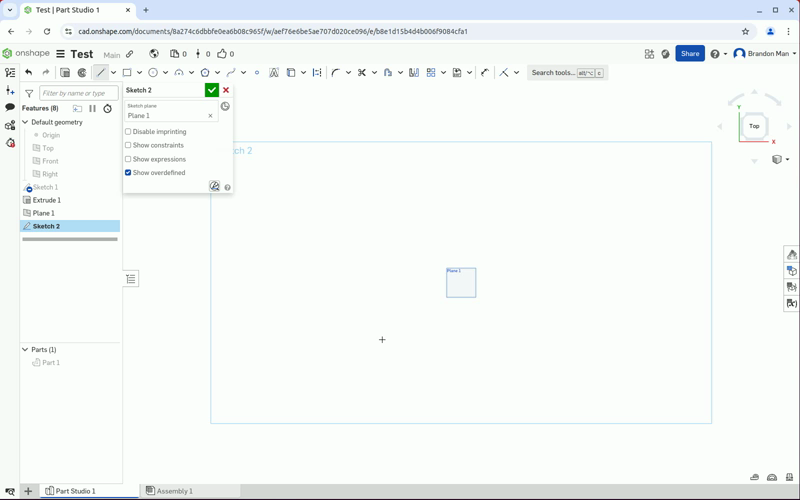
key_down(shift)
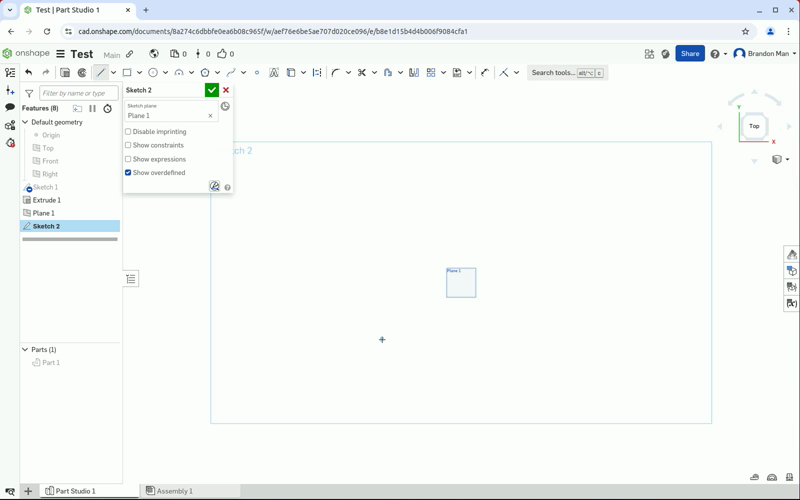
mouse_move(412, 339)
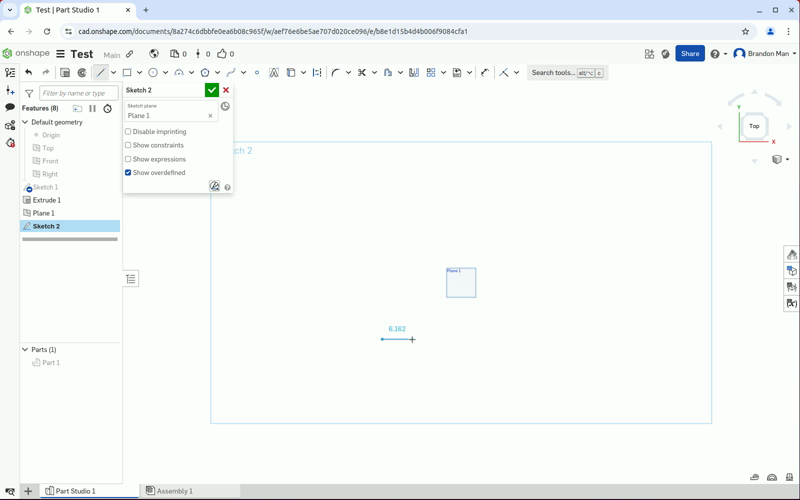
mouse_move(396, 339)
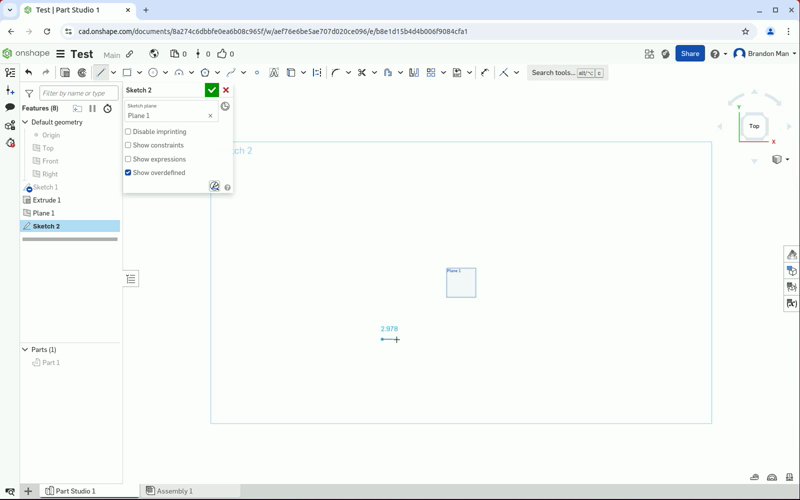
click(396, 339)
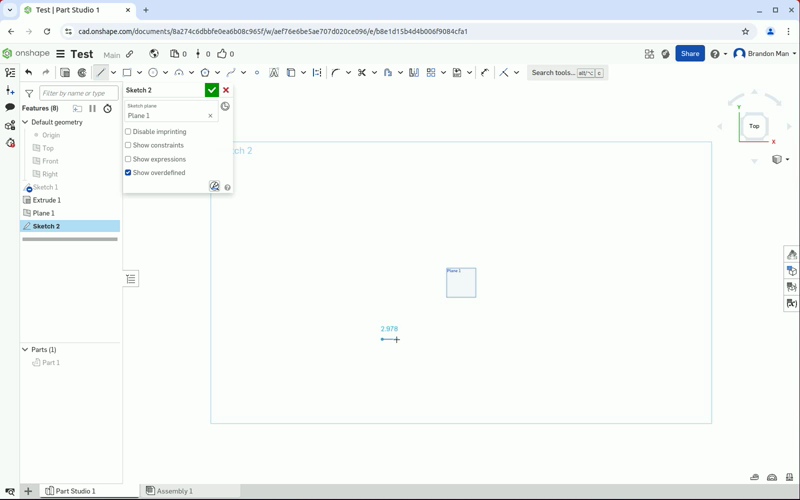
key_up(shift)
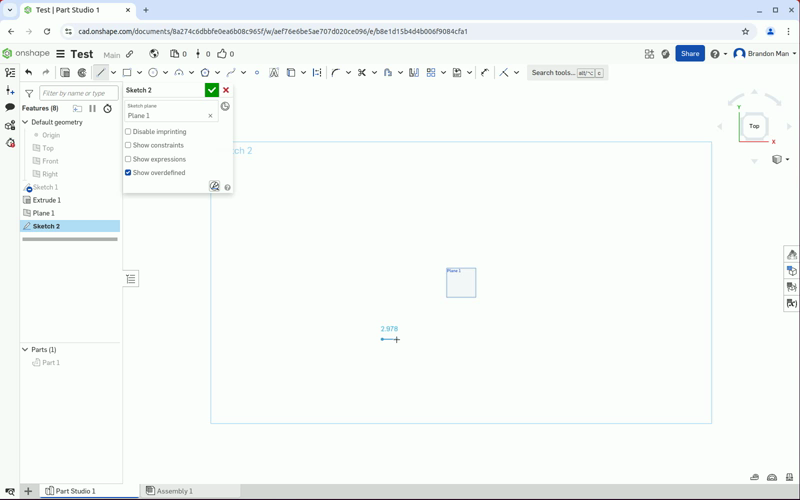
key_down(shift)
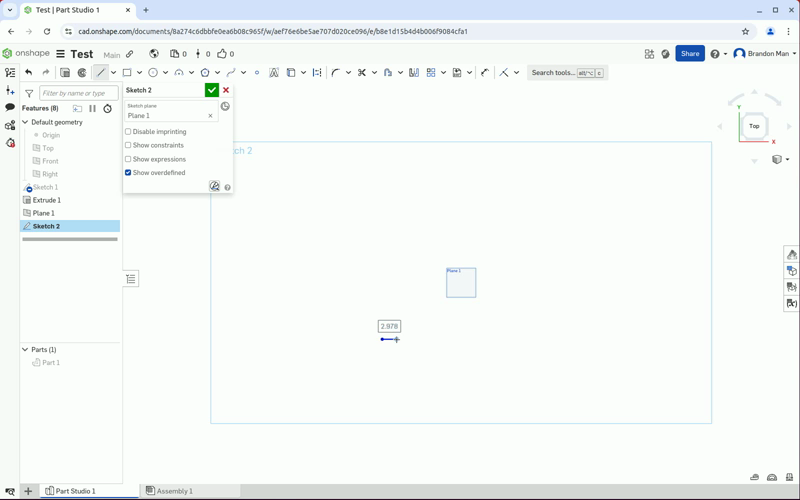
mouse_move(396, 226)
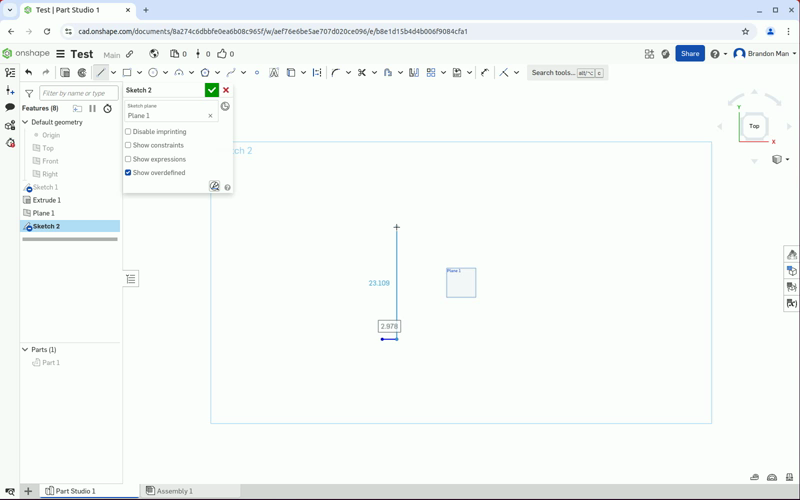
click(396, 226)
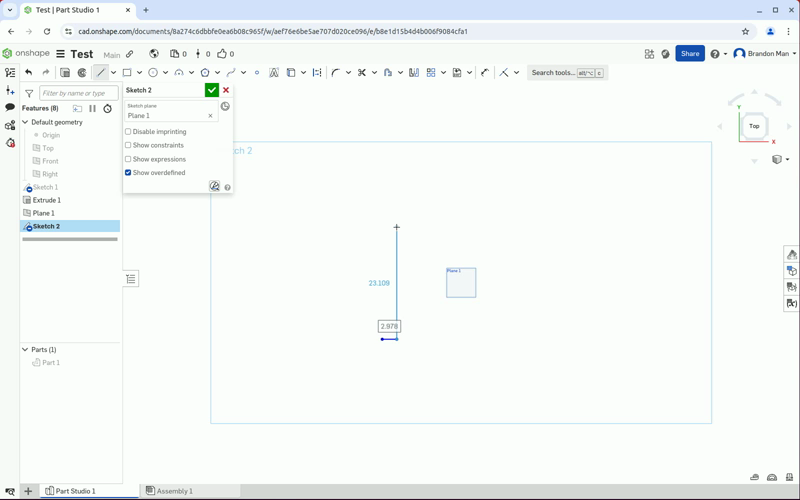
key_up(shift)
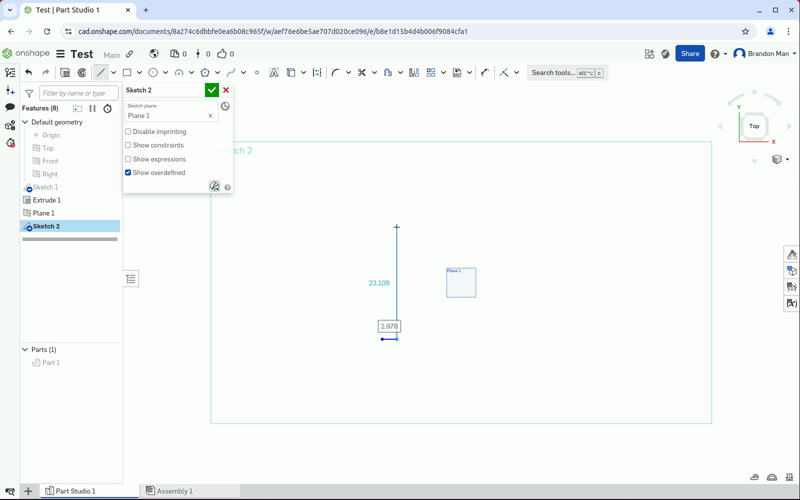
key_down(shift)
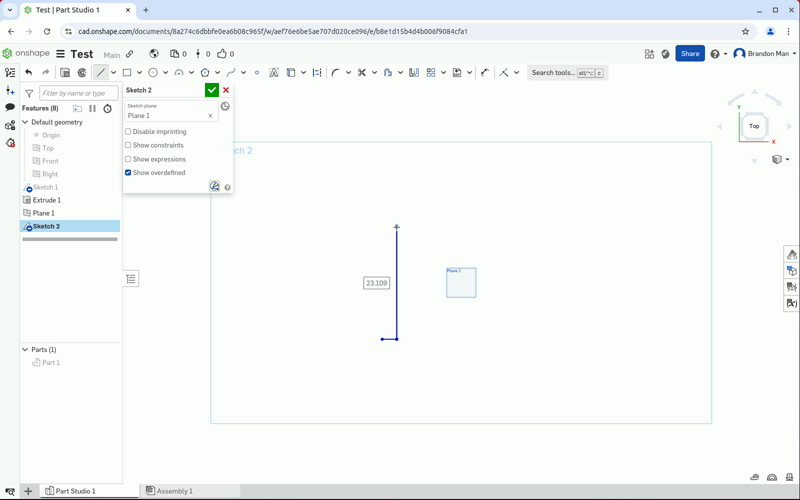
mouse_move(426, 226)
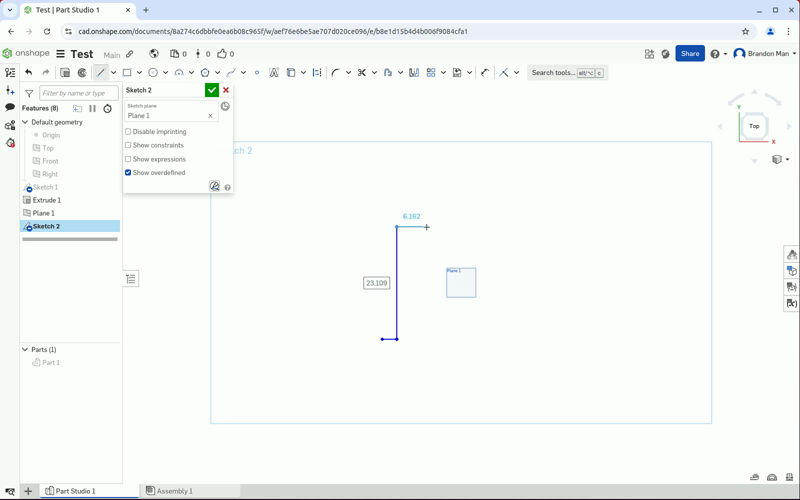
mouse_move(382, 226)
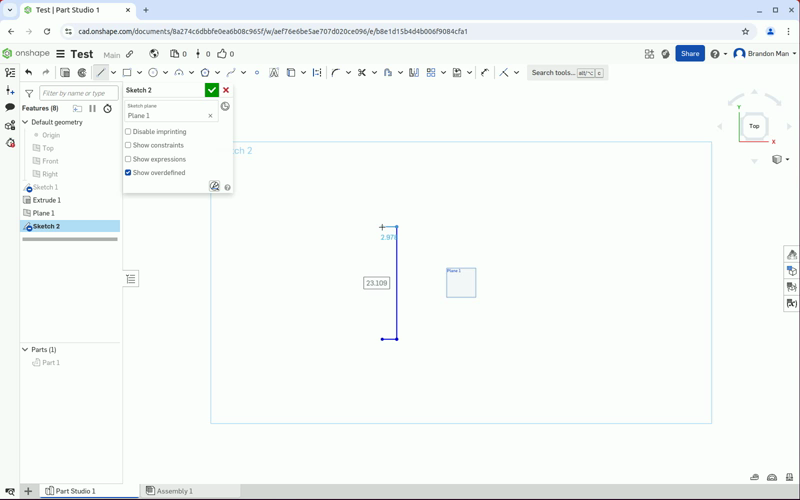
click(382, 226)
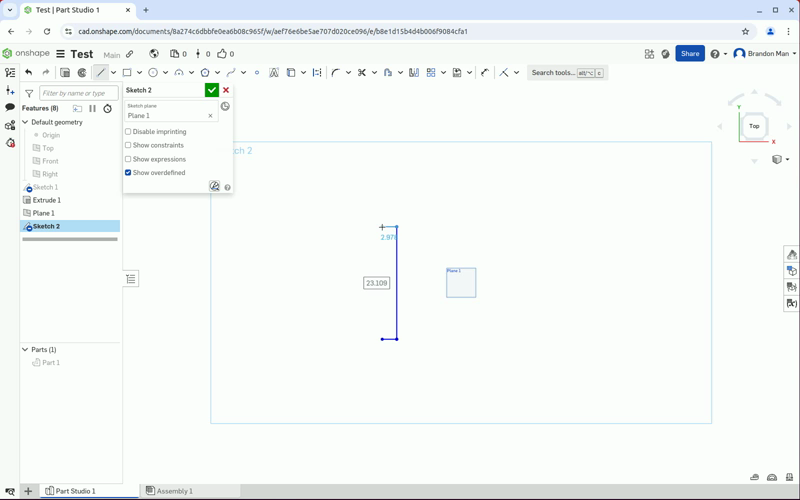
key_up(shift)
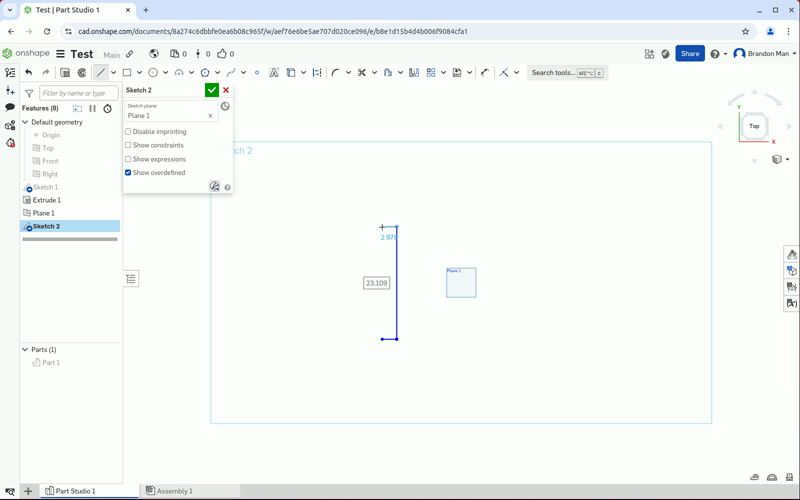
key_down(shift)
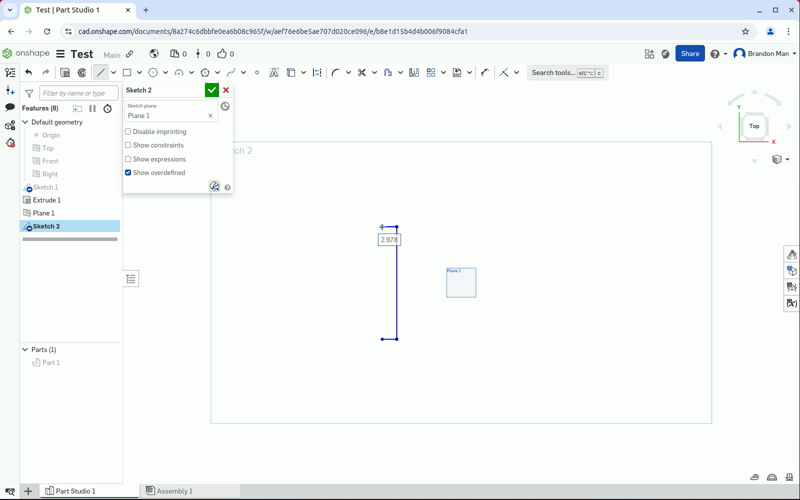
mouse_move(382, 339)
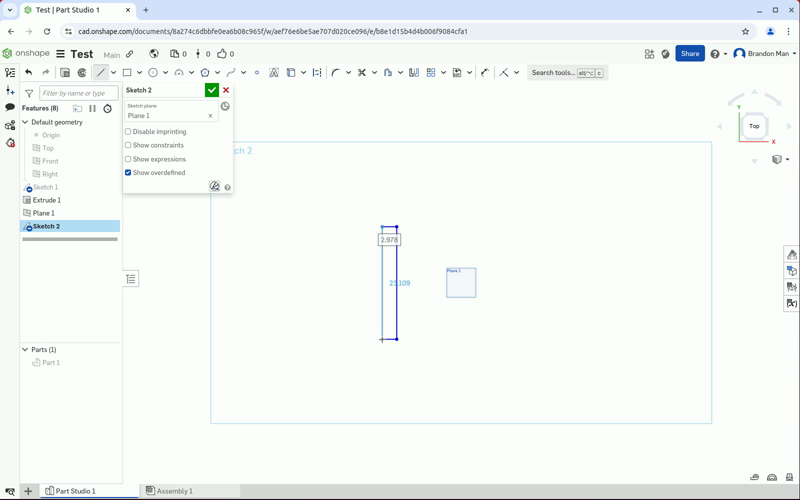
key_up(shift)
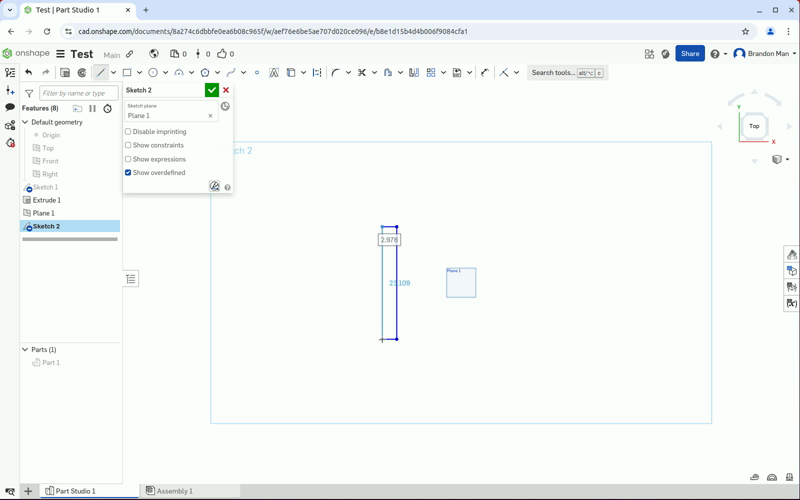
click(382, 339)
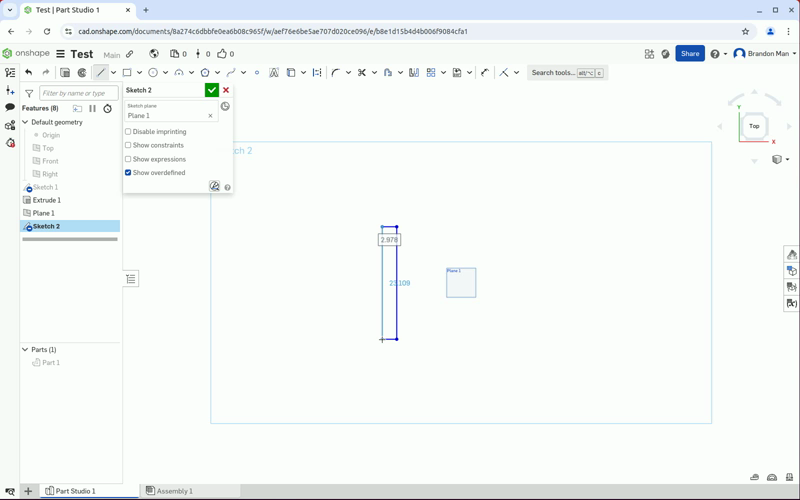
key(esc)
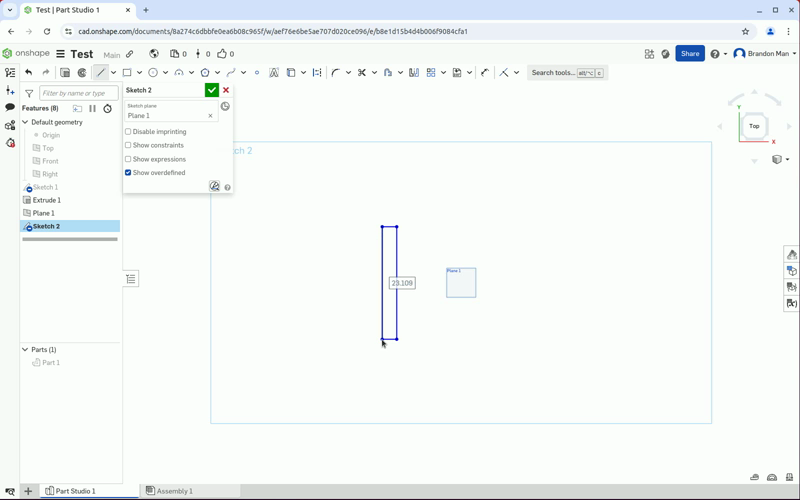
mouse_move(384, 261)
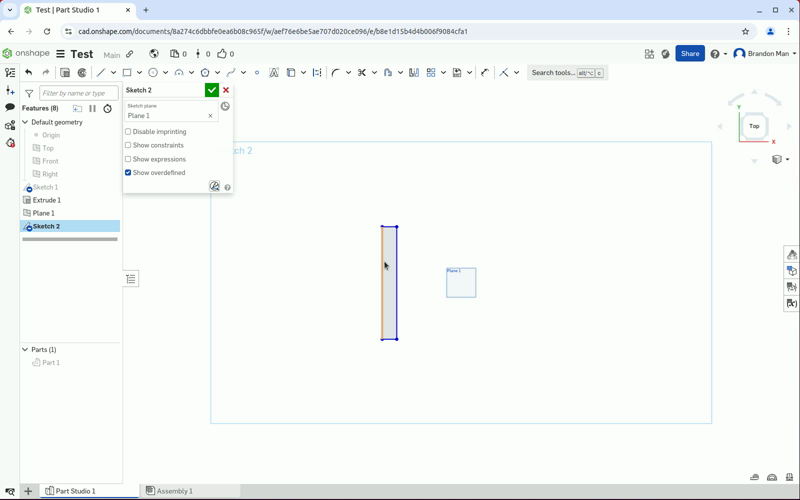
scroll(6)
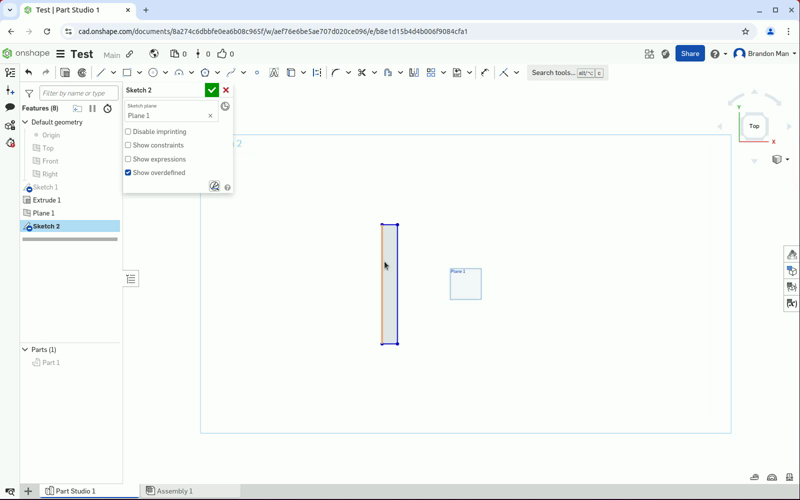
scroll(6)
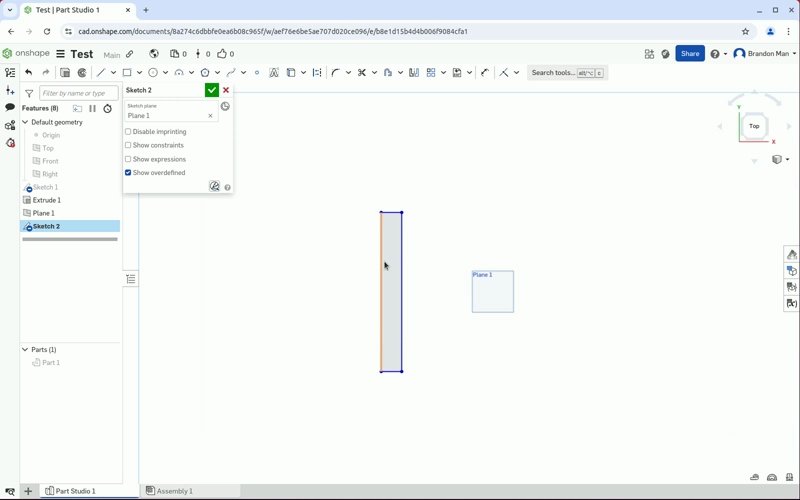
scroll(6)
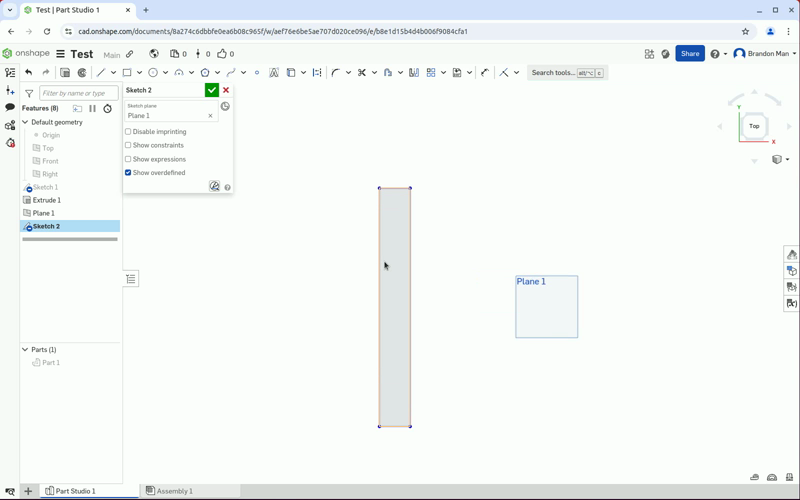
scroll(6)
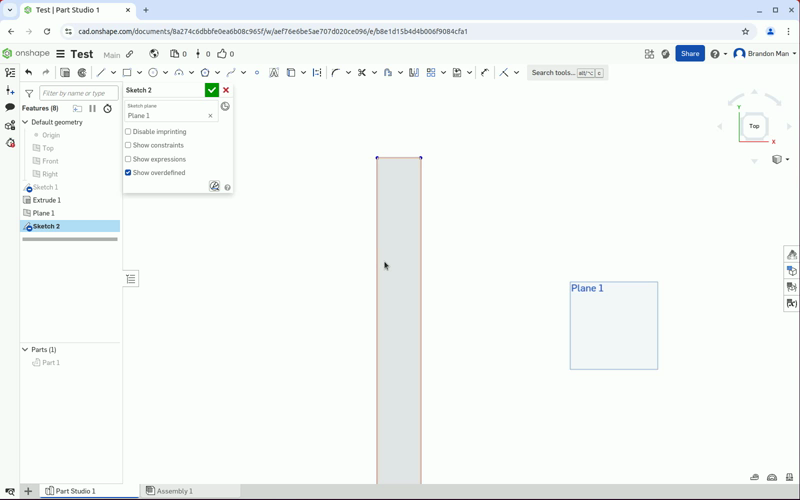
scroll(6)
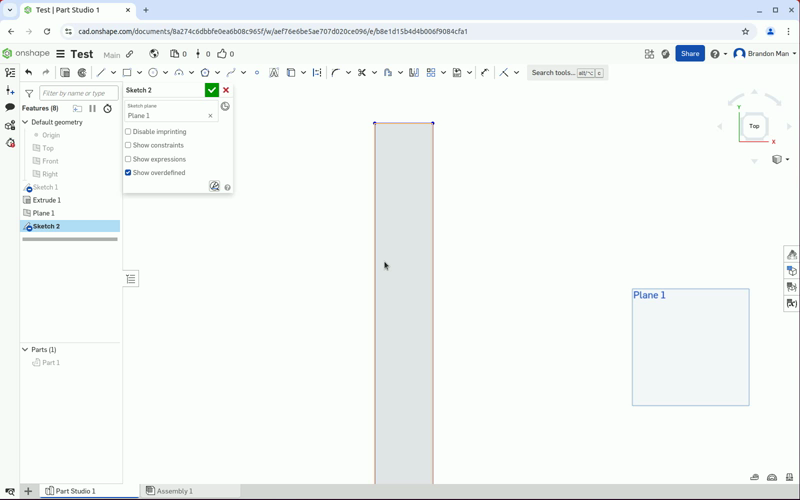
scroll(6)
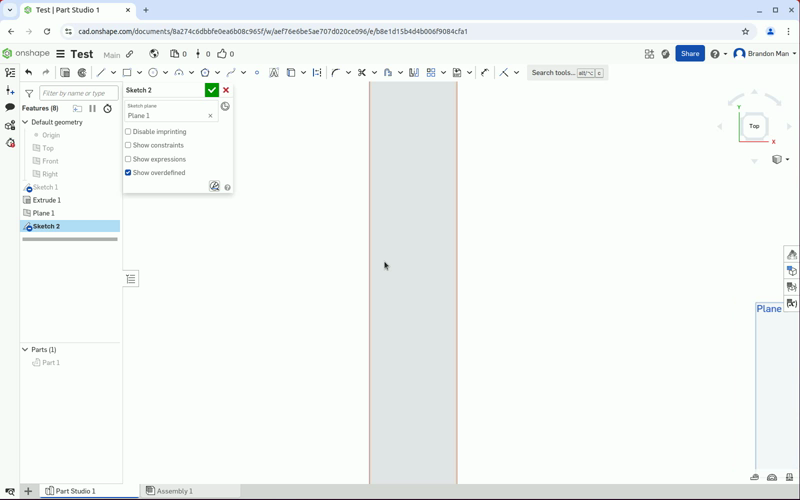
scroll(6)
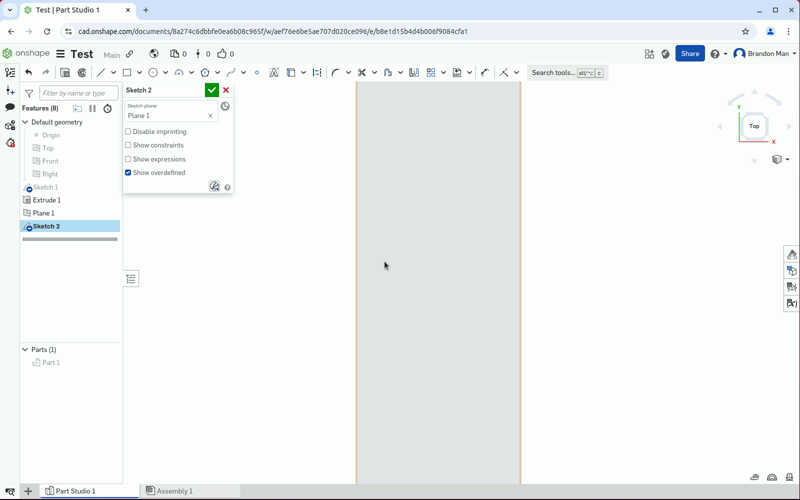
click(384, 261)
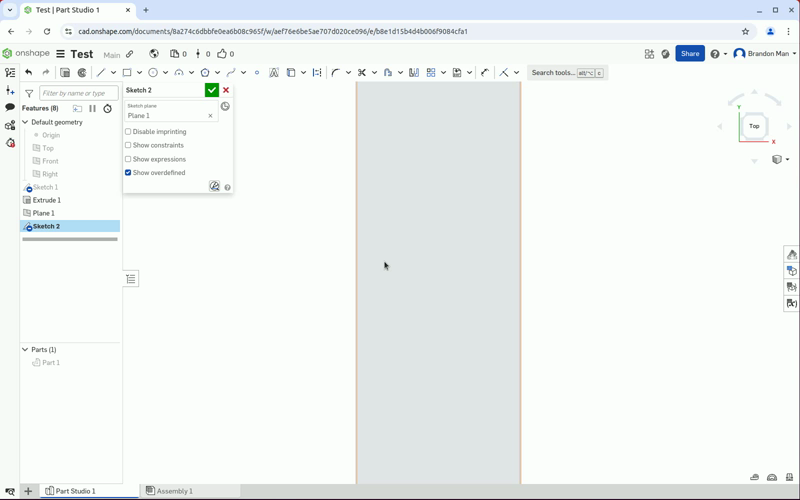
scroll(-6)
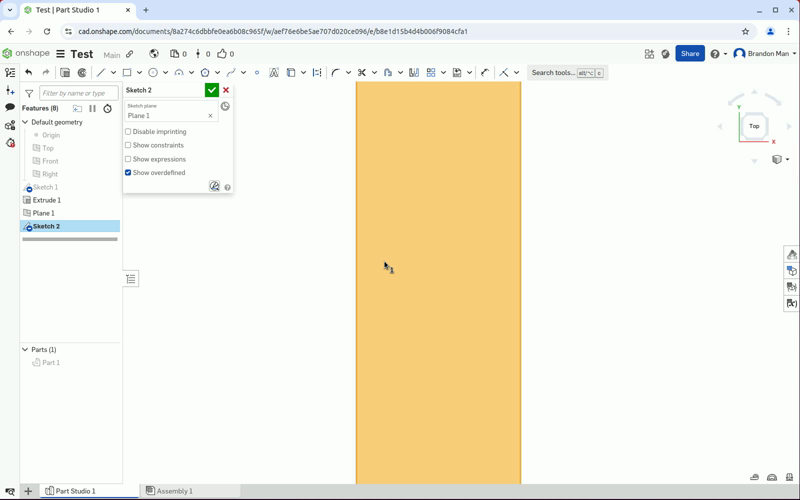
scroll(-6)
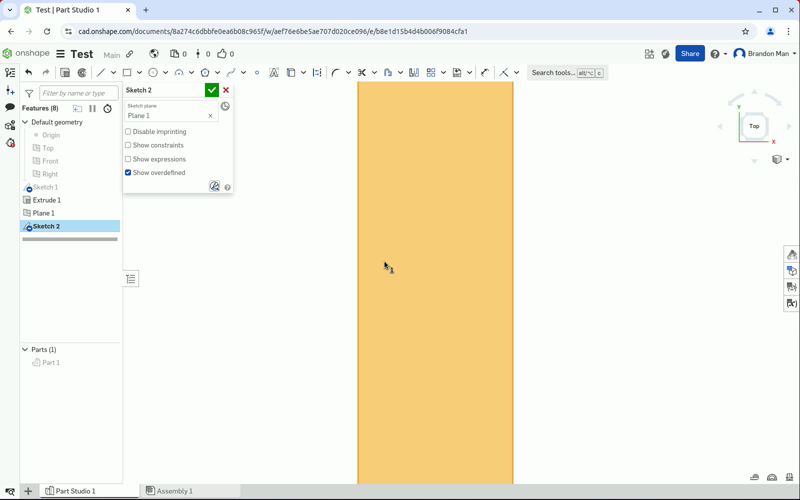
scroll(-6)
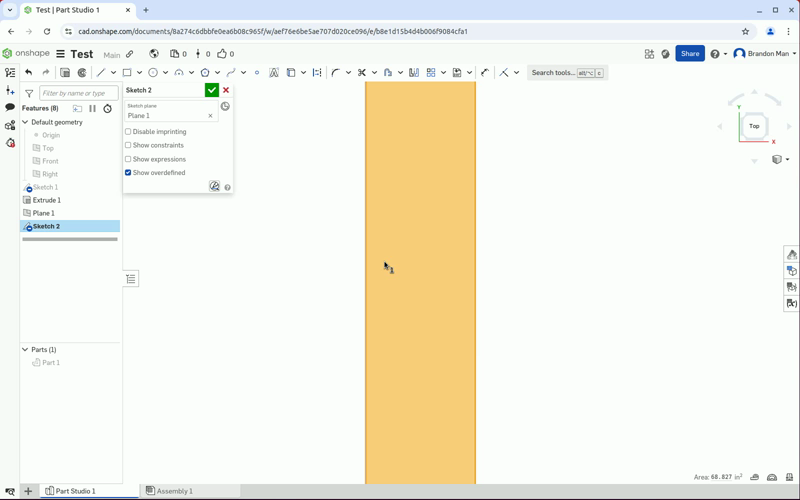
scroll(-6)
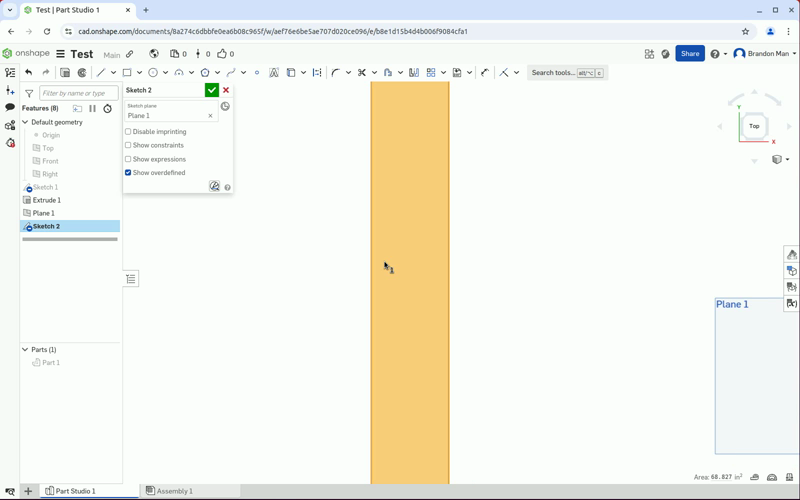
scroll(-6)
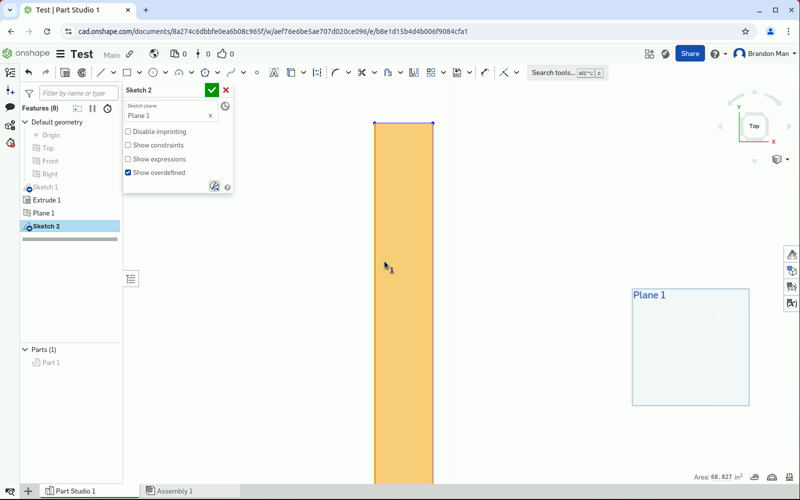
scroll(-6)
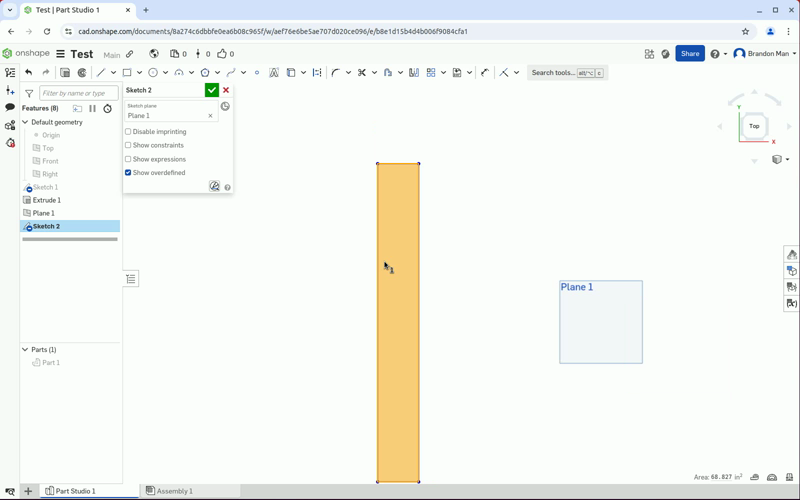
scroll(-6)
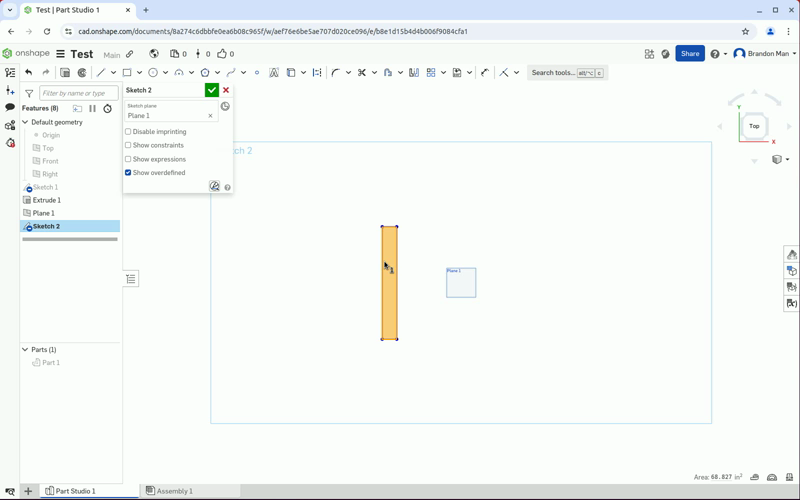
mouse_move(73, 352)
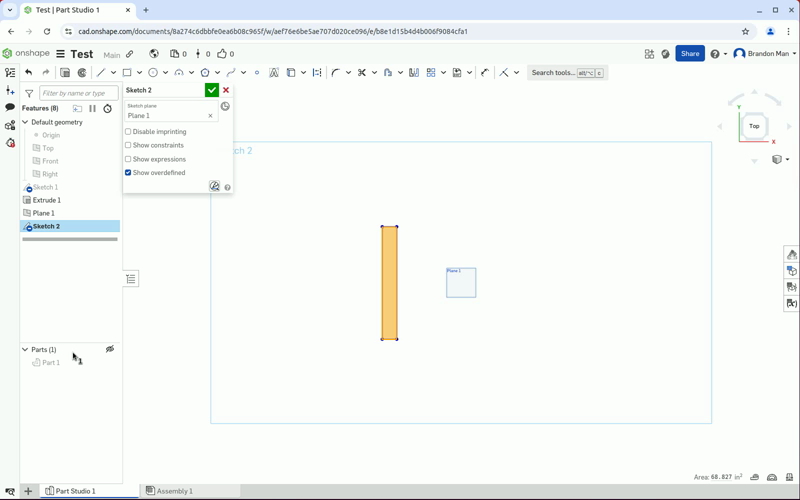
key(shift+y)
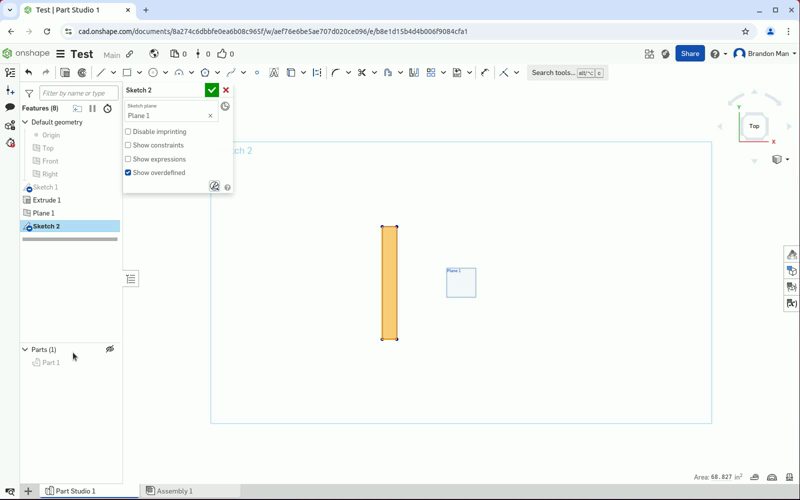
key(shift+e)
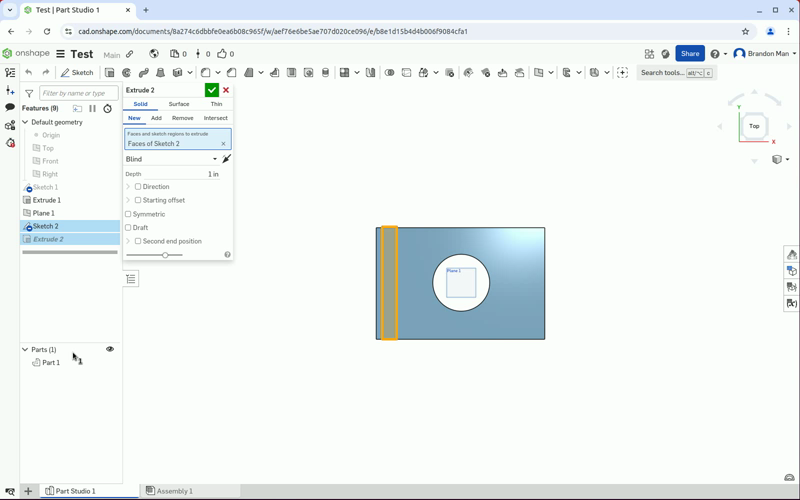
mouse_move(143, 106)
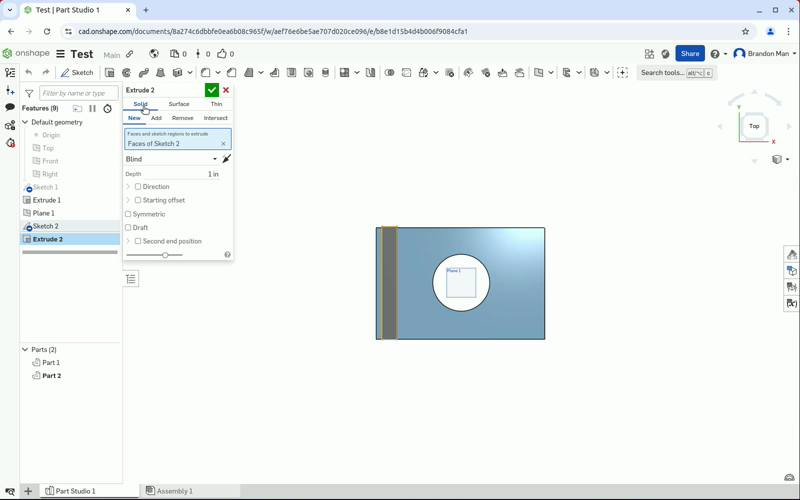
click(143, 106)
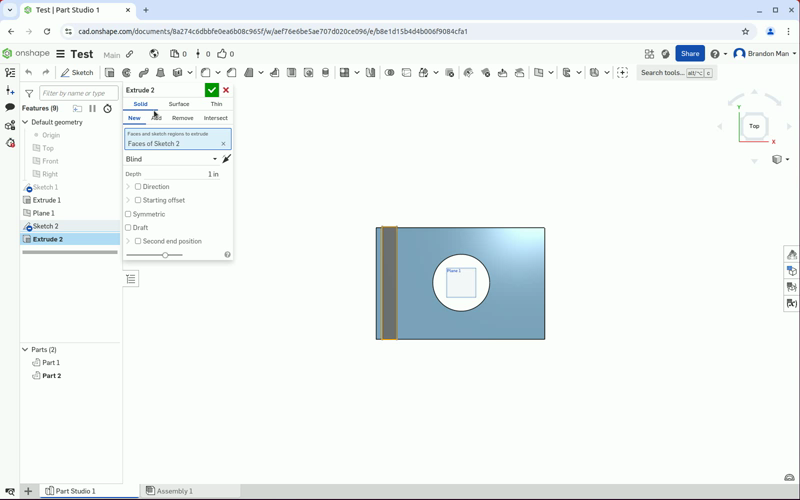
mouse_move(186, 120)
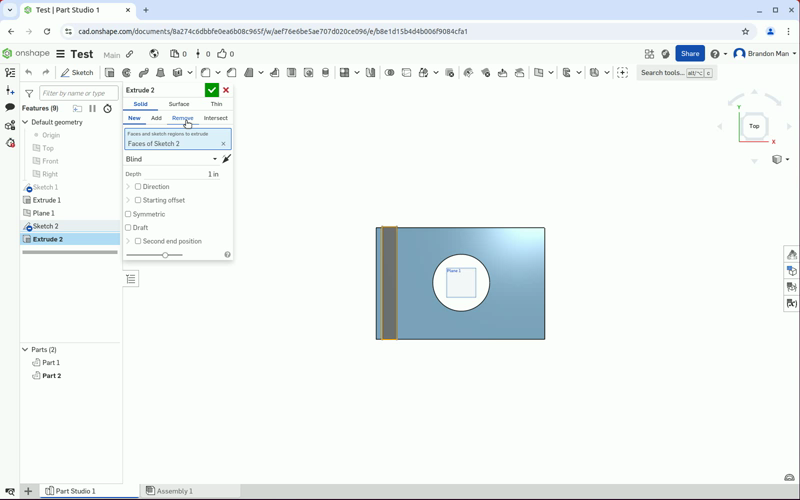
click(186, 120)
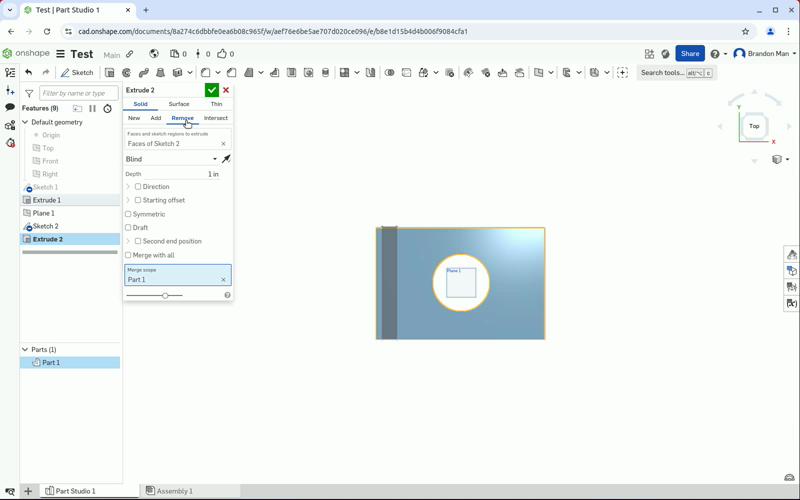
key(tab, 4)
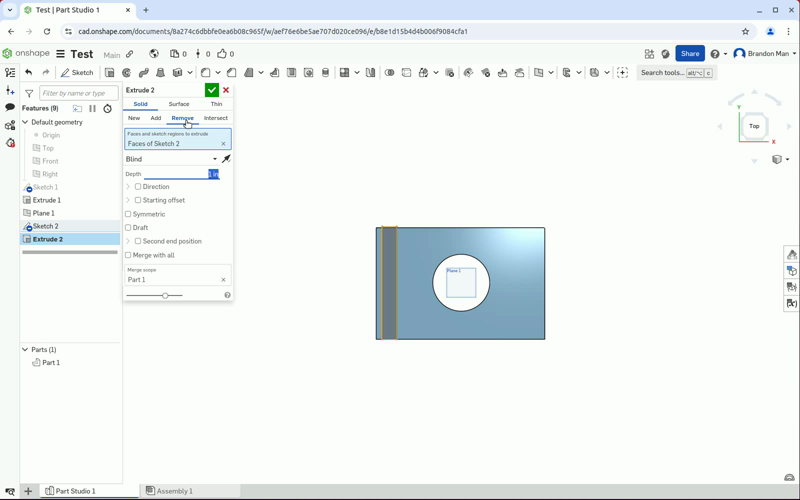
text(1.204)
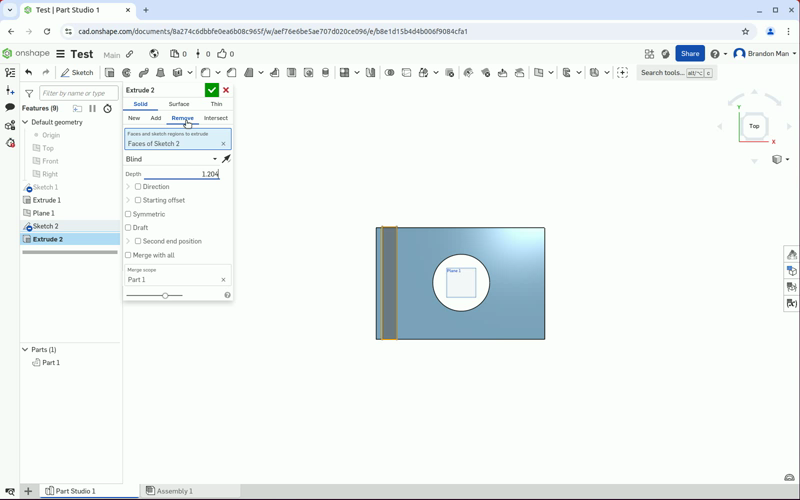
key(tab, 6)
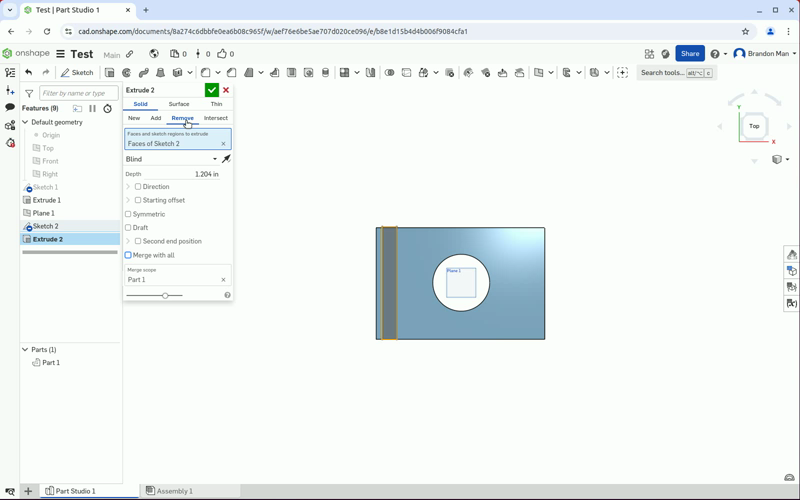
key(space)
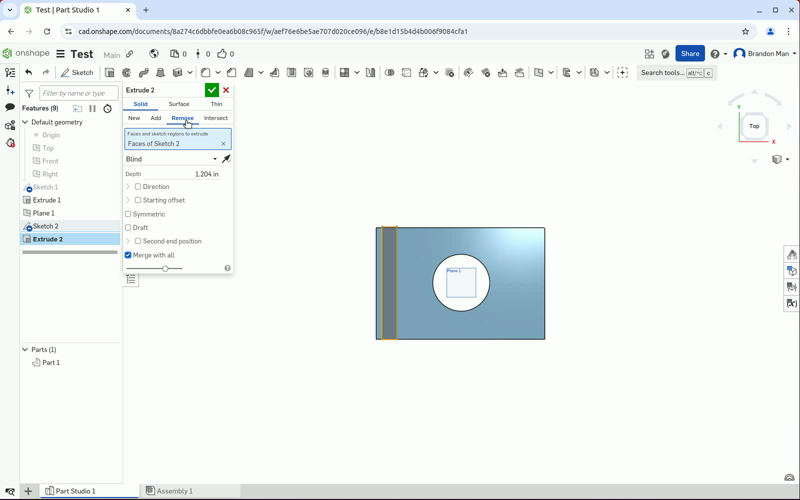
key(enter)
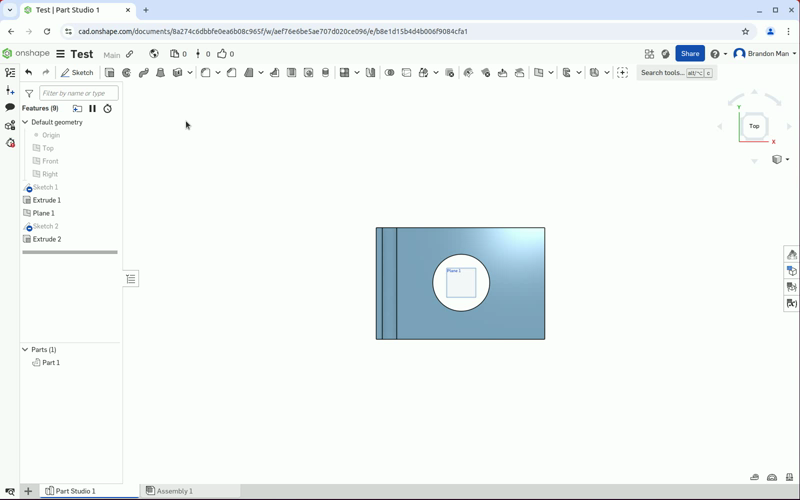
key(shift+h)
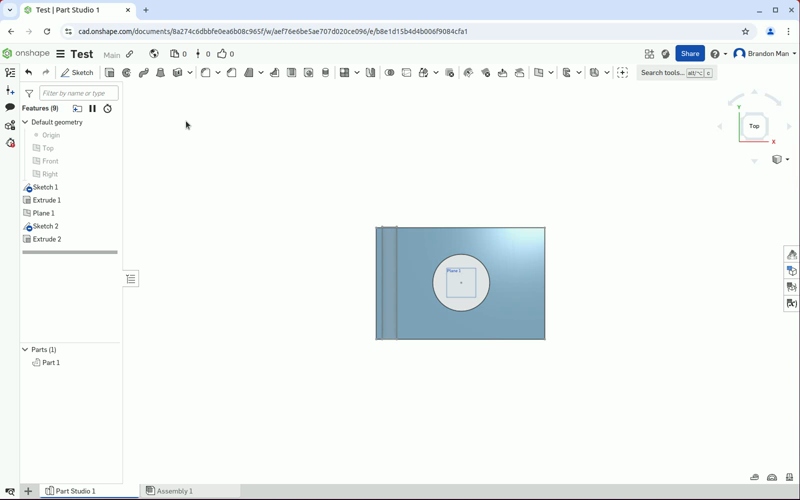
key(shift+h)
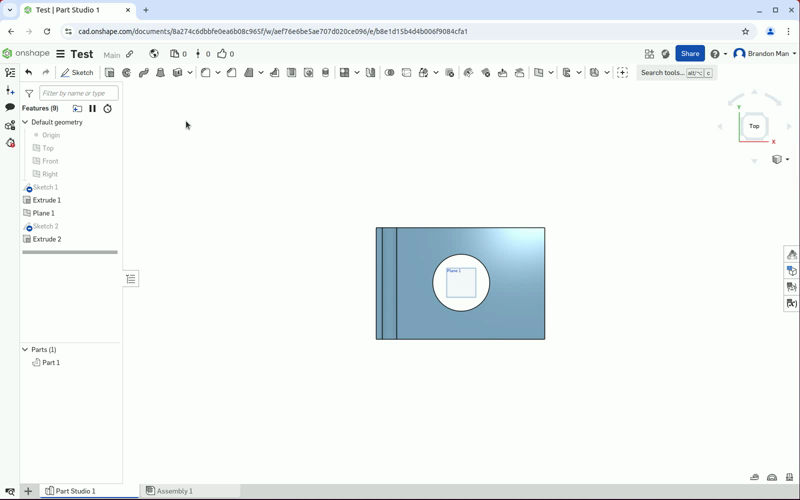
mouse_move(73, 189)
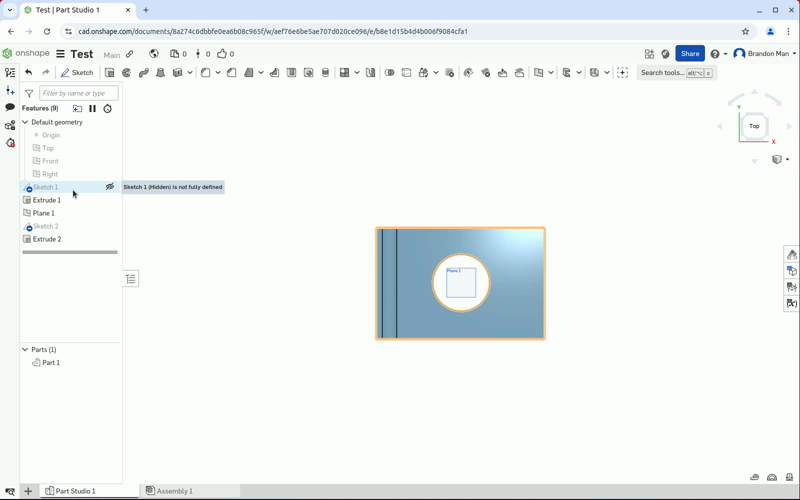
click(73, 189)
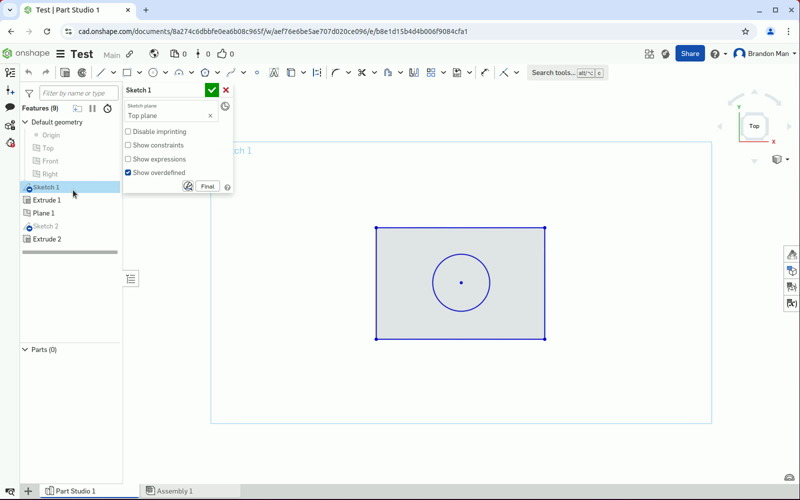
mouse_move(229, 92)
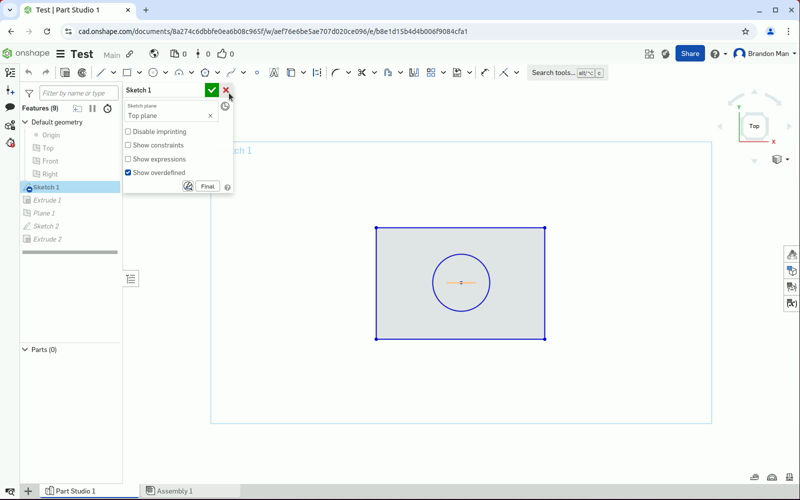
click(229, 92)
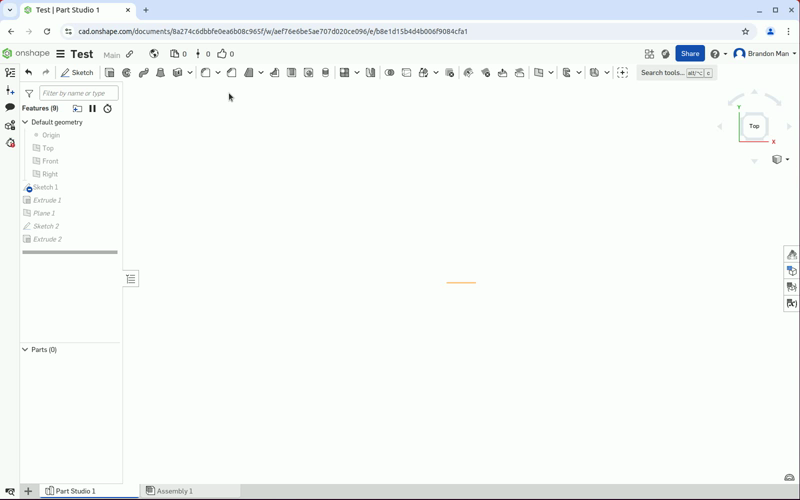
key(shift+s)
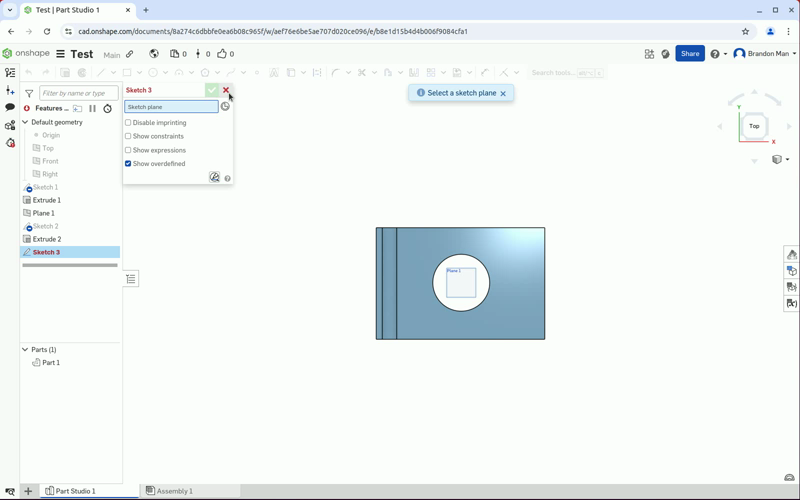
mouse_move(73, 215)
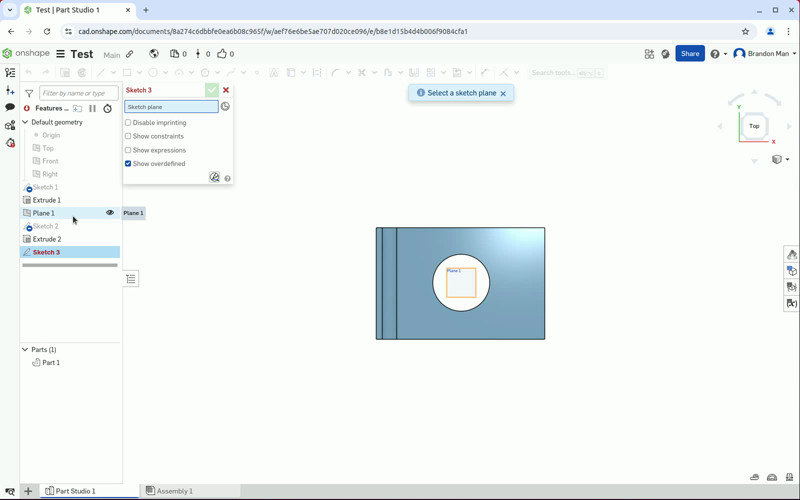
click(73, 215)
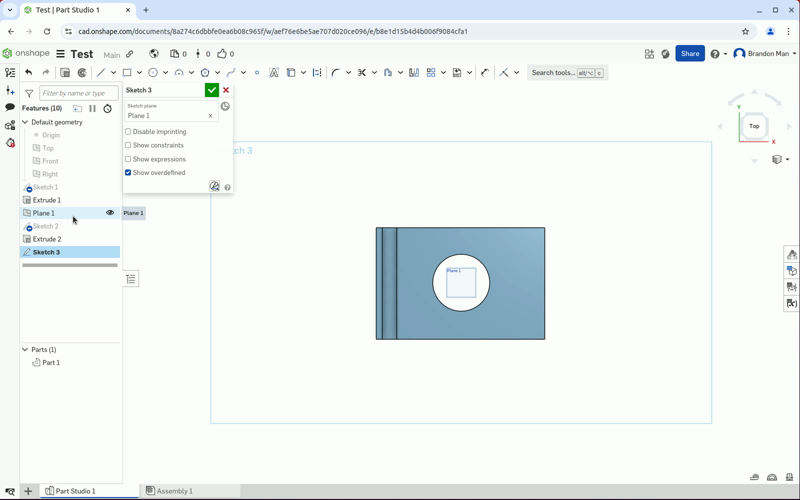
mouse_move(73, 352)
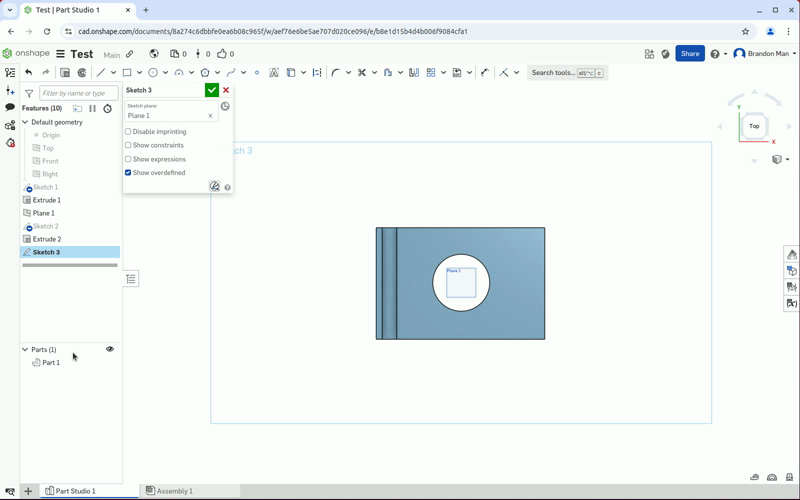
key(y)
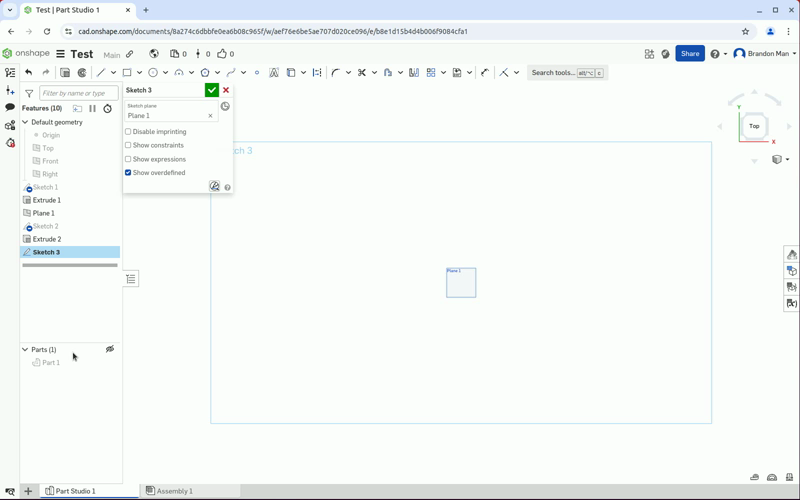
key(l)
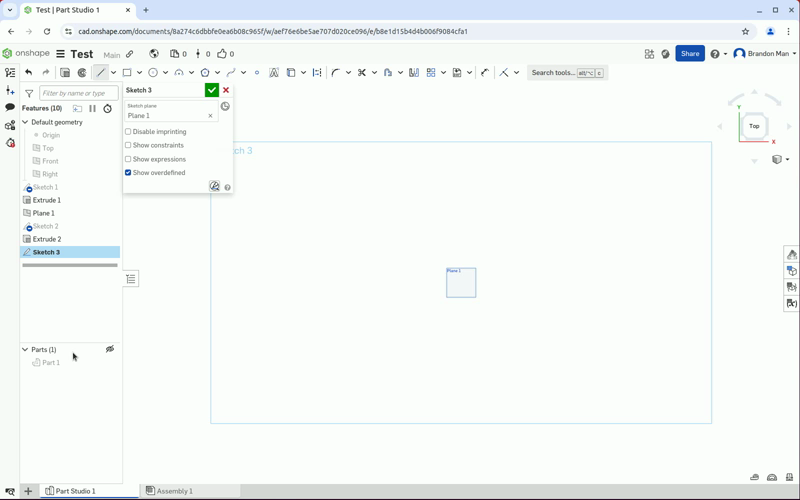
key_down(shift)
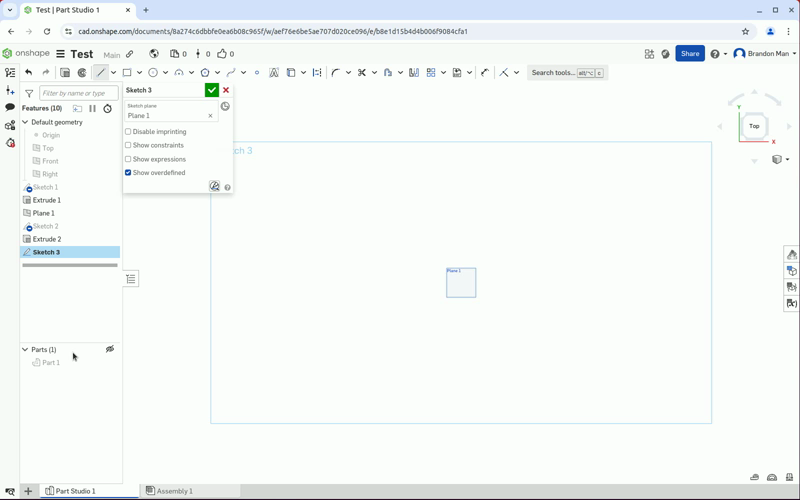
mouse_move(446, 339)
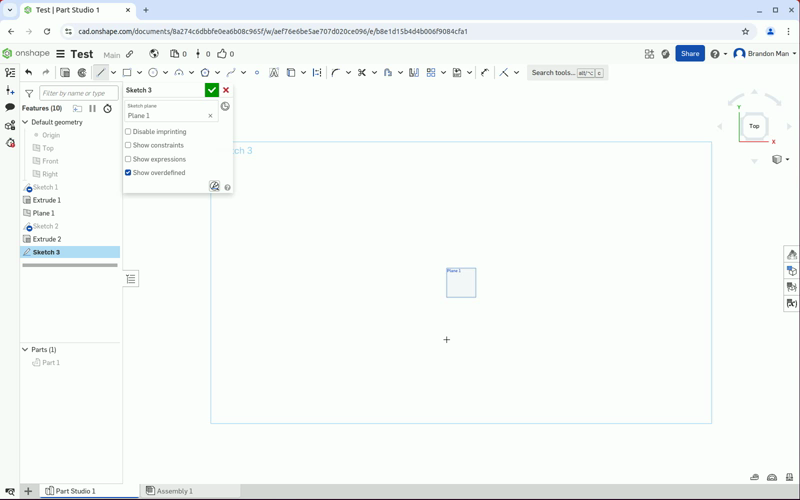
click(446, 339)
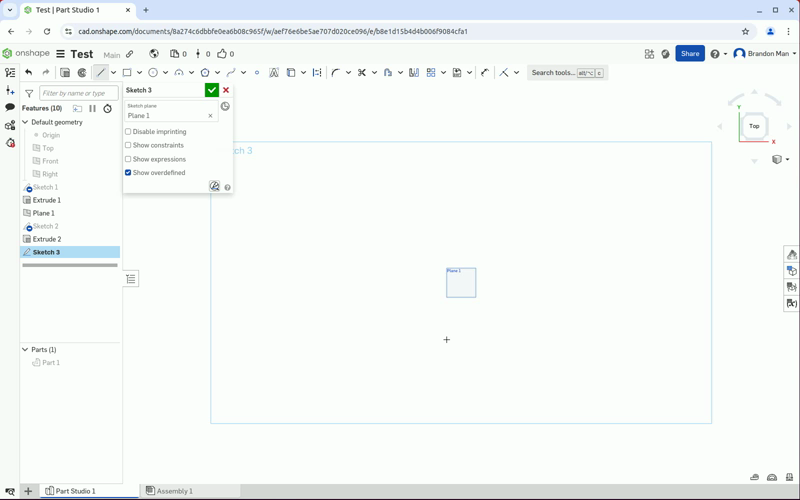
key_up(shift)
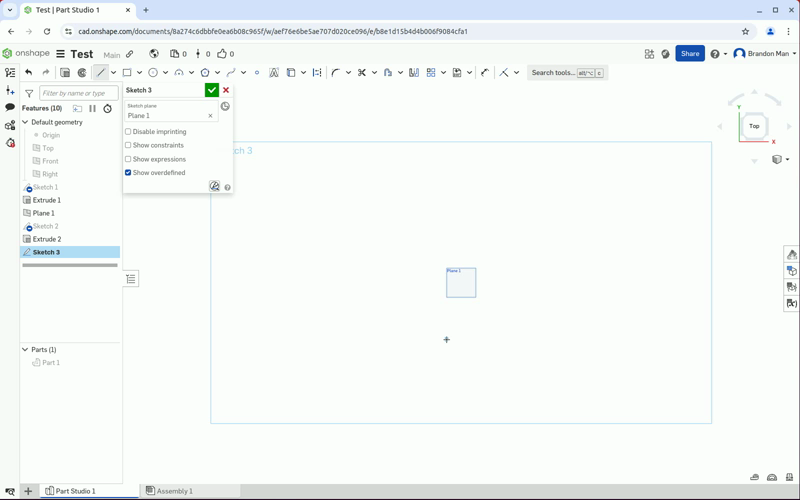
key_down(shift)
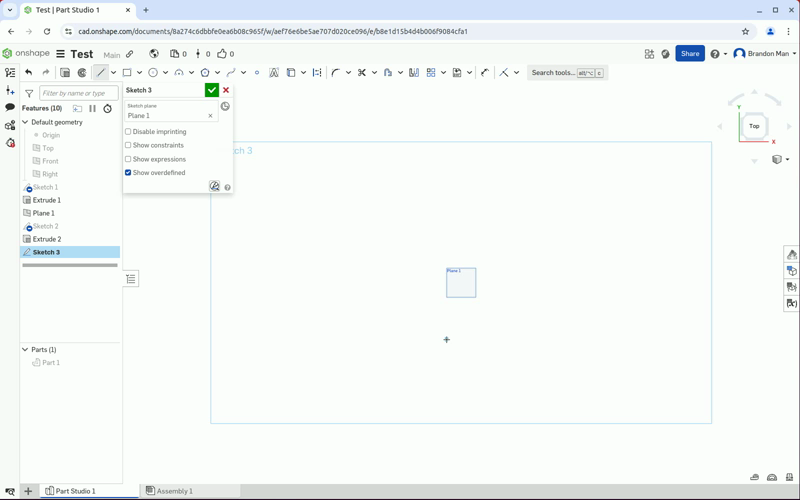
mouse_move(476, 339)
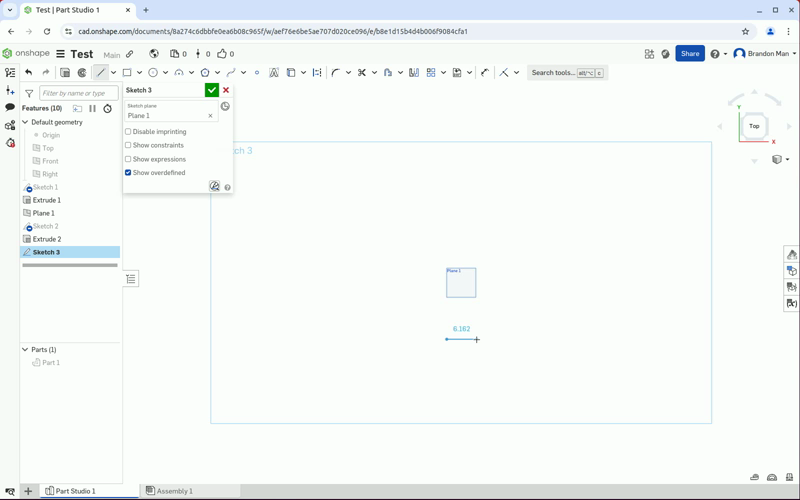
mouse_move(475, 339)
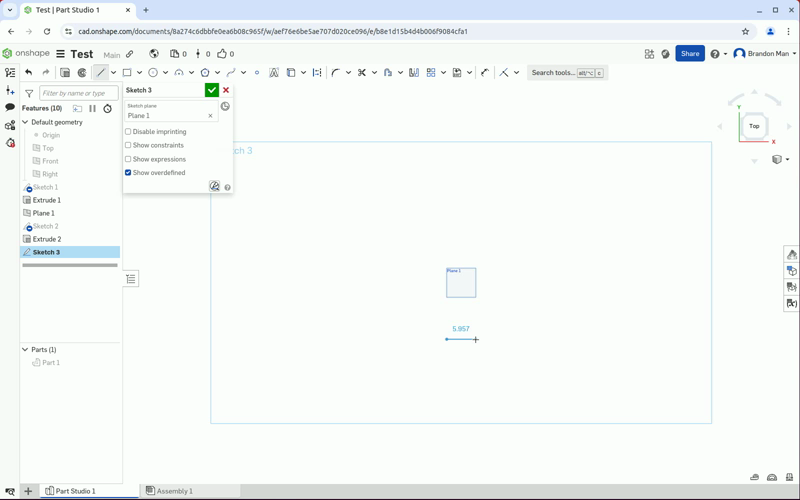
click(475, 339)
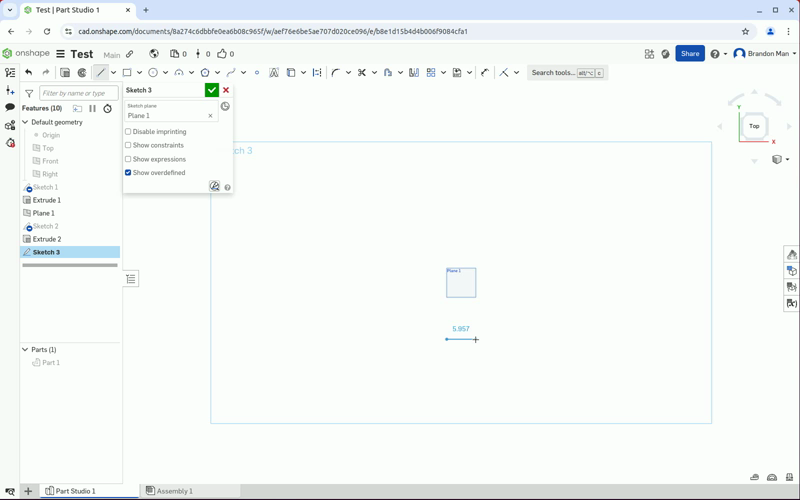
key_up(shift)
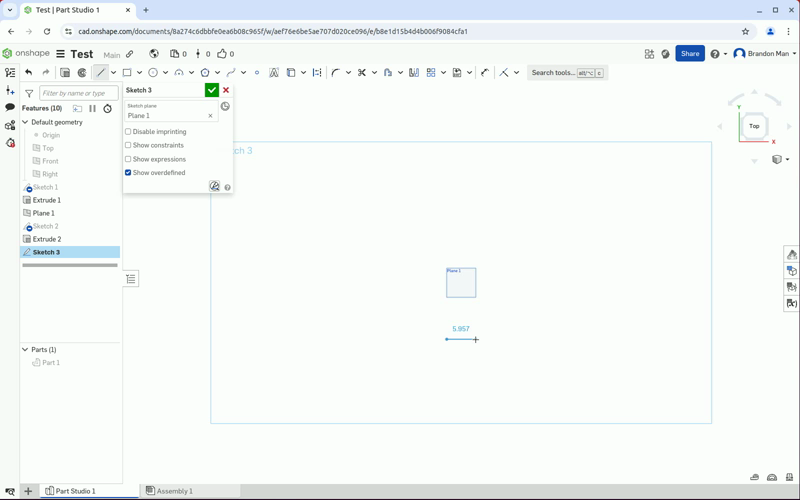
key_down(shift)
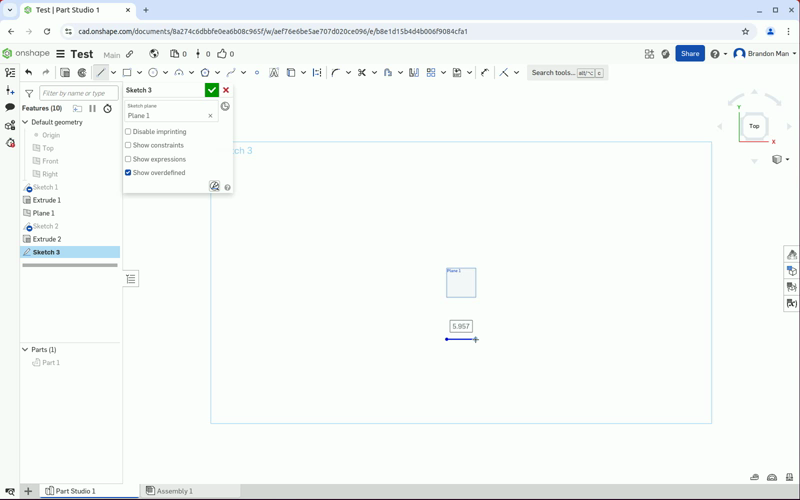
mouse_move(505, 339)
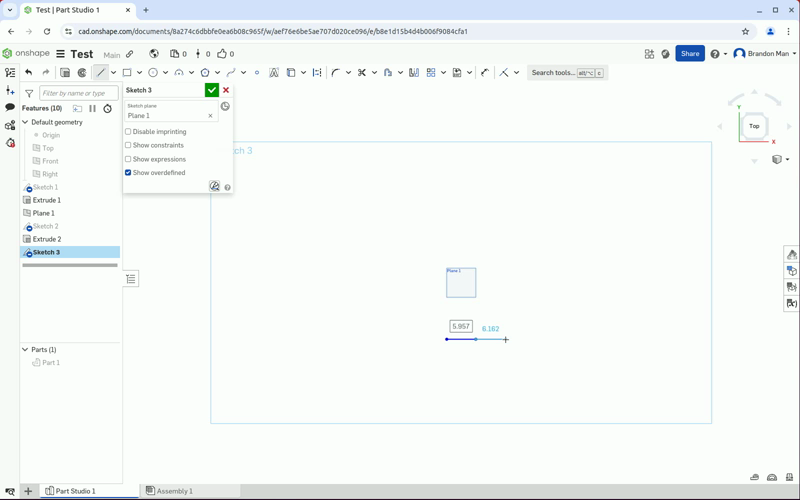
mouse_move(475, 306)
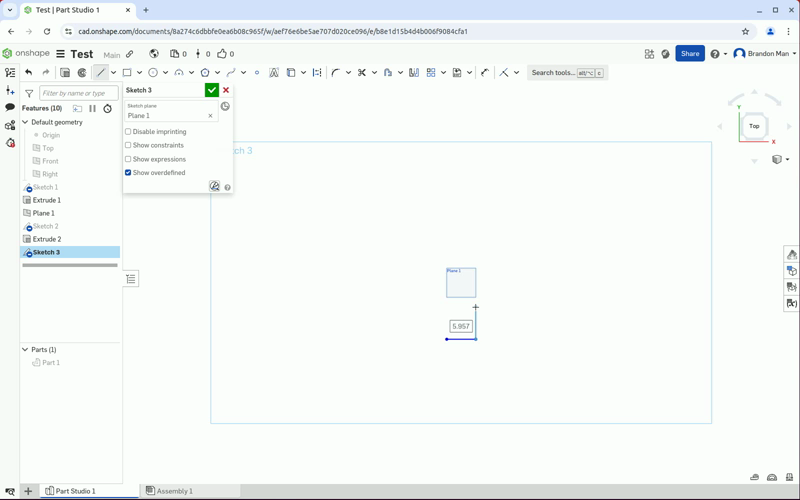
click(475, 306)
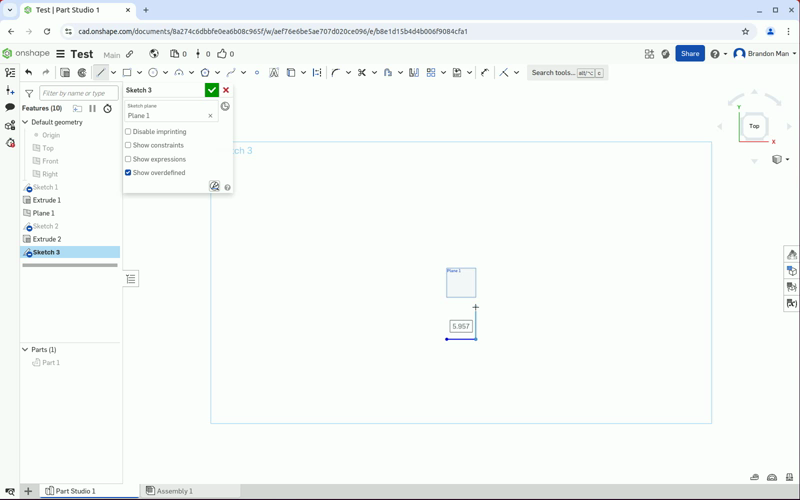
key_up(shift)
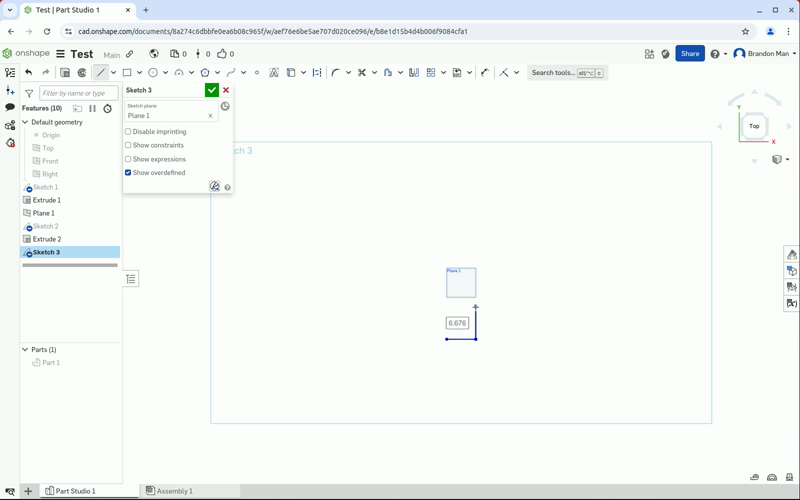
key(esc)
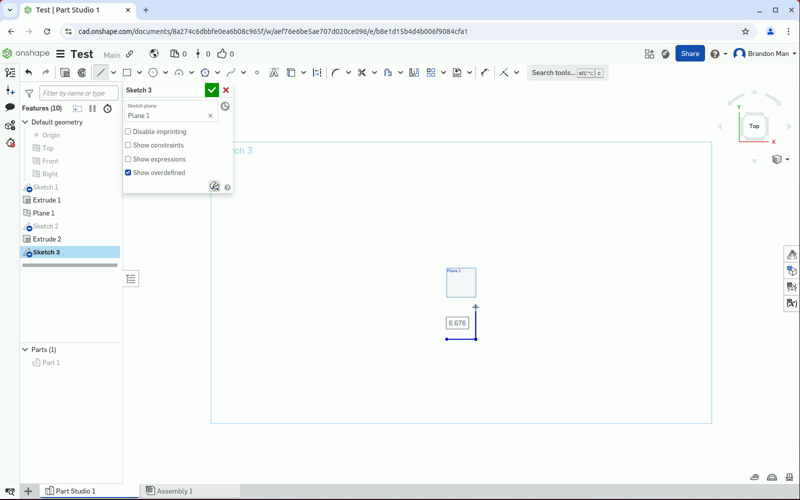
key(a)
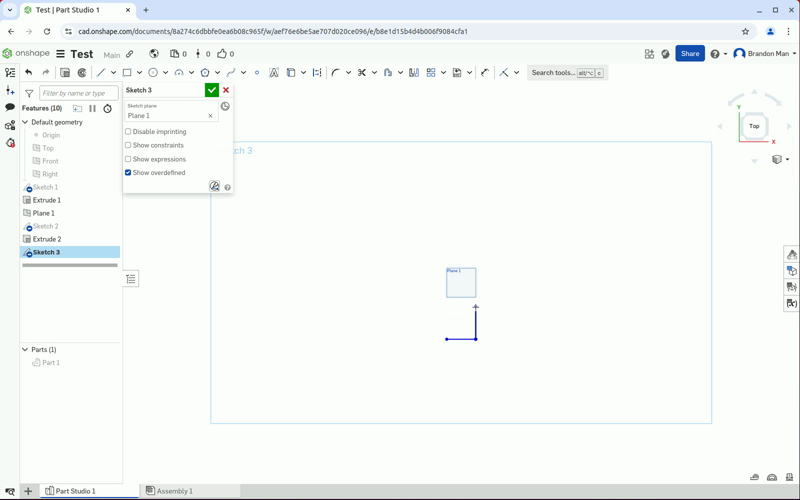
mouse_move(475, 306)
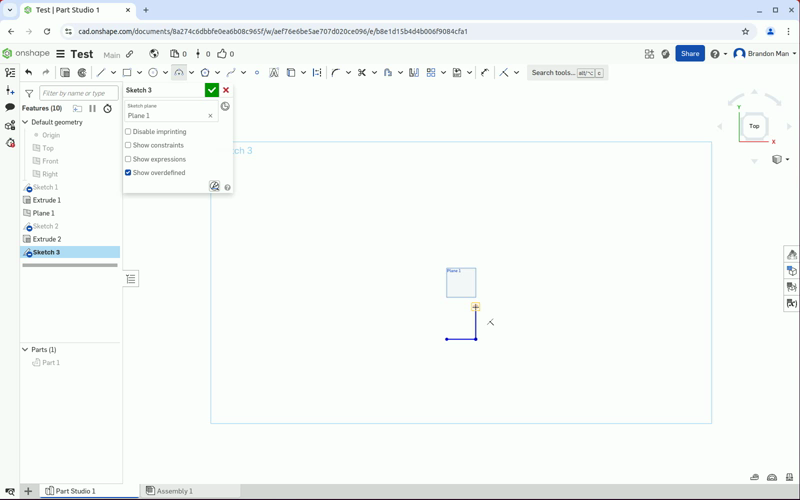
click(475, 306)
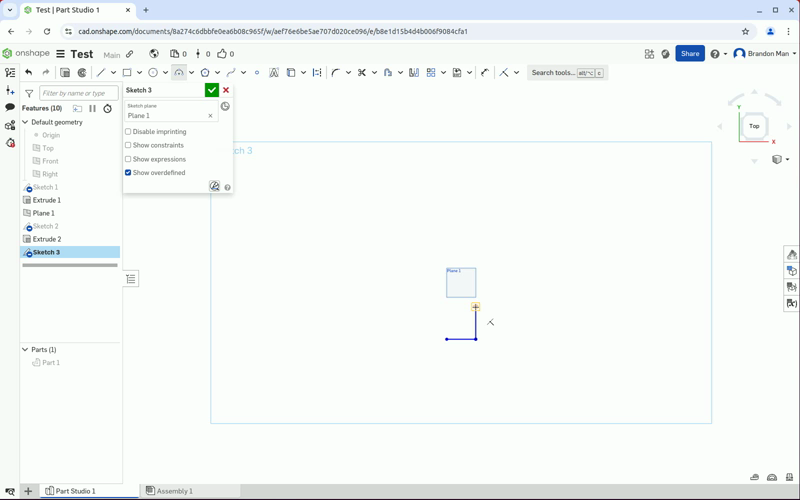
key_down(shift)
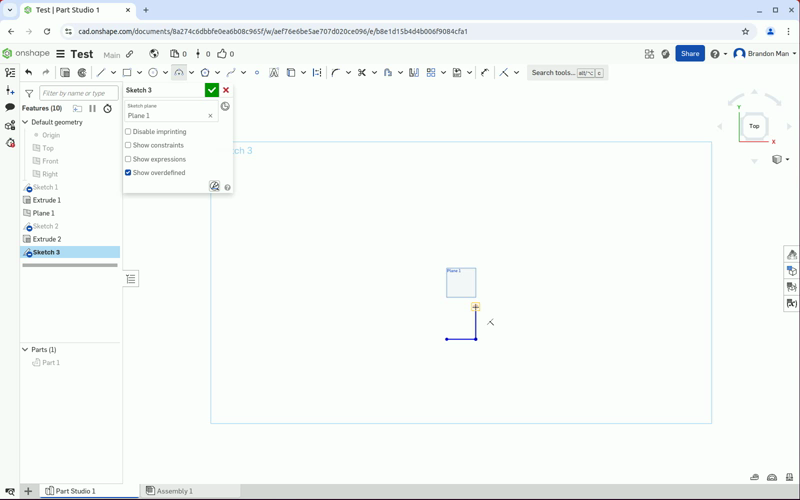
mouse_move(446, 306)
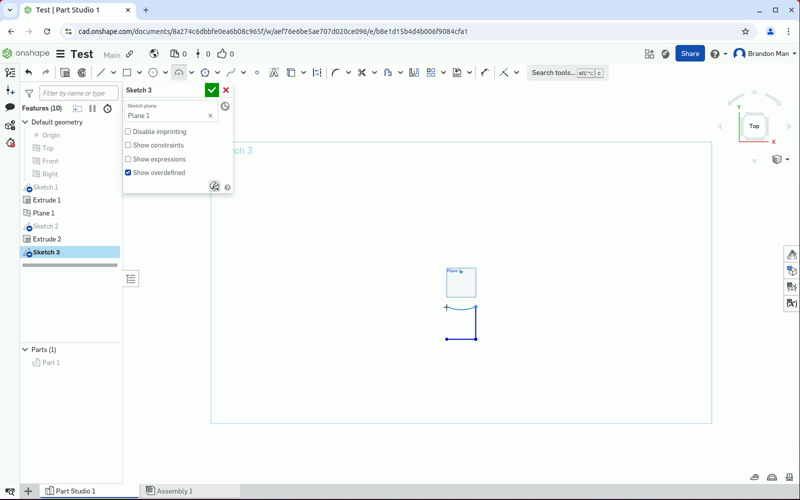
click(446, 306)
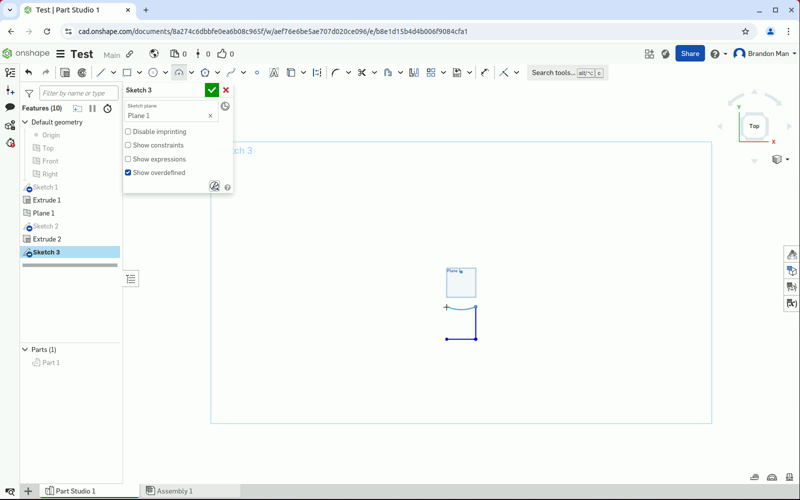
mouse_move(461, 310)
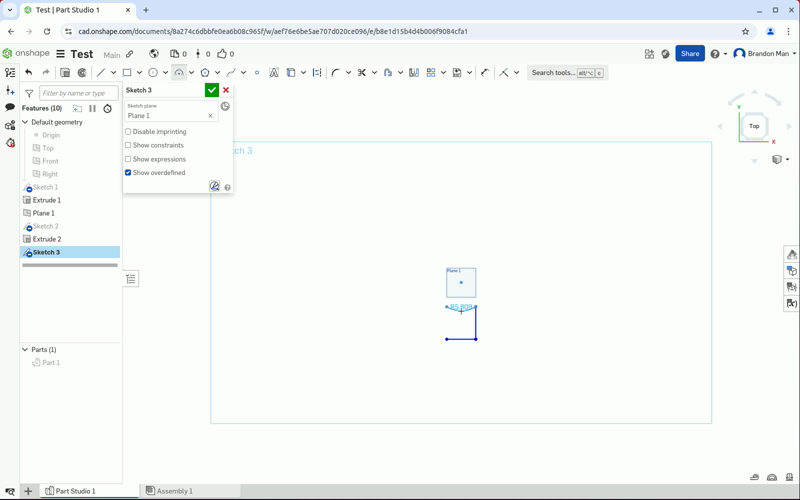
click(461, 310)
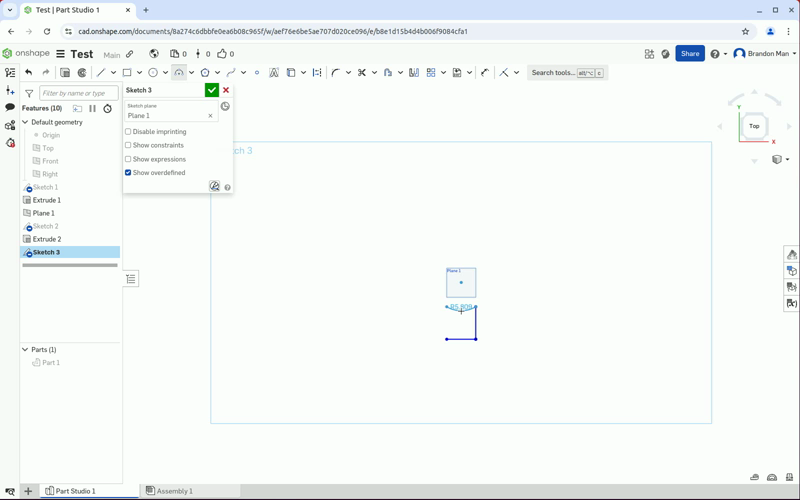
key_up(shift)
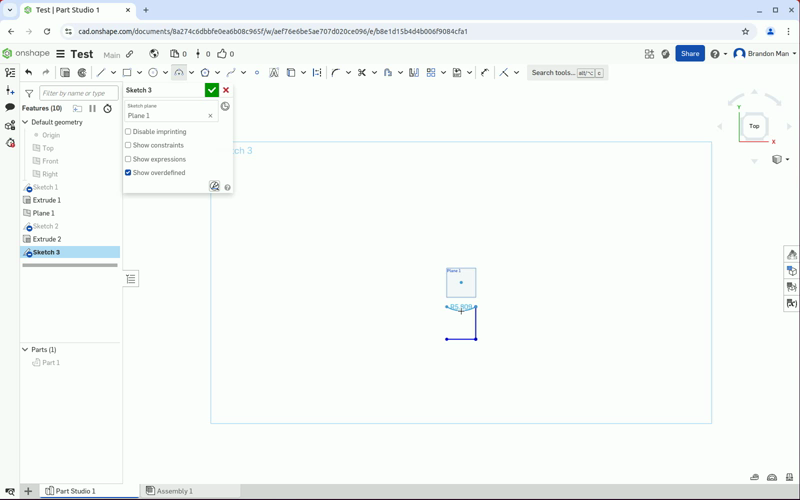
key(esc)
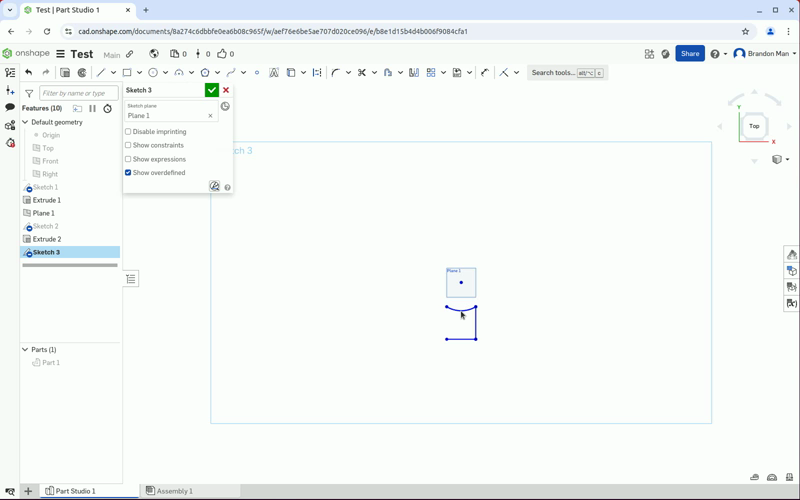
key(l)
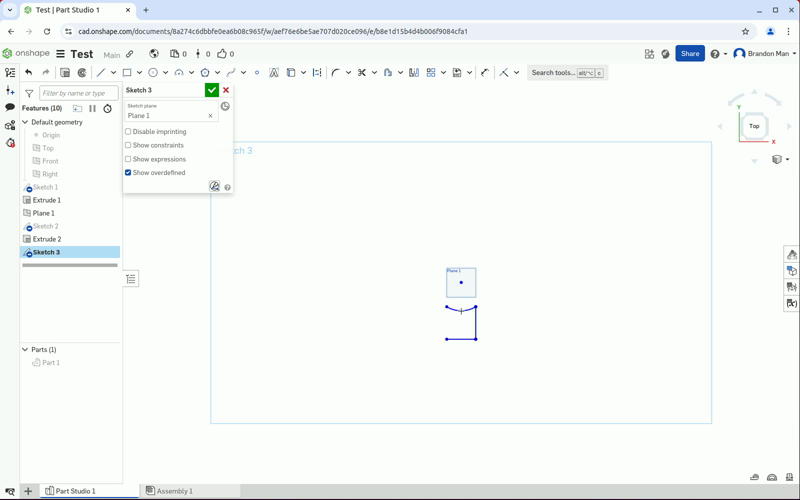
mouse_move(446, 306)
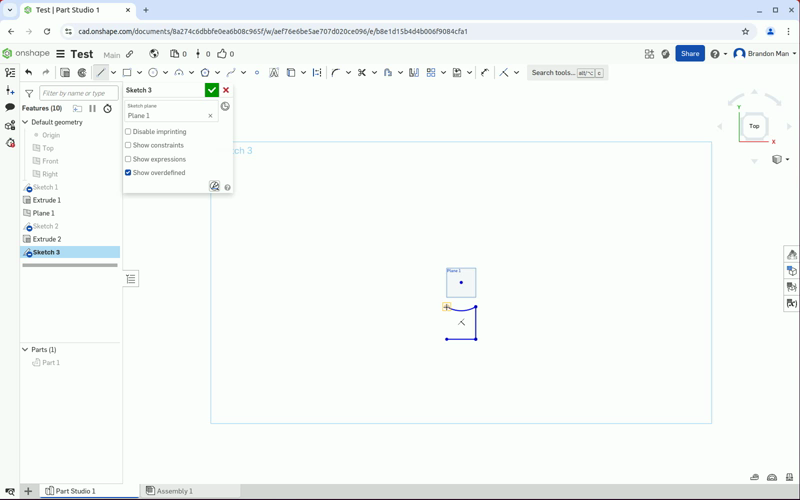
click(446, 306)
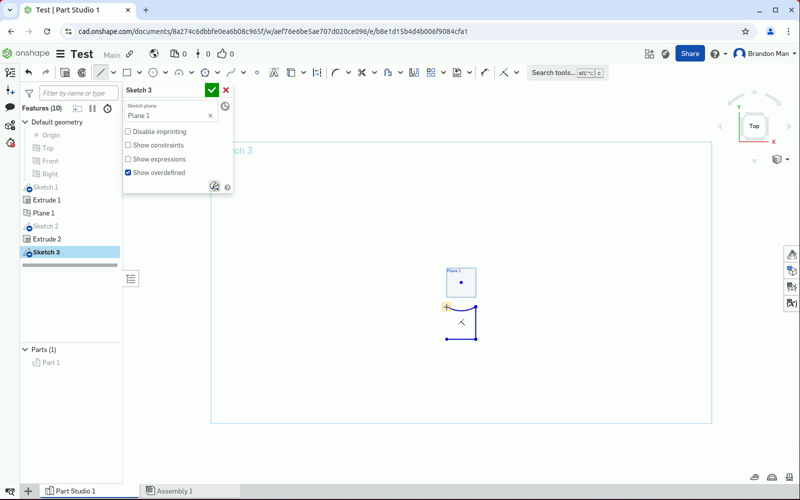
mouse_move(476, 306)
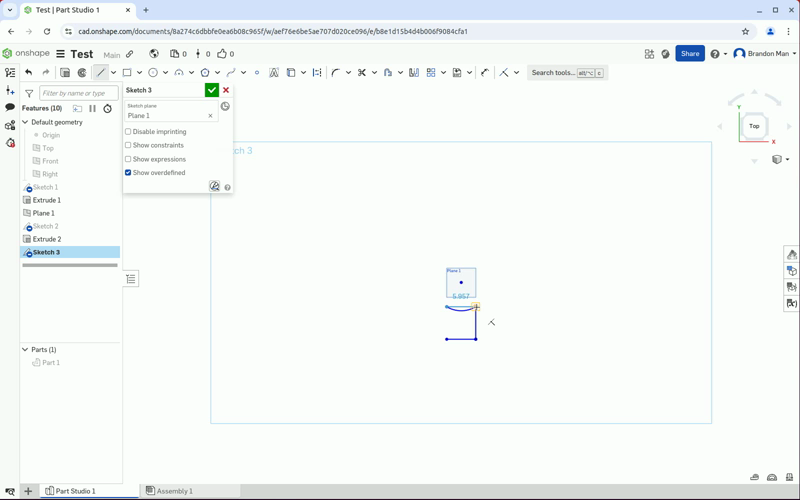
key_down(shift)
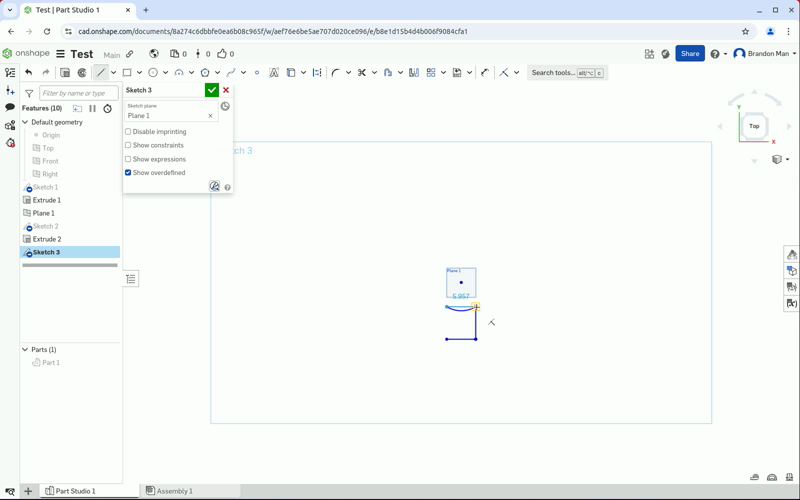
mouse_move(446, 339)
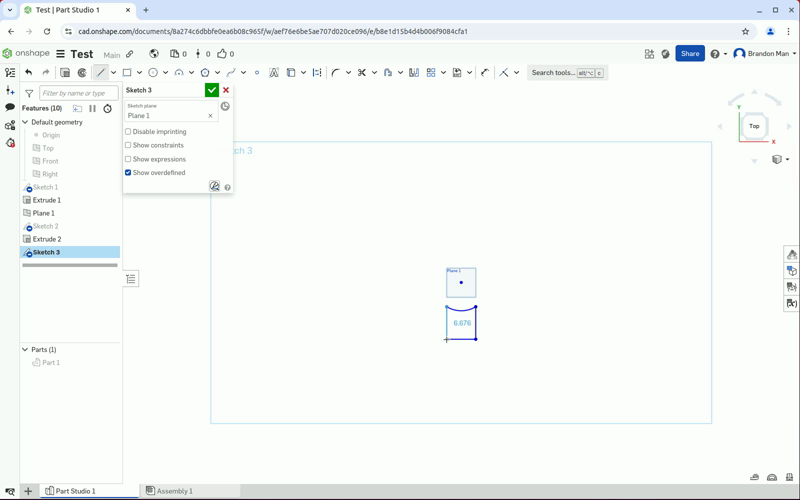
key_up(shift)
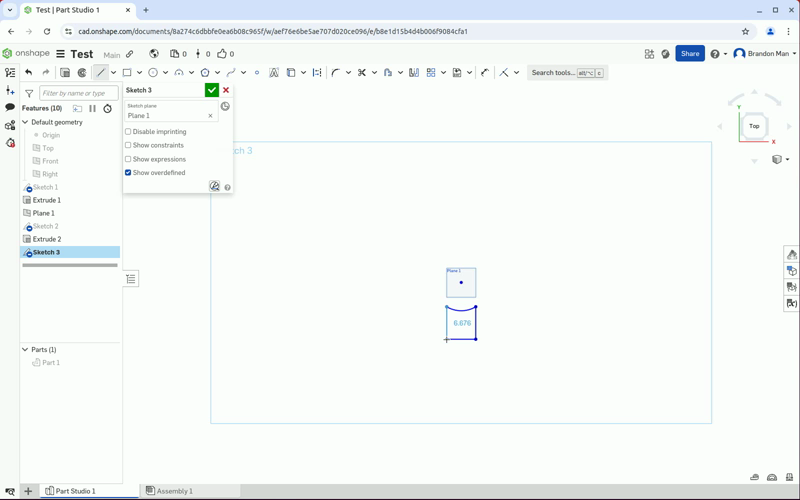
click(446, 339)
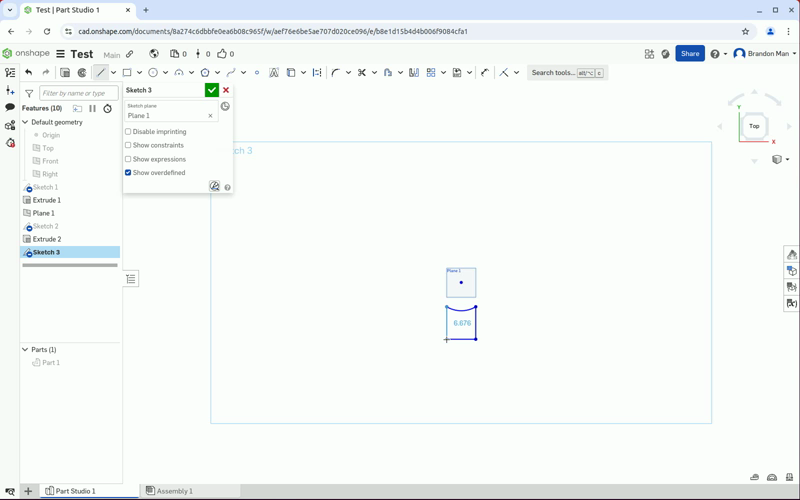
key(esc)
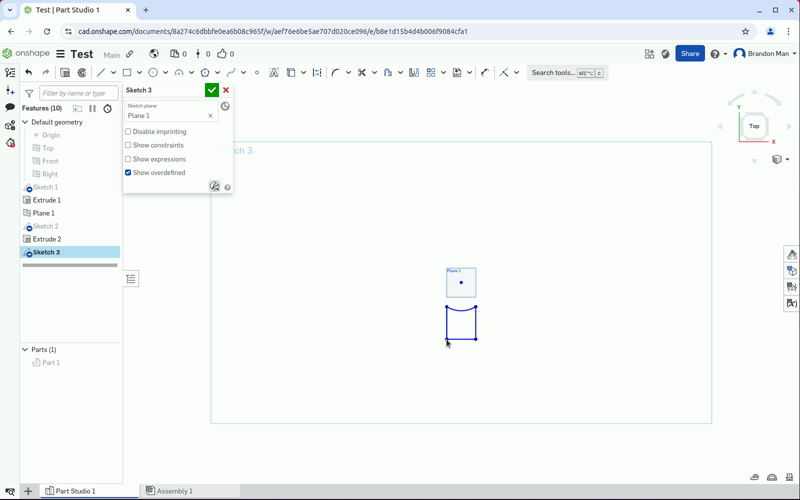
mouse_move(468, 337)
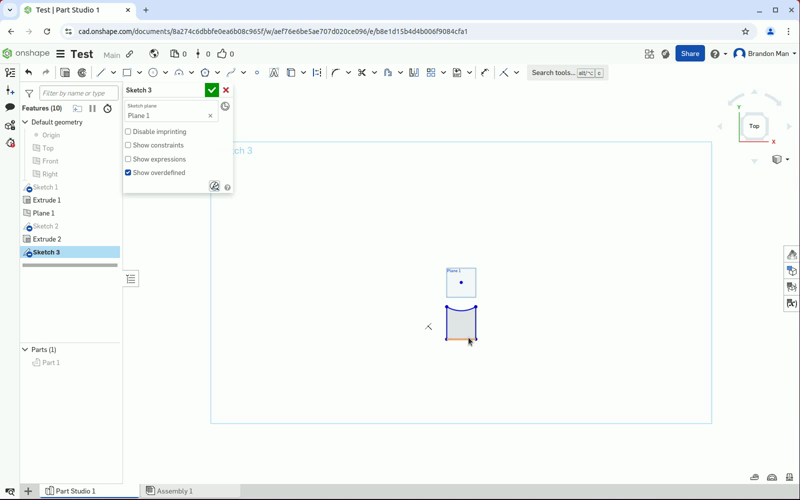
scroll(6)
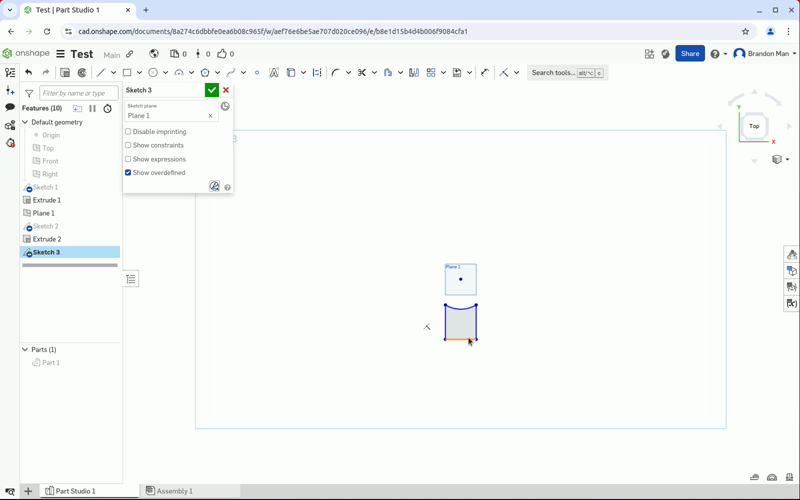
scroll(6)
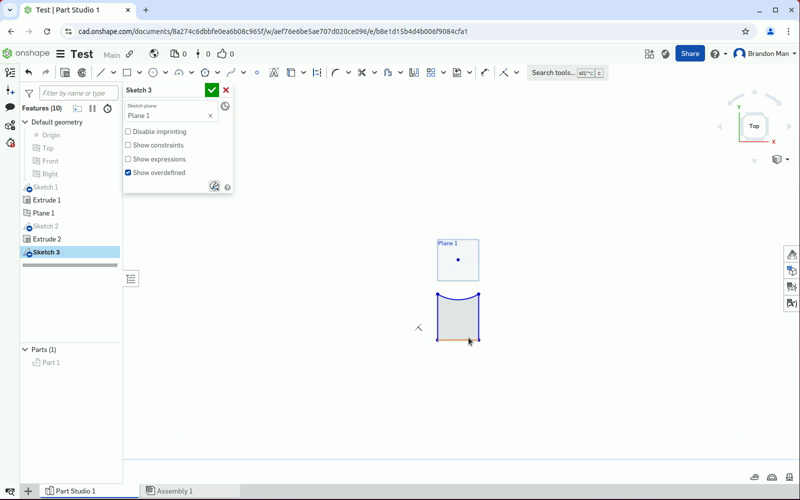
scroll(6)
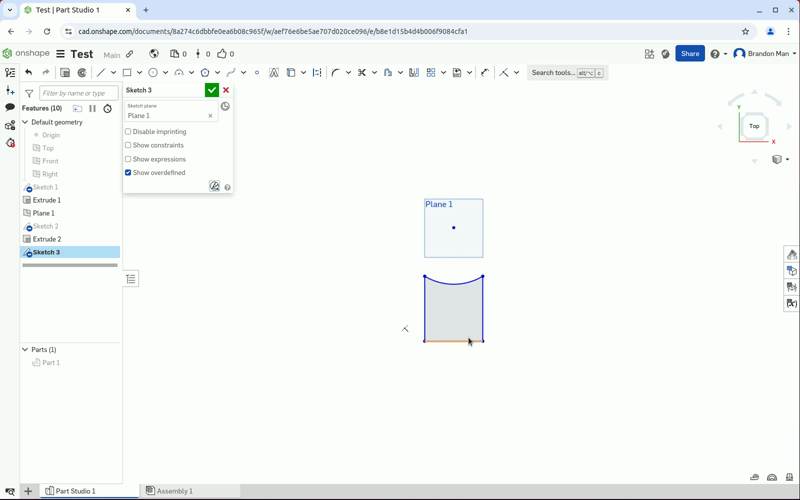
scroll(6)
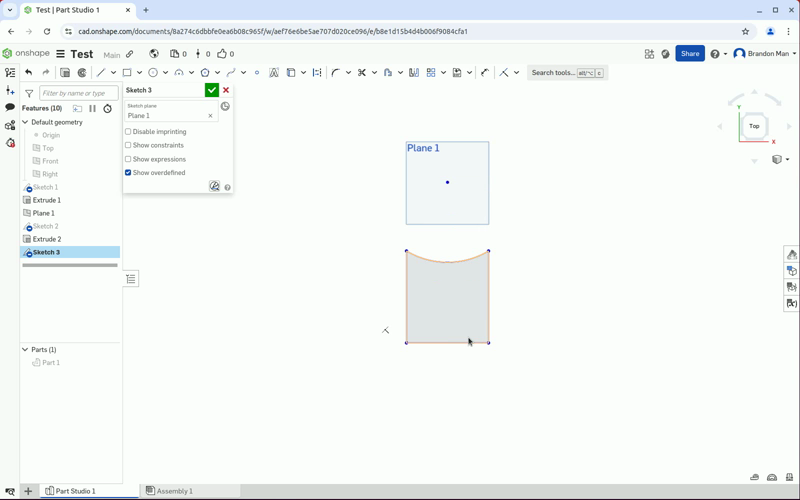
scroll(6)
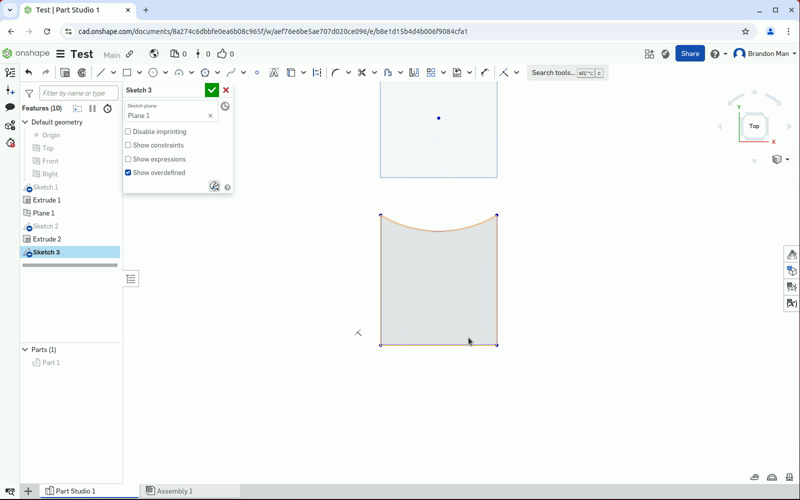
scroll(6)
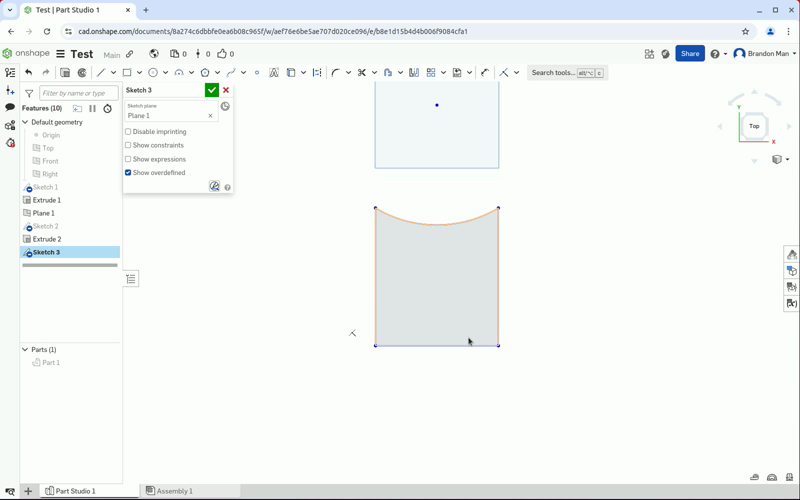
scroll(6)
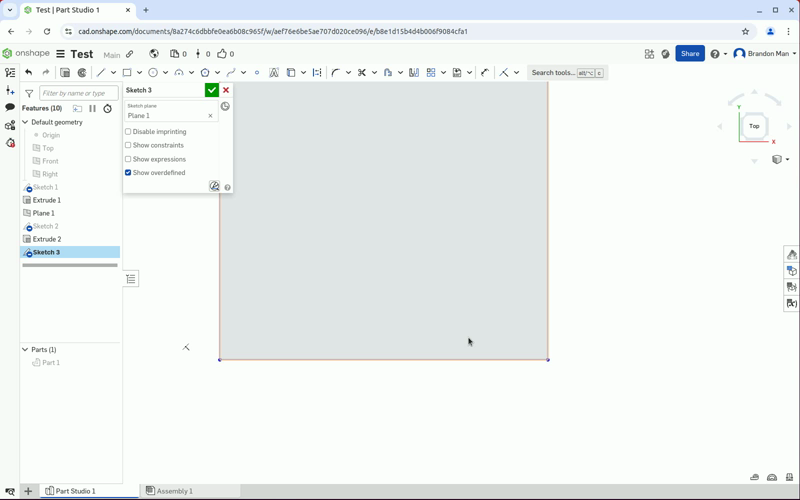
click(468, 337)
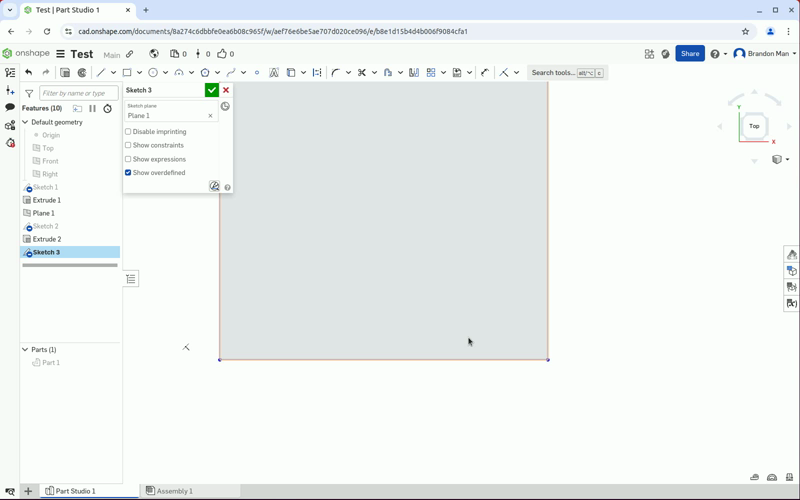
scroll(-6)
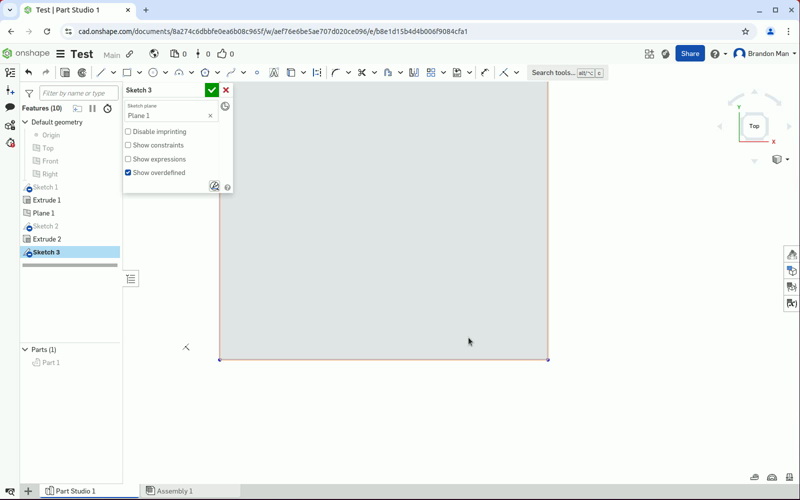
scroll(-6)
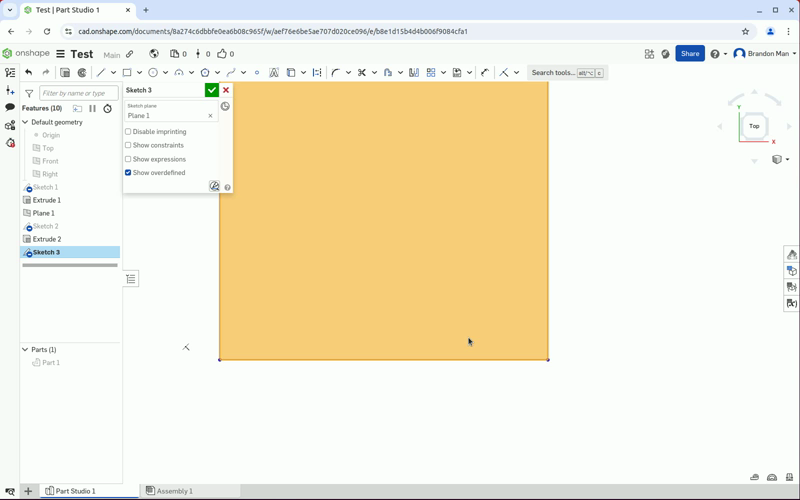
scroll(-6)
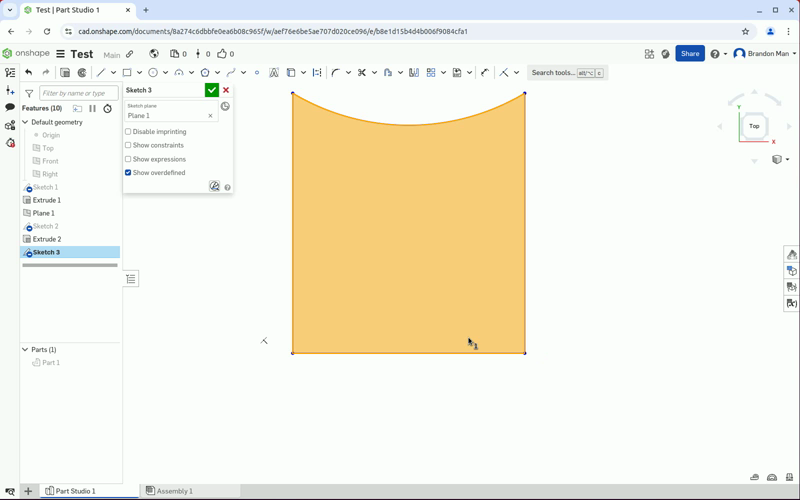
scroll(-6)
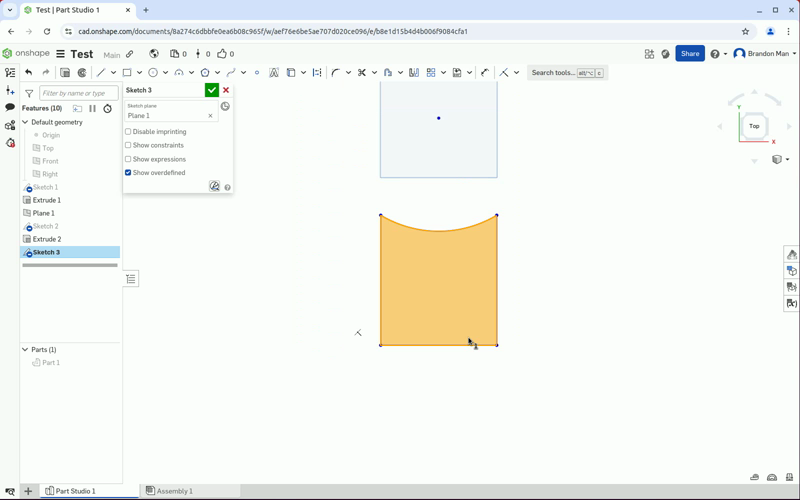
scroll(-6)
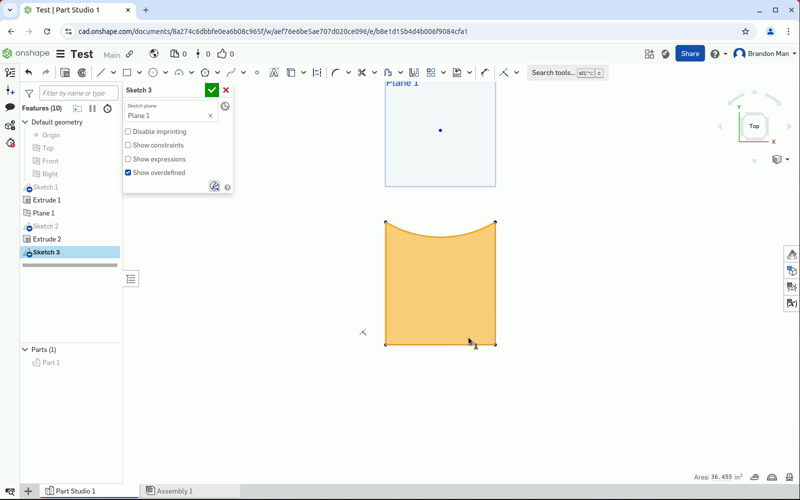
scroll(-6)
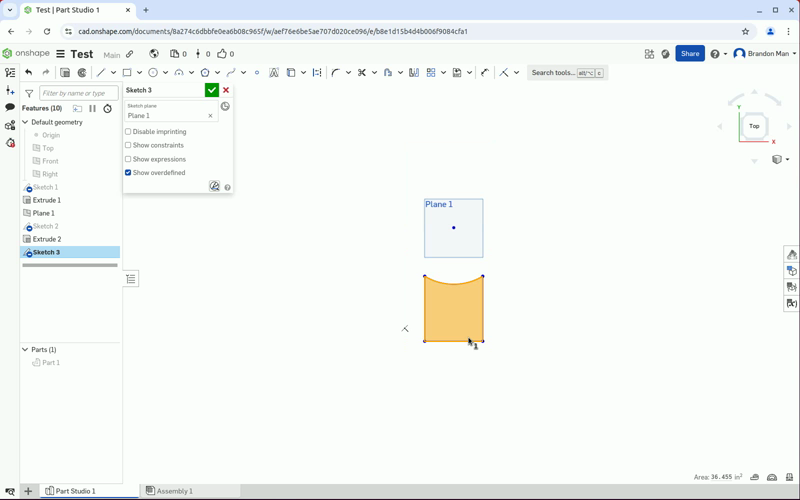
scroll(-6)
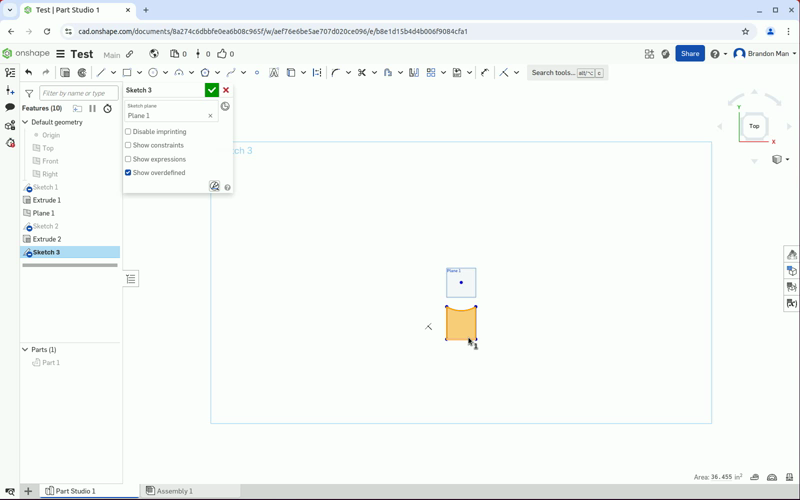
mouse_move(73, 352)
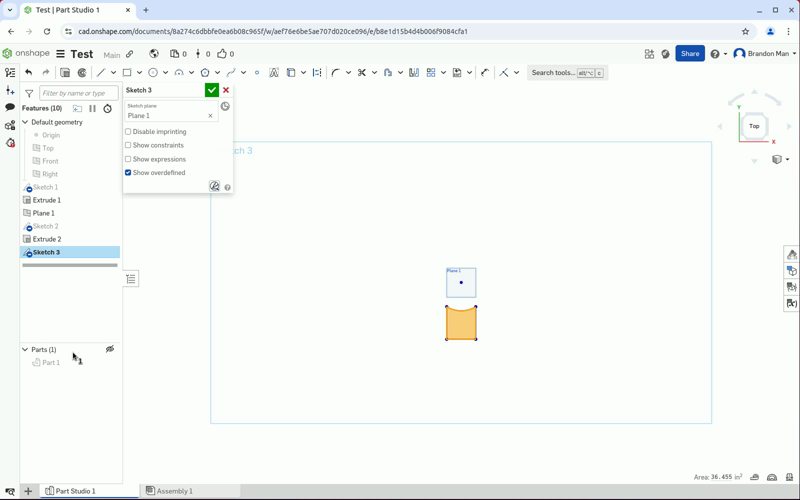
key(shift+y)
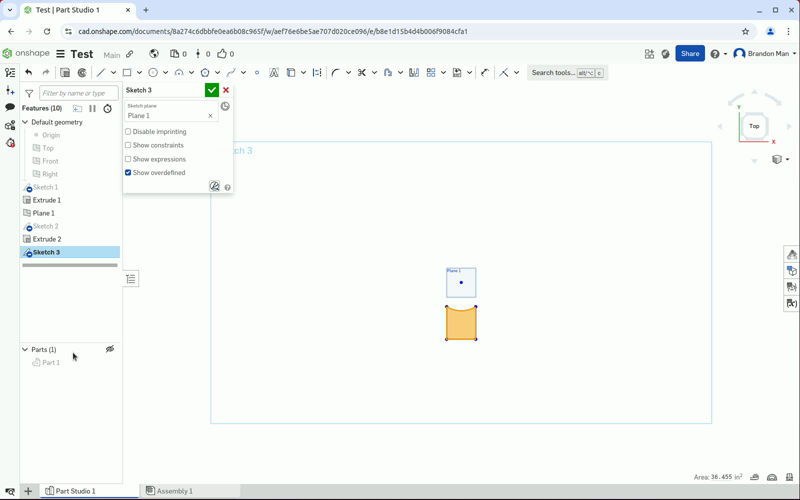
key(shift+e)
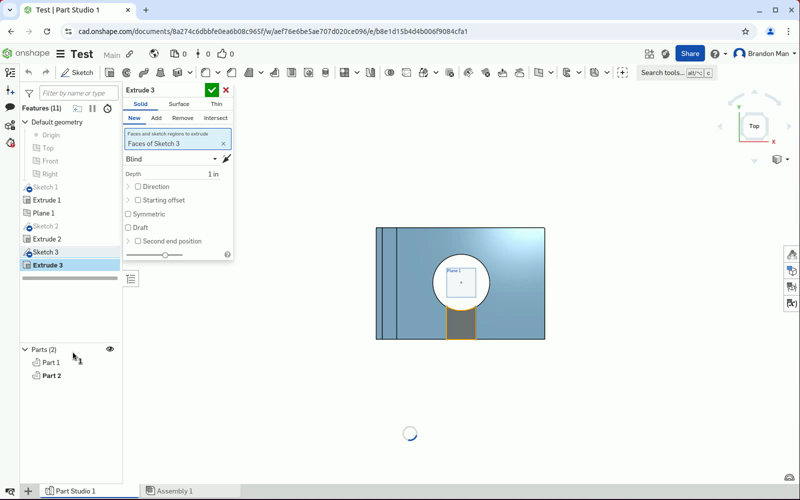
mouse_move(143, 106)
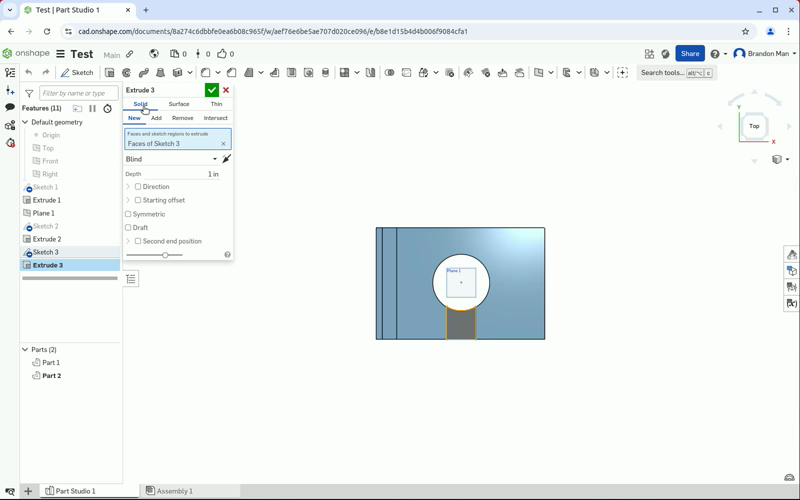
click(143, 106)
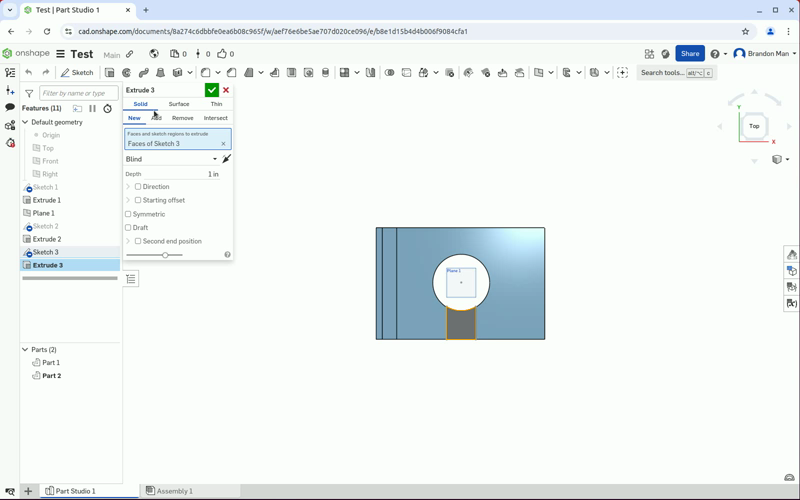
mouse_move(186, 120)
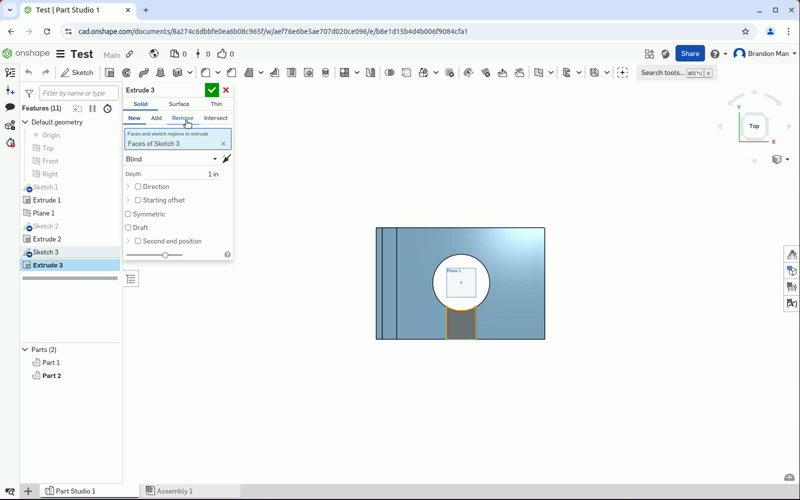
click(186, 120)
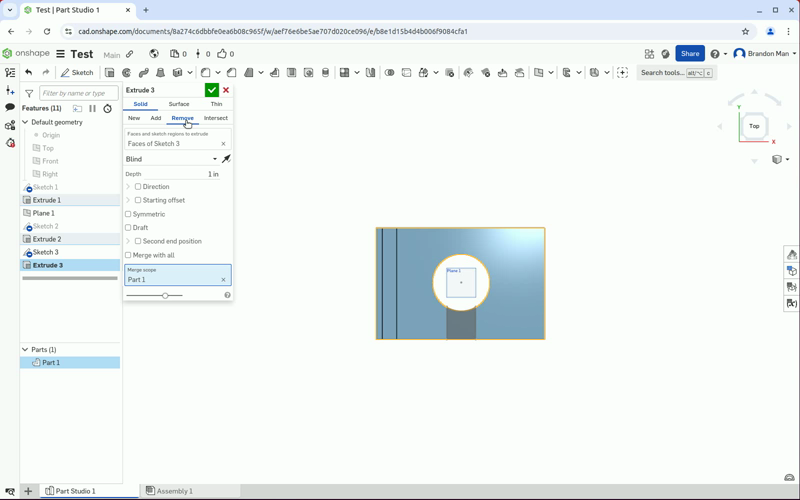
key(tab, 4)
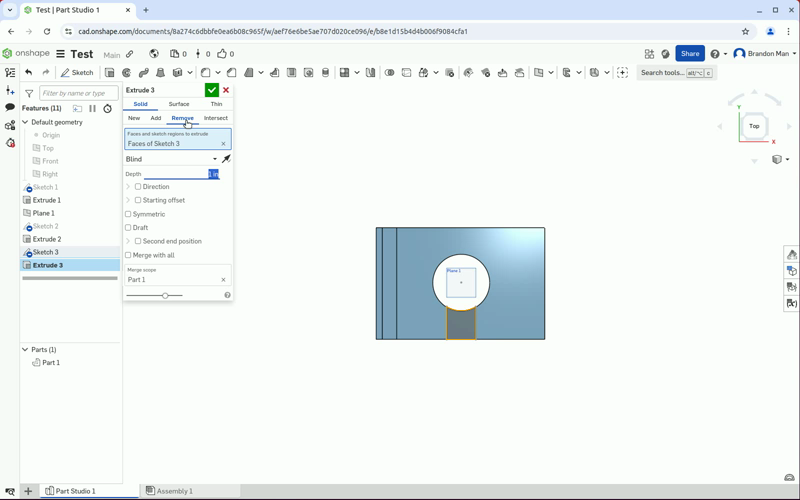
text(1.204)
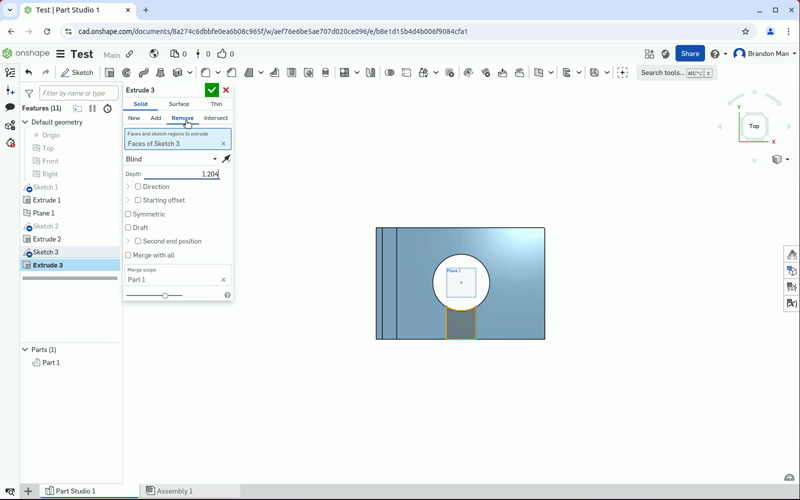
key(tab, 6)
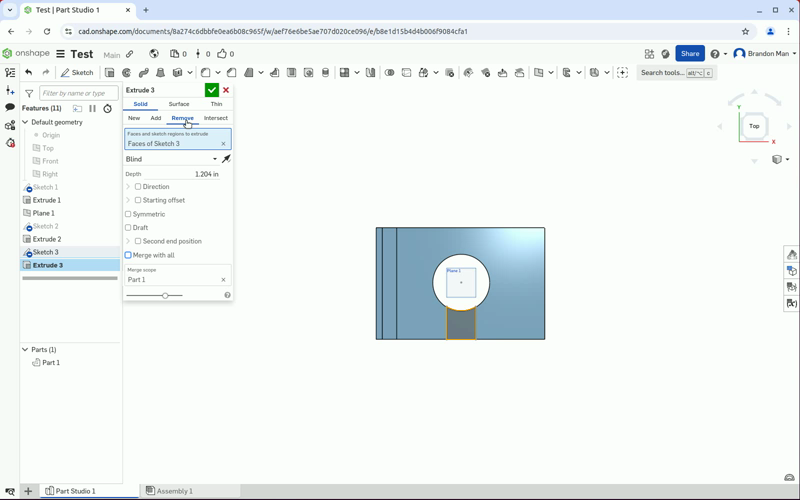
key(space)
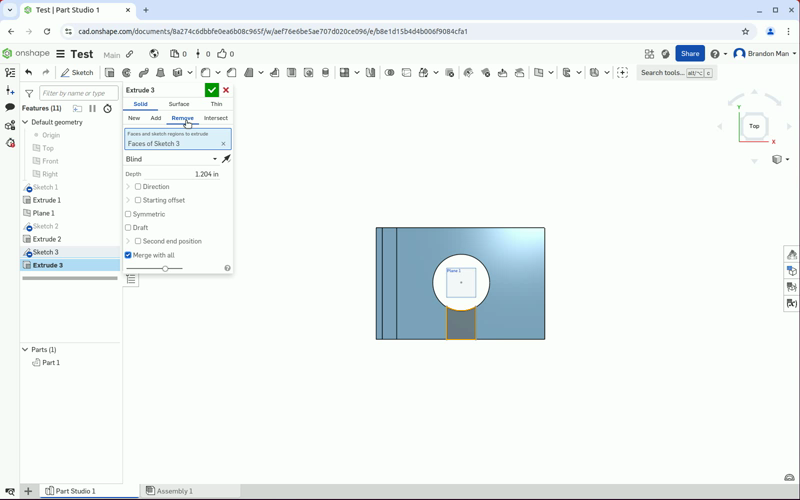
key(enter)
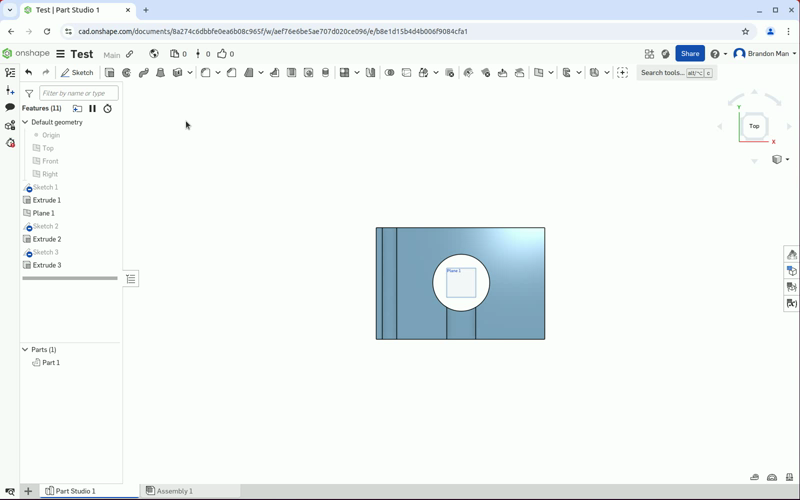
key(shift+h)
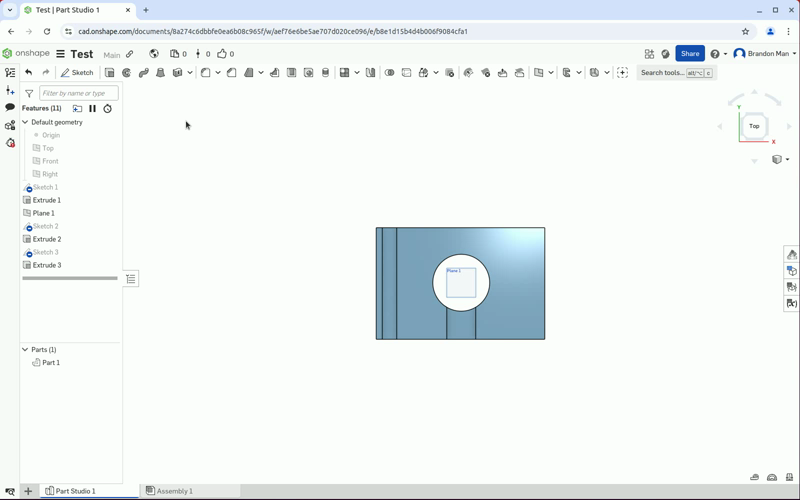
key(shift+h)
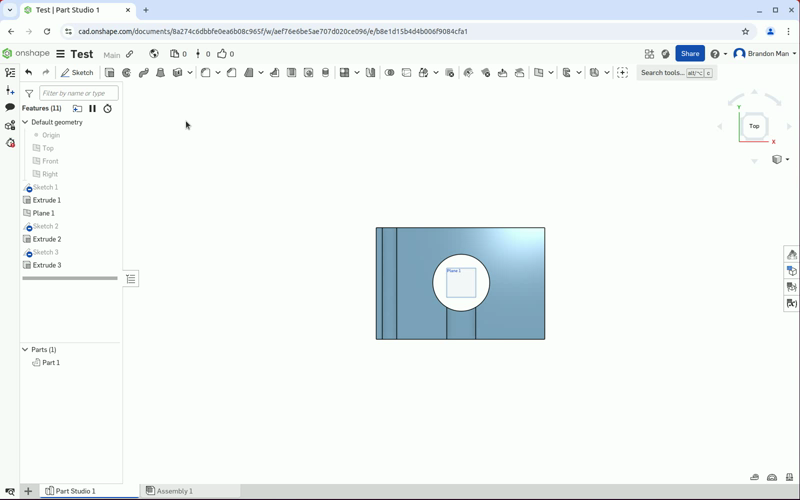
mouse_move(73, 189)
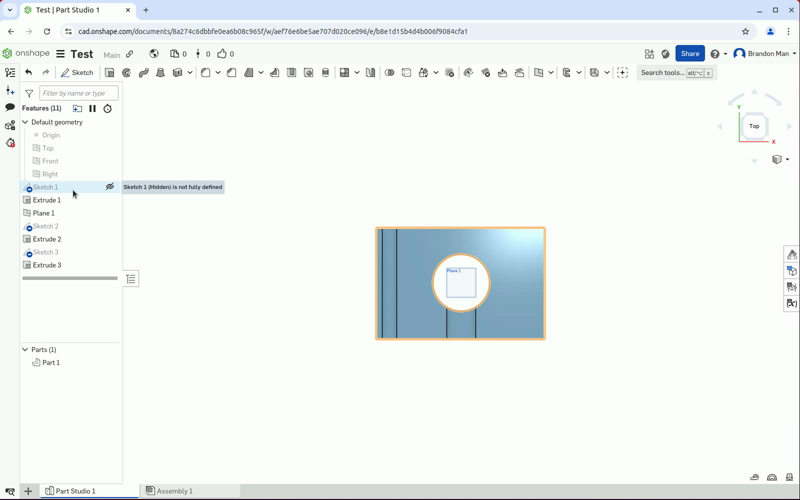
click(73, 189)
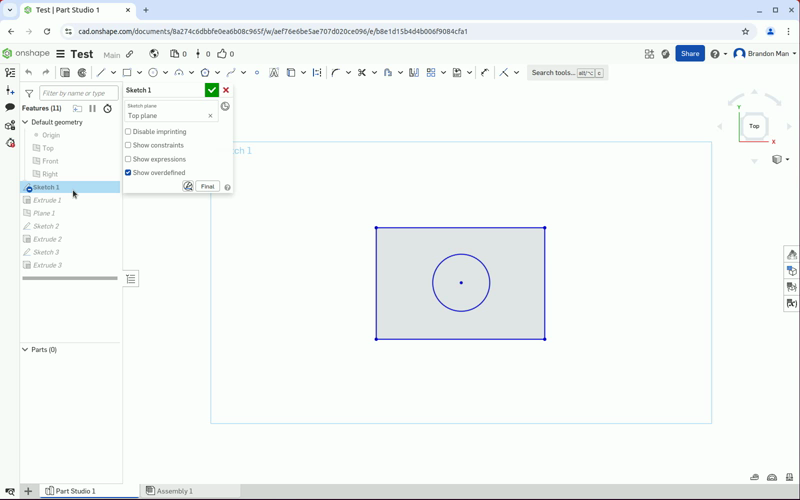
mouse_move(229, 92)
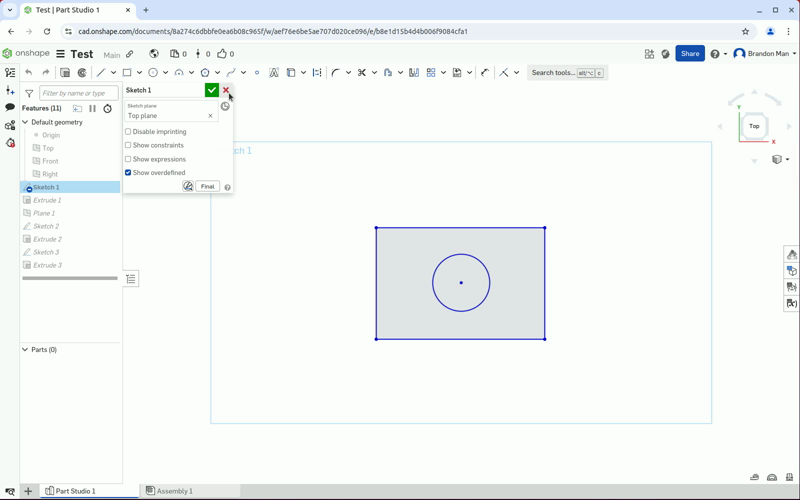
click(229, 92)
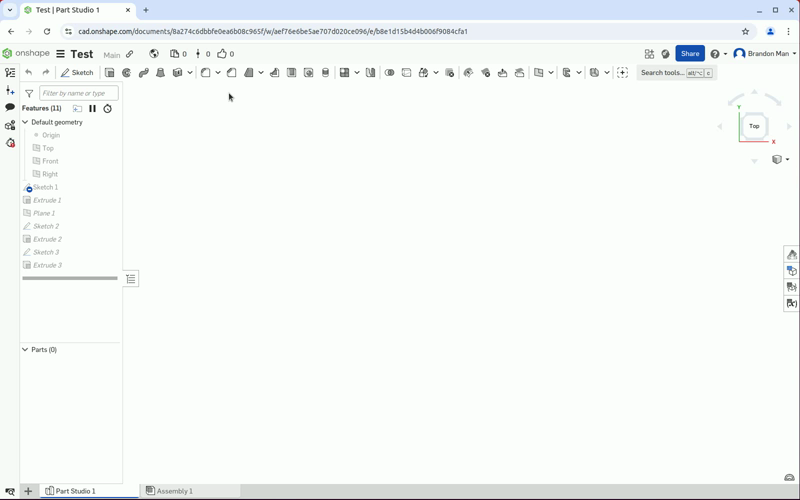
key(shift+s)
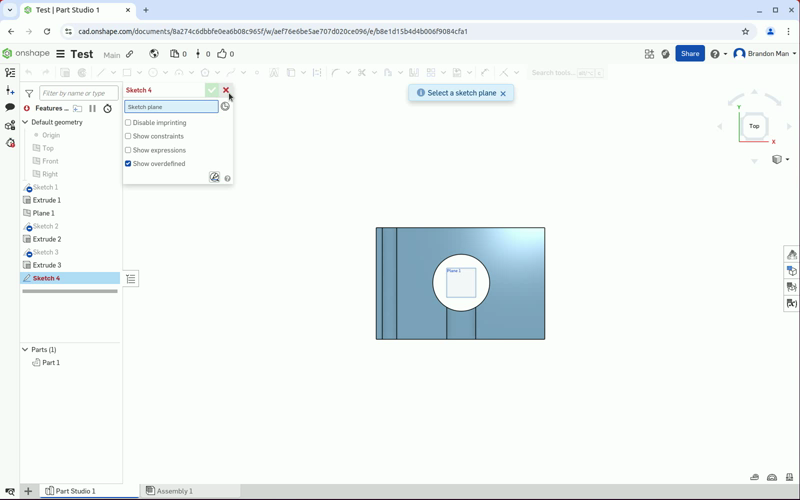
mouse_move(73, 215)
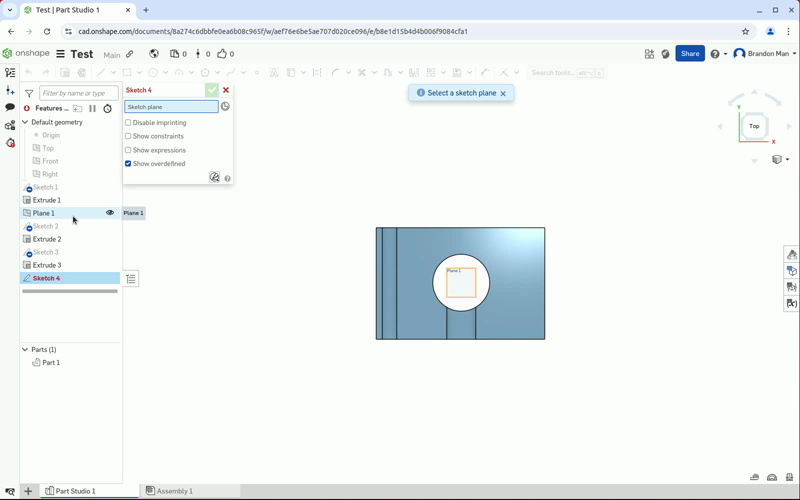
click(73, 215)
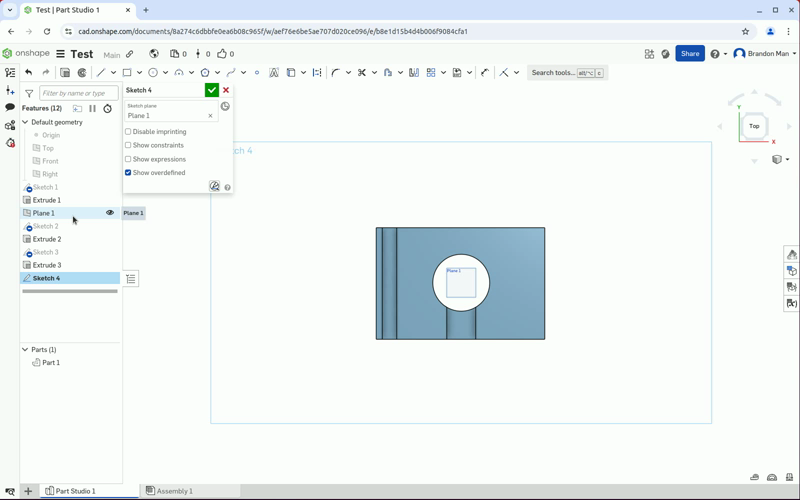
mouse_move(73, 352)
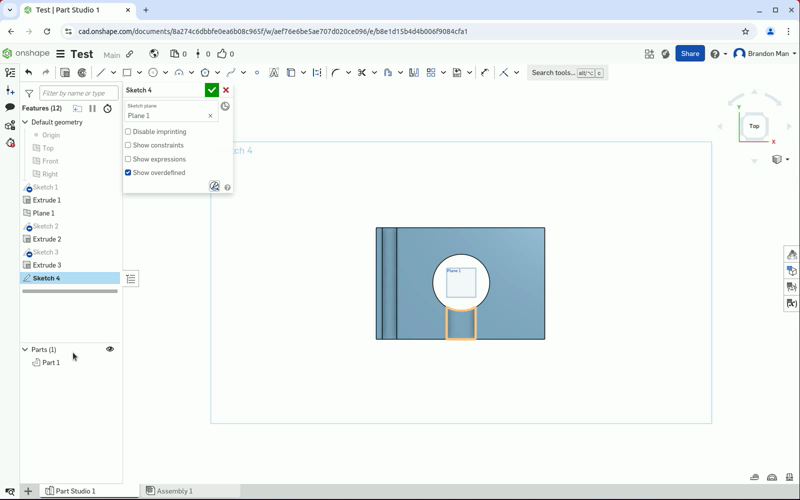
key(y)
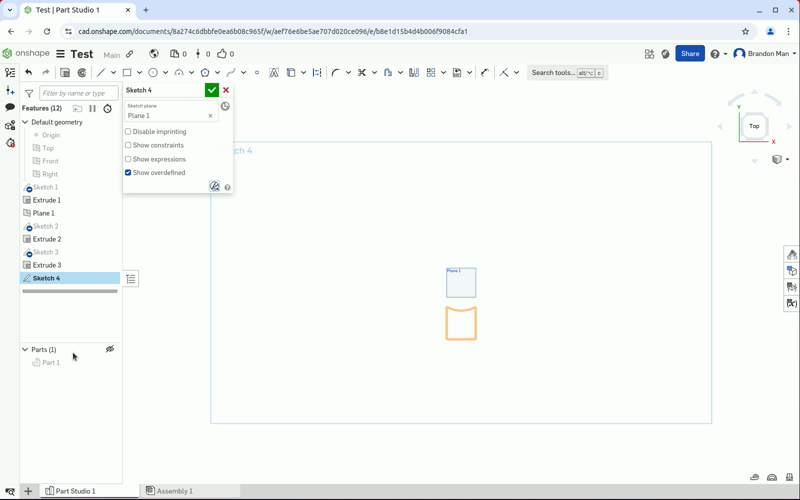
key(a)
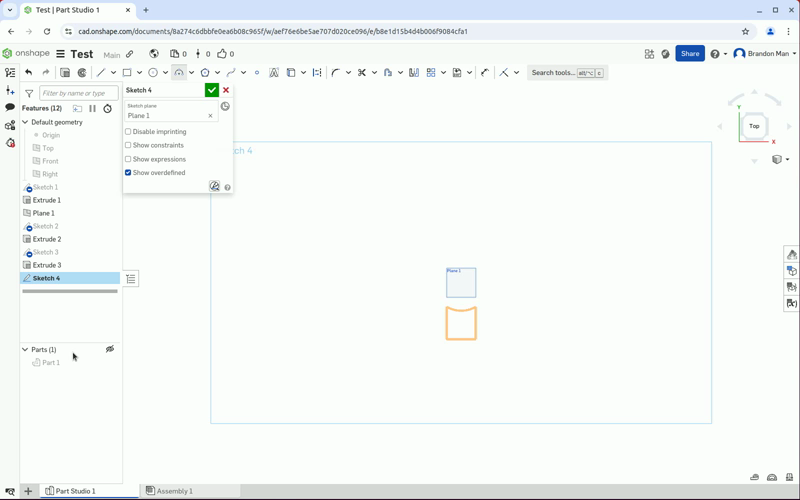
key_down(shift)
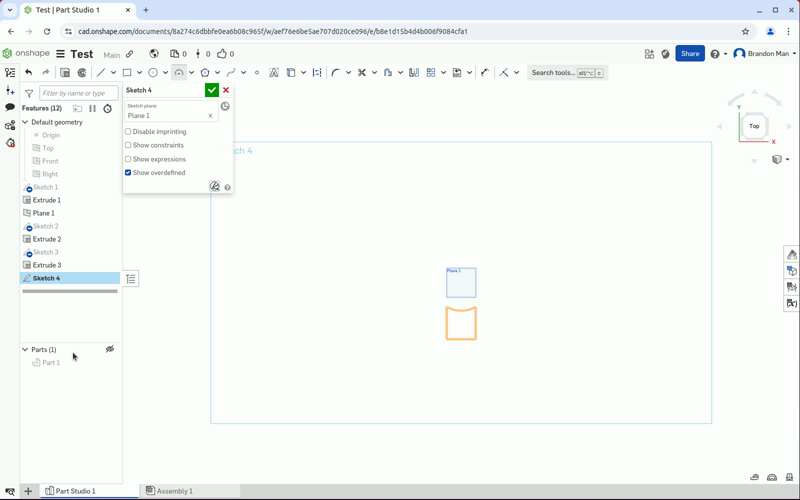
mouse_move(446, 258)
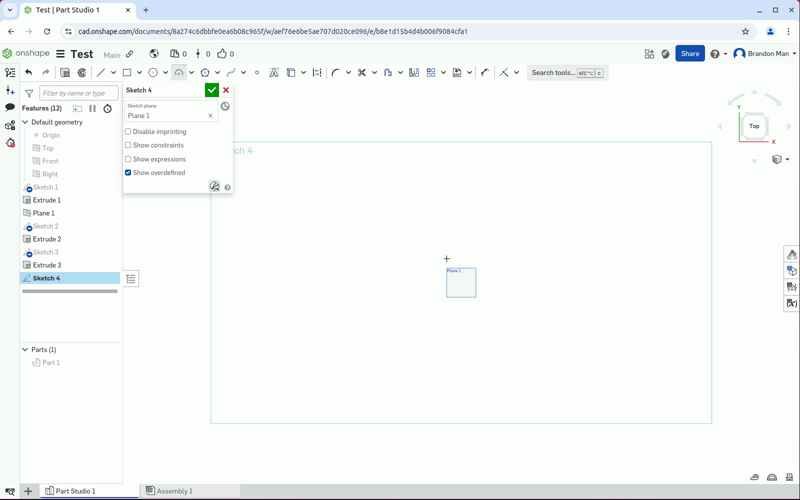
click(446, 258)
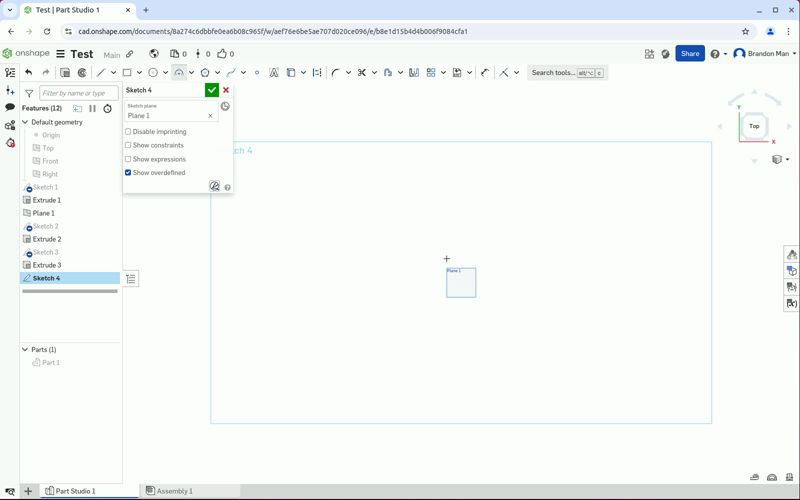
key_up(shift)
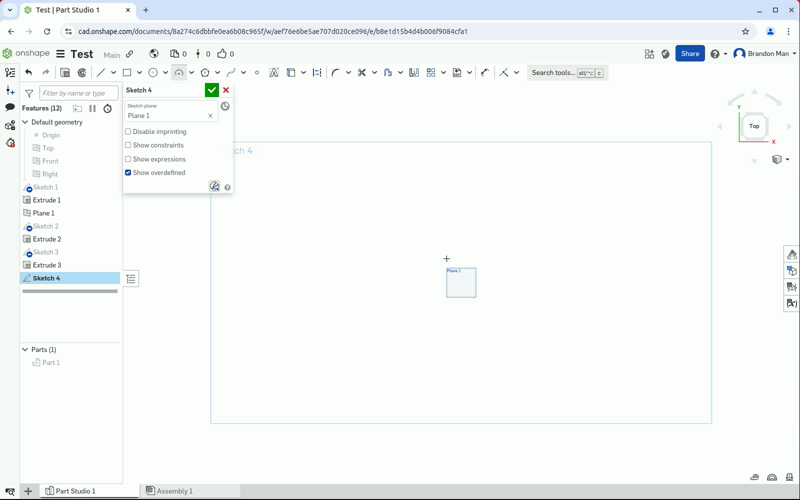
key_down(shift)
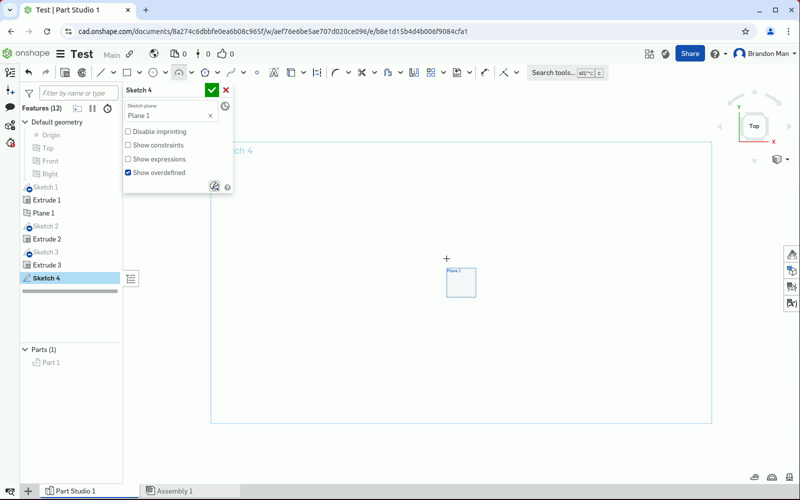
mouse_move(475, 258)
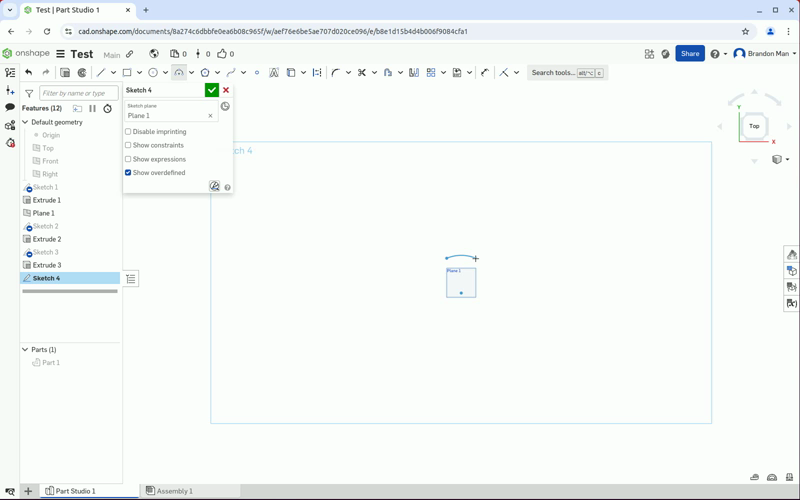
click(475, 258)
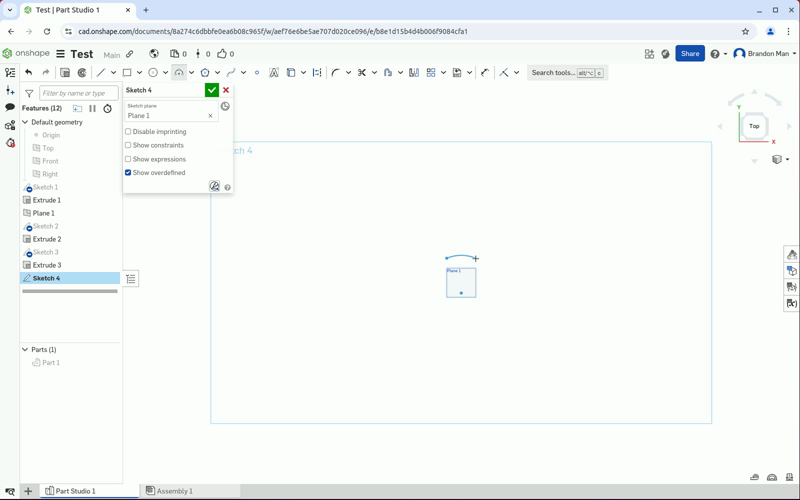
mouse_move(461, 254)
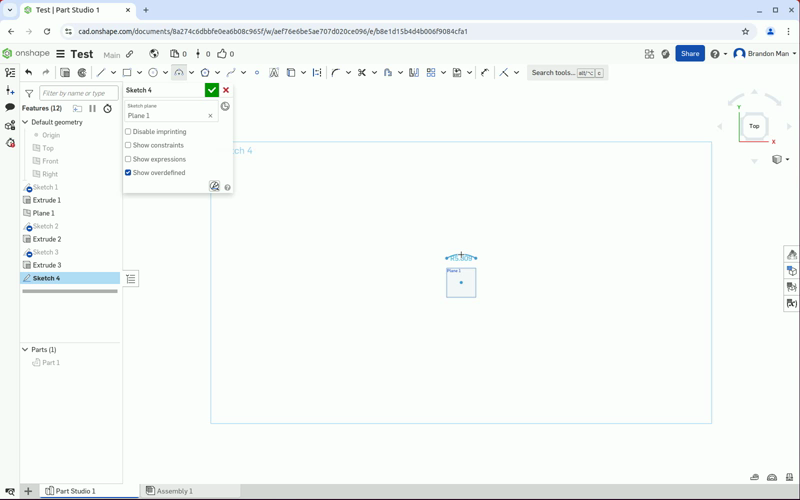
click(461, 254)
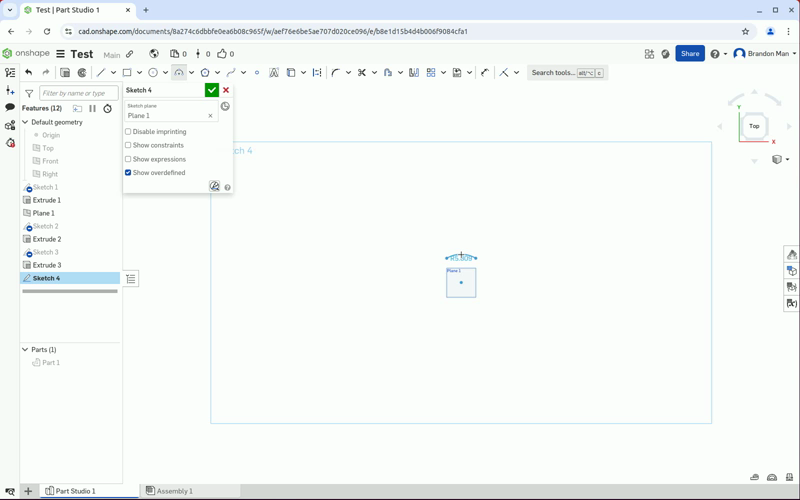
key_up(shift)
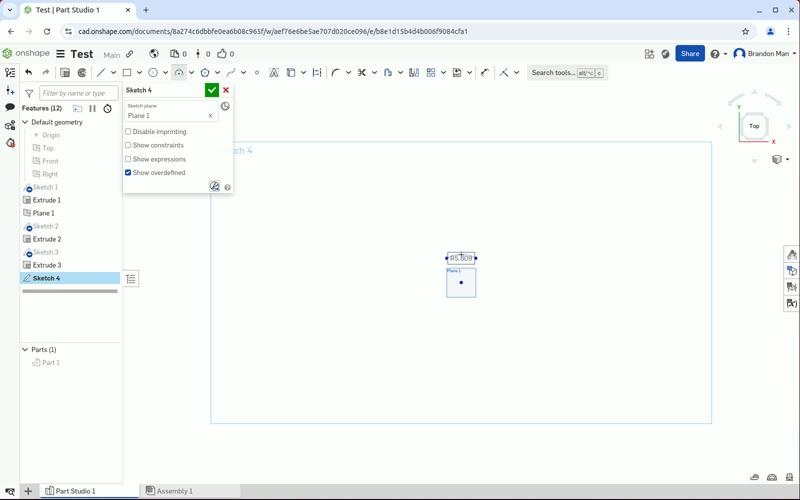
key(esc)
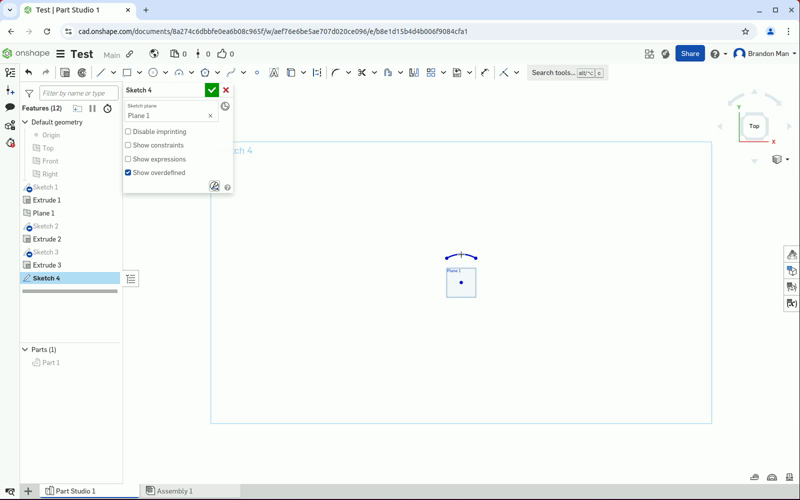
key(l)
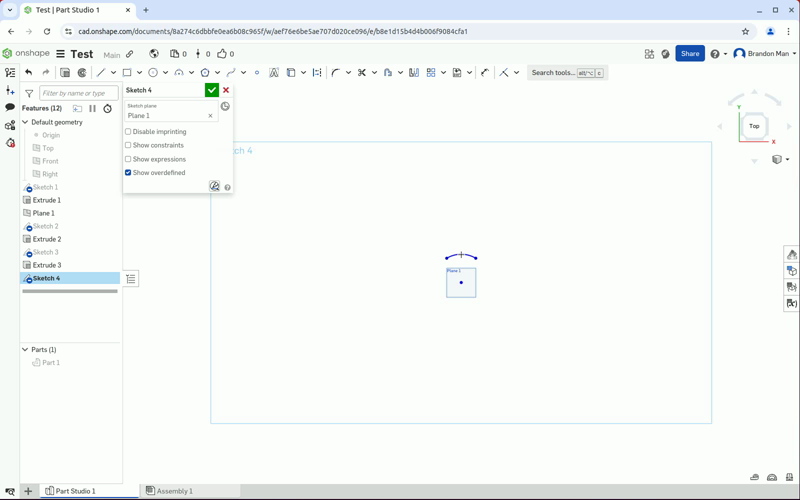
mouse_move(475, 258)
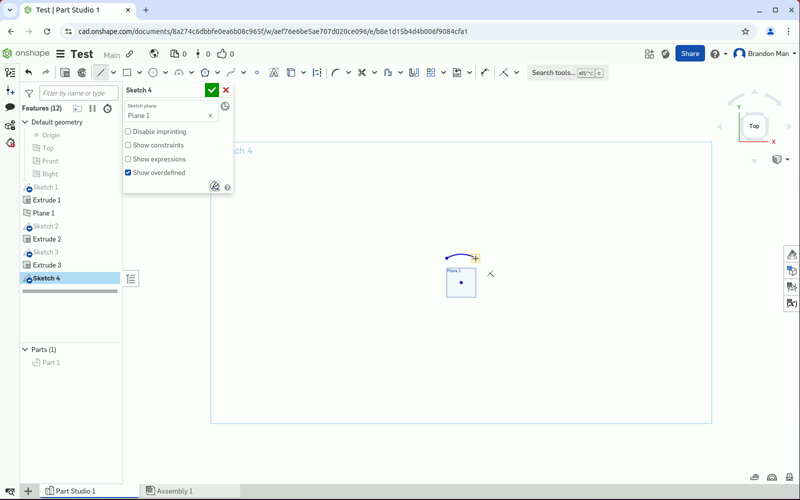
click(475, 258)
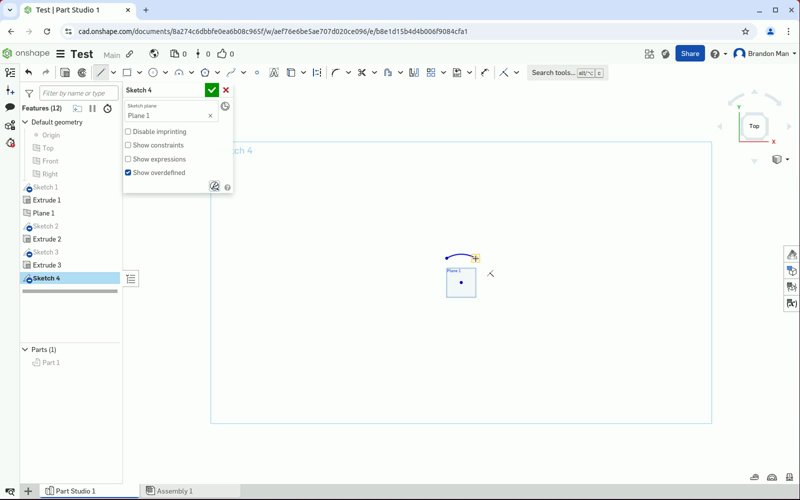
key_down(shift)
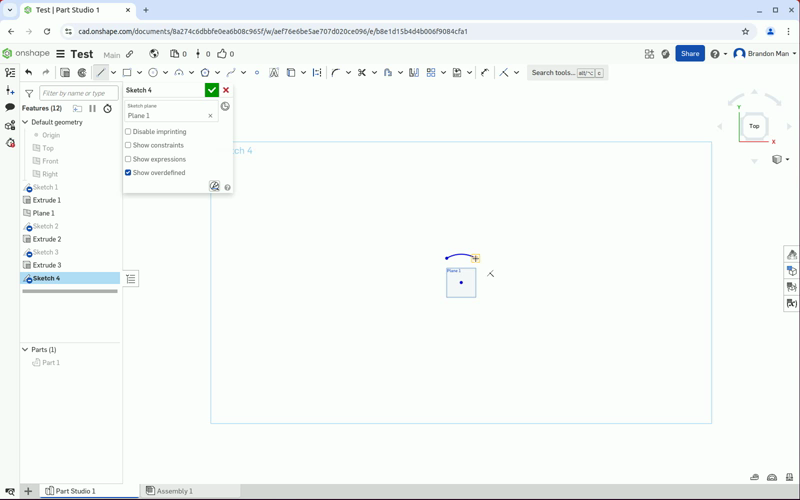
mouse_move(505, 258)
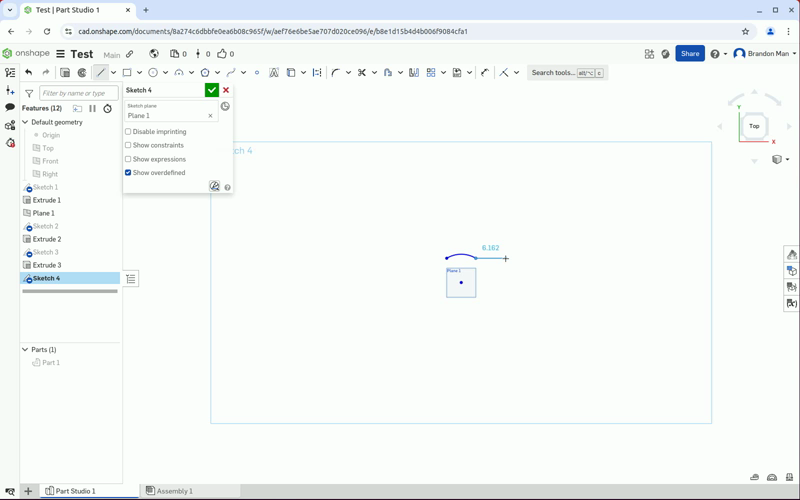
mouse_move(475, 225)
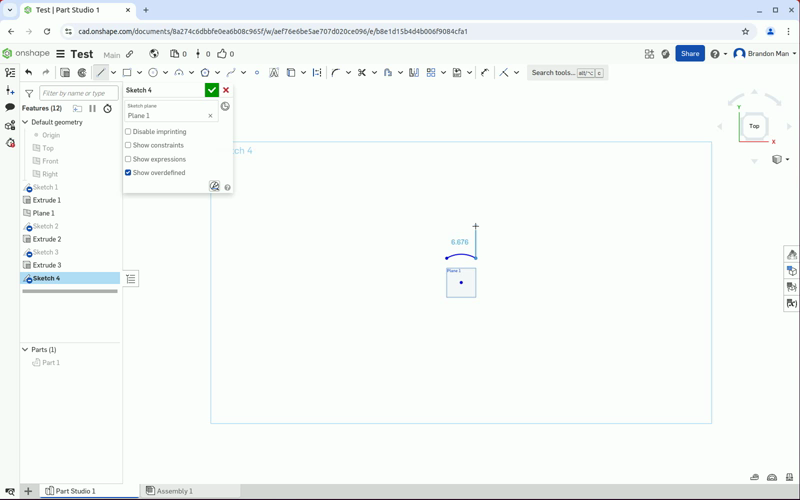
click(475, 225)
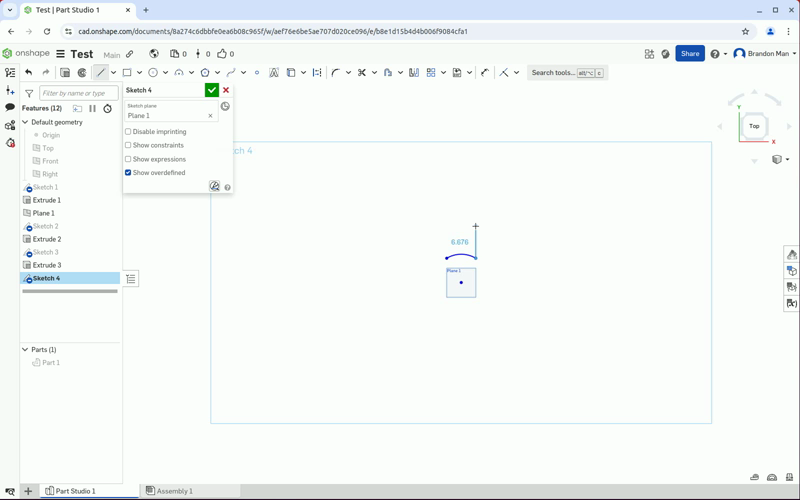
key_up(shift)
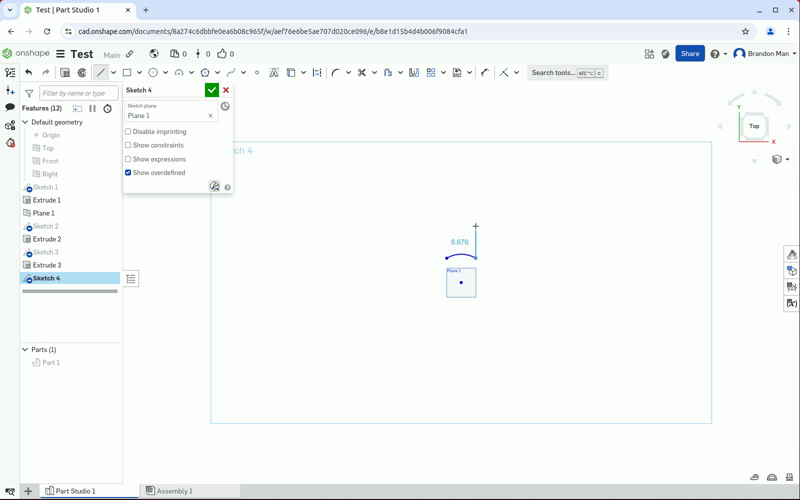
key_down(shift)
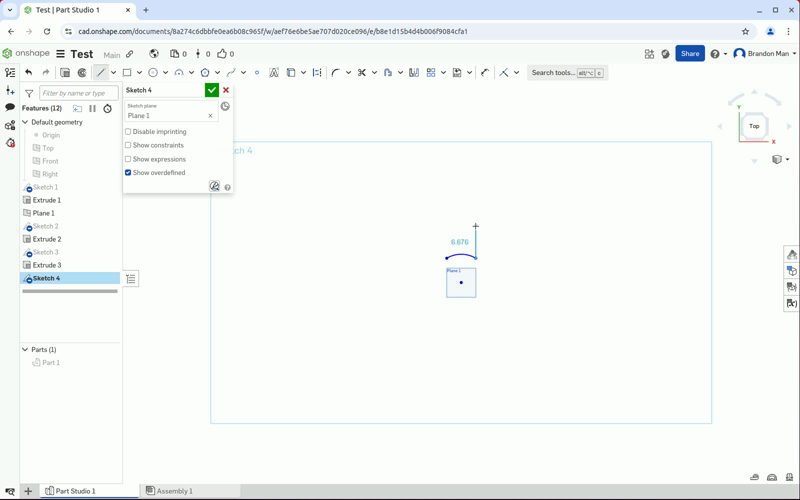
mouse_move(505, 225)
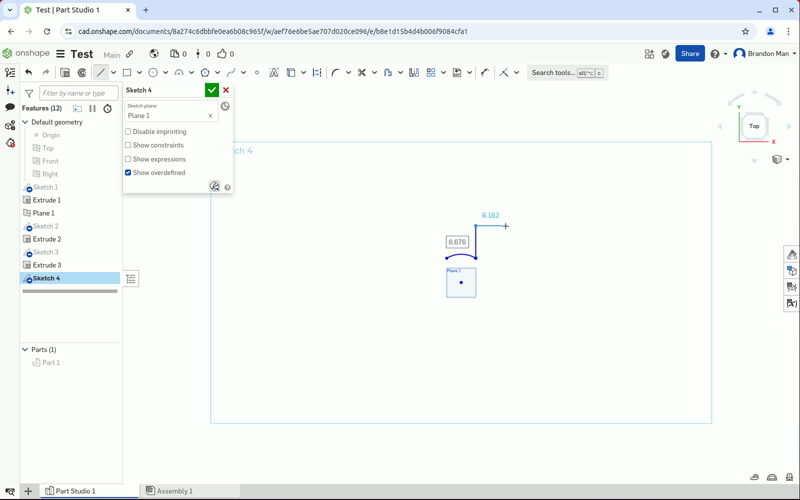
mouse_move(446, 225)
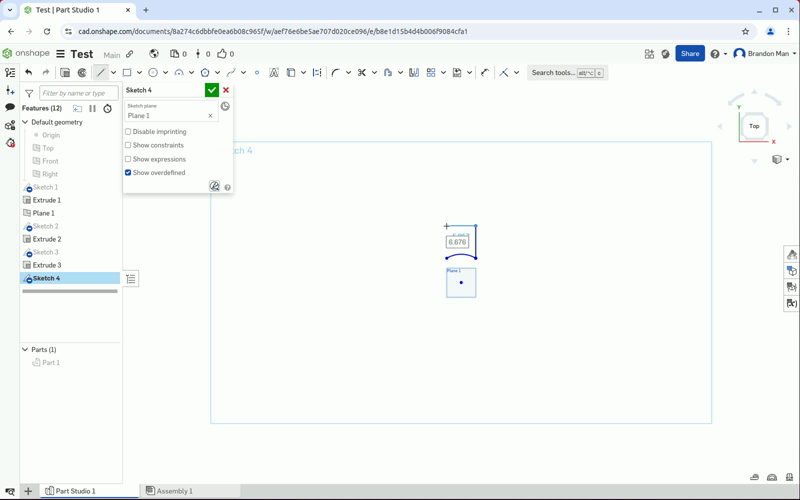
click(446, 225)
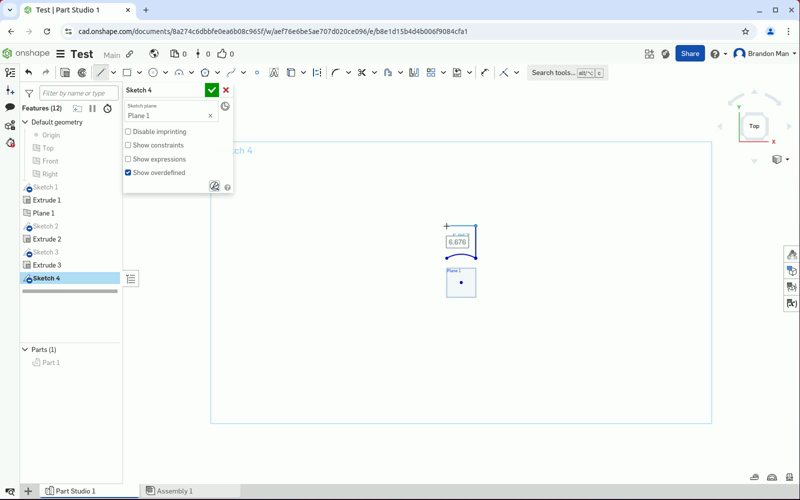
key_up(shift)
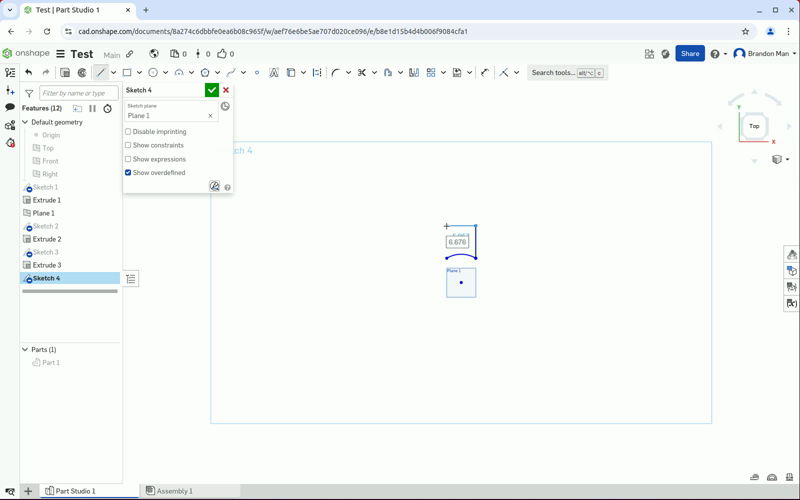
mouse_move(476, 225)
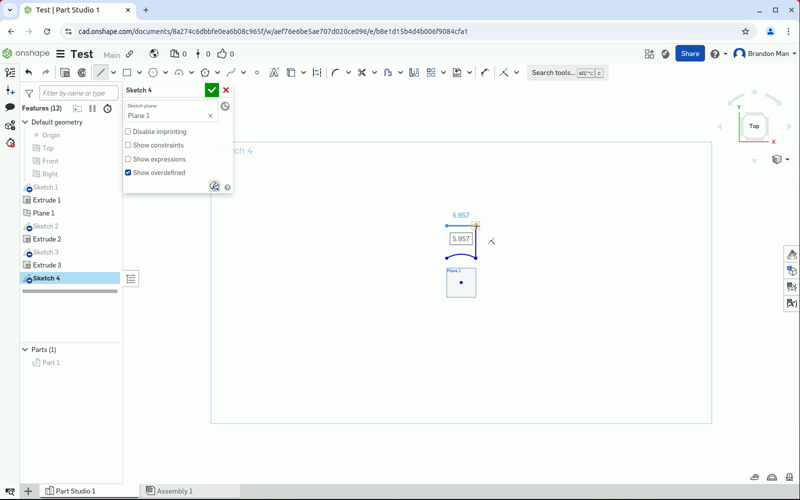
key_down(shift)
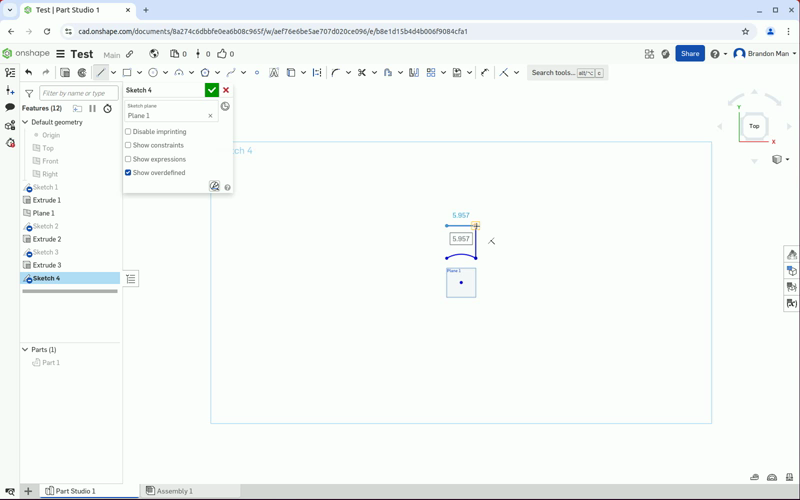
mouse_move(446, 258)
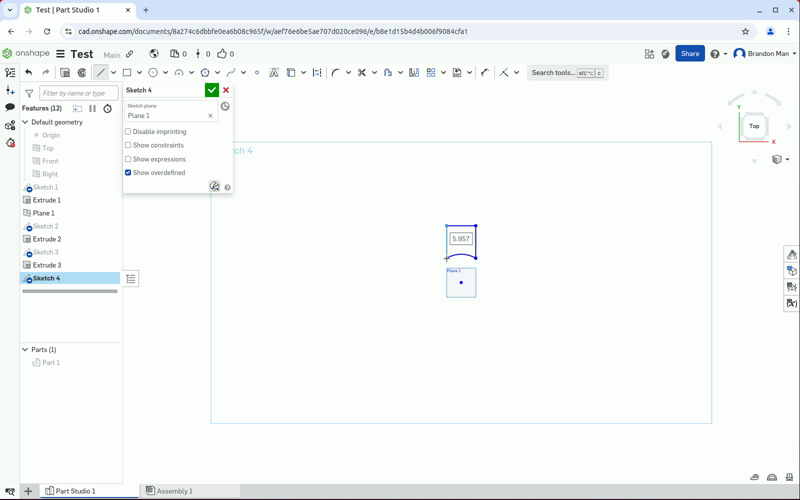
key_up(shift)
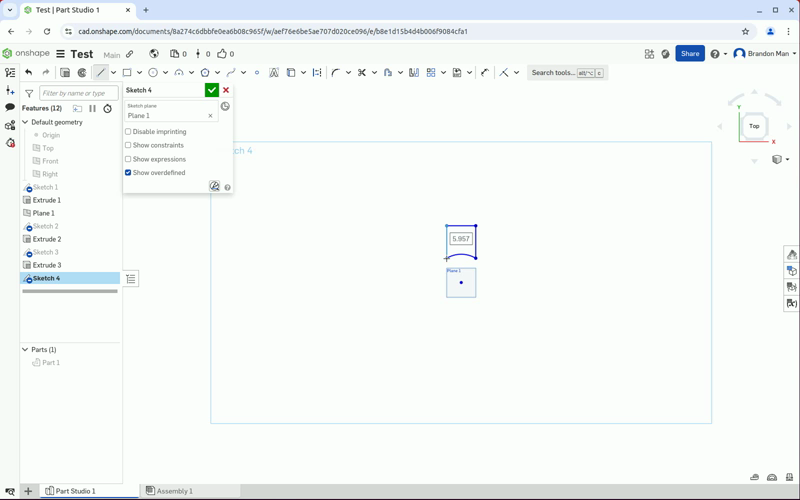
click(446, 258)
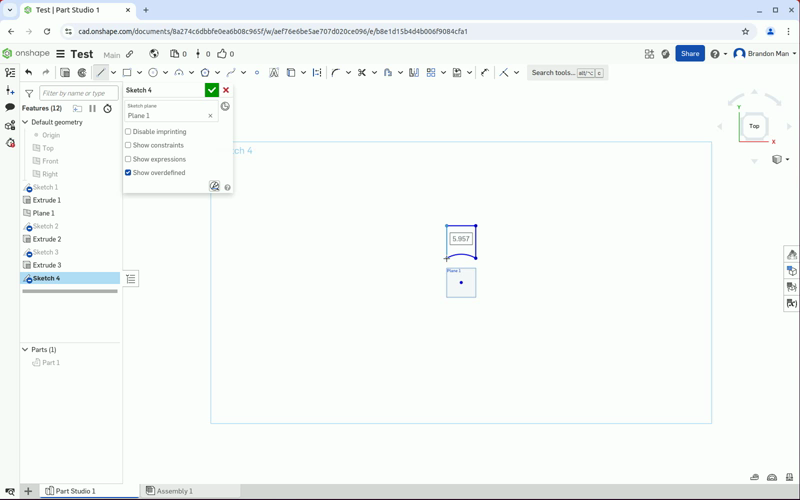
key(esc)
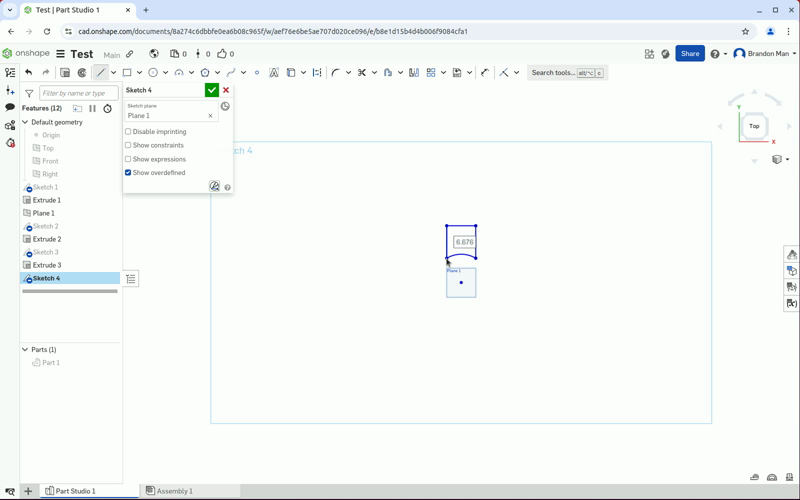
mouse_move(472, 231)
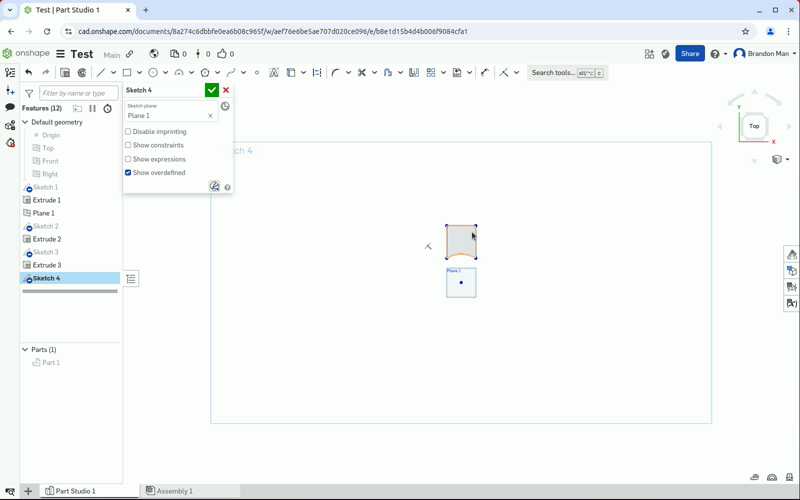
scroll(6)
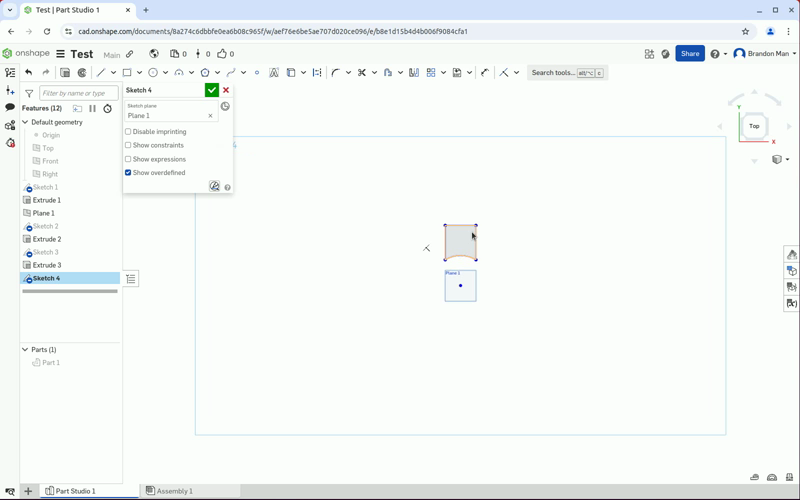
scroll(6)
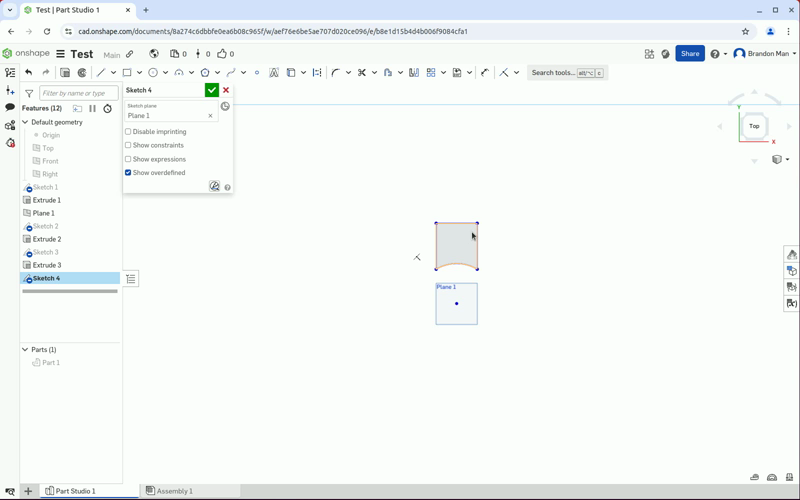
scroll(6)
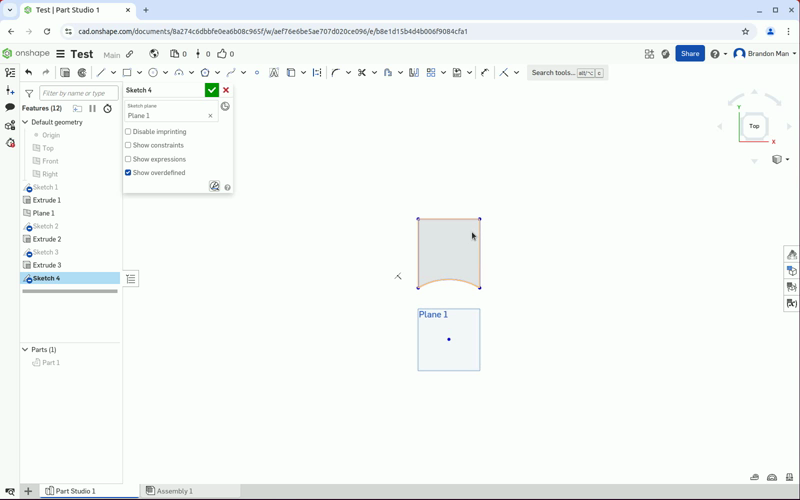
scroll(6)
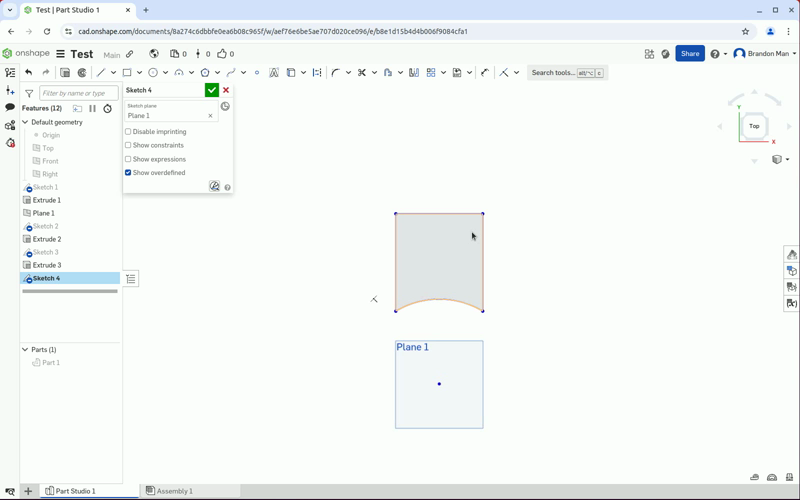
scroll(6)
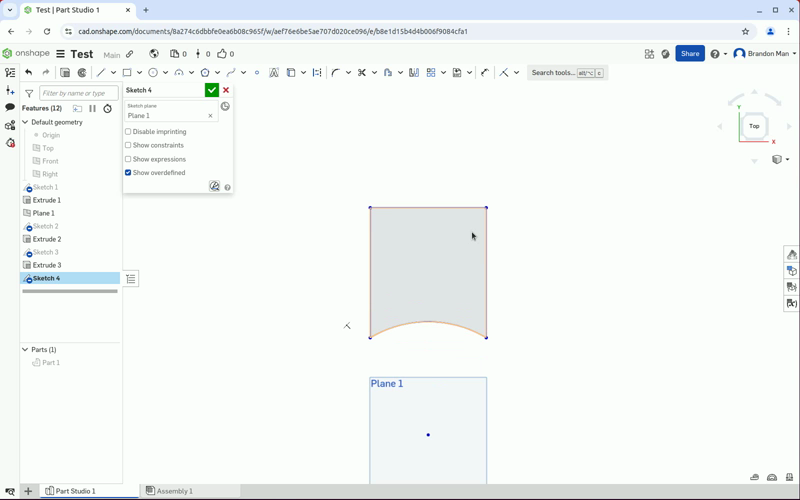
scroll(6)
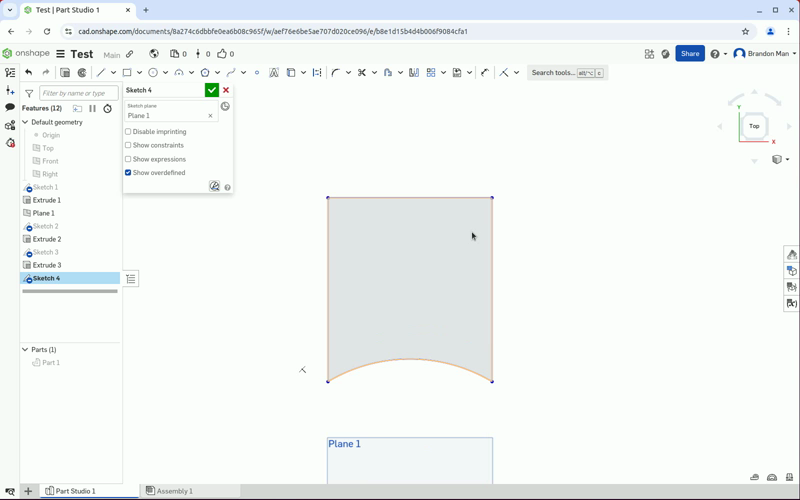
scroll(6)
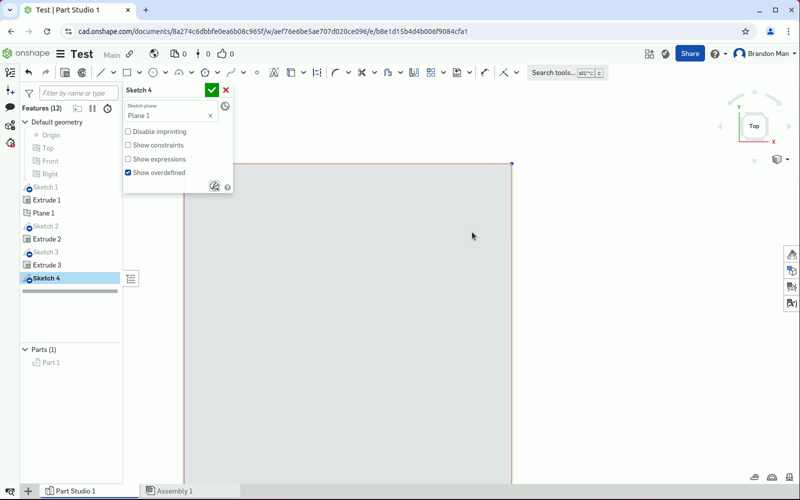
click(472, 231)
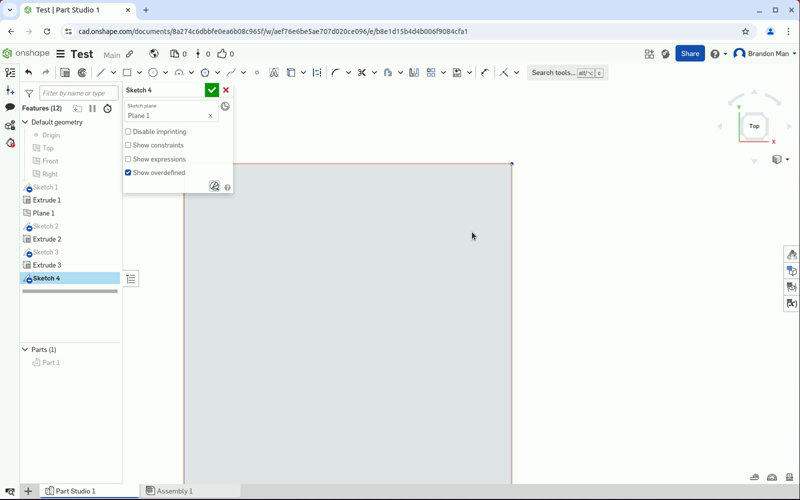
scroll(-6)
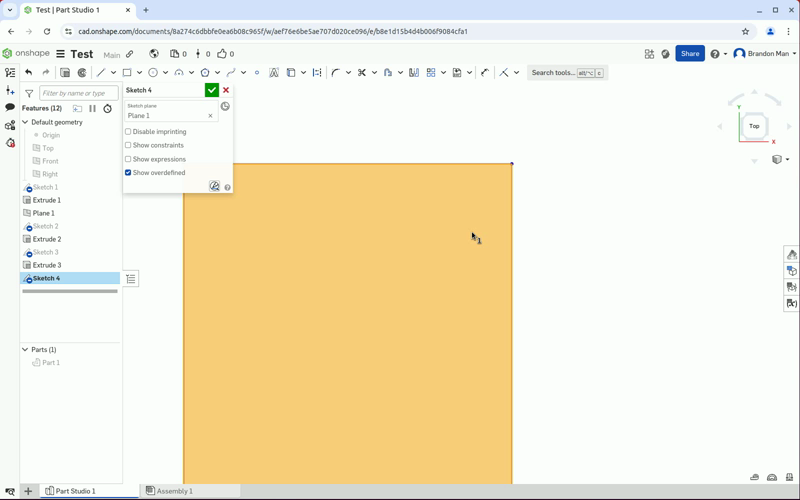
scroll(-6)
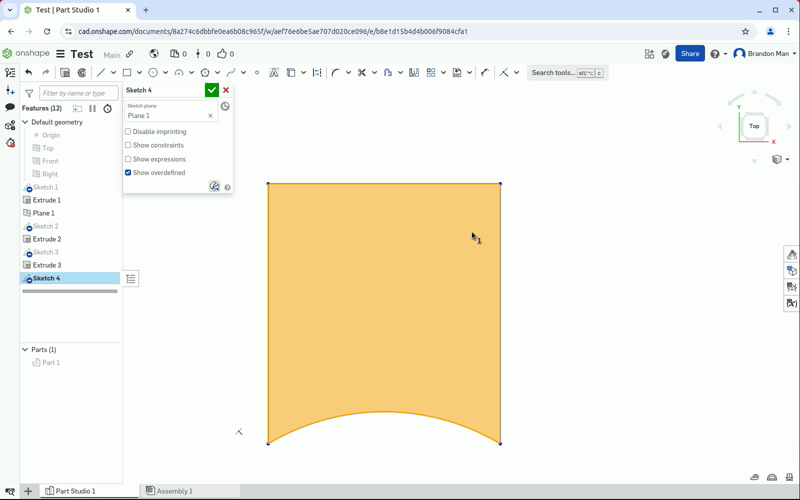
scroll(-6)
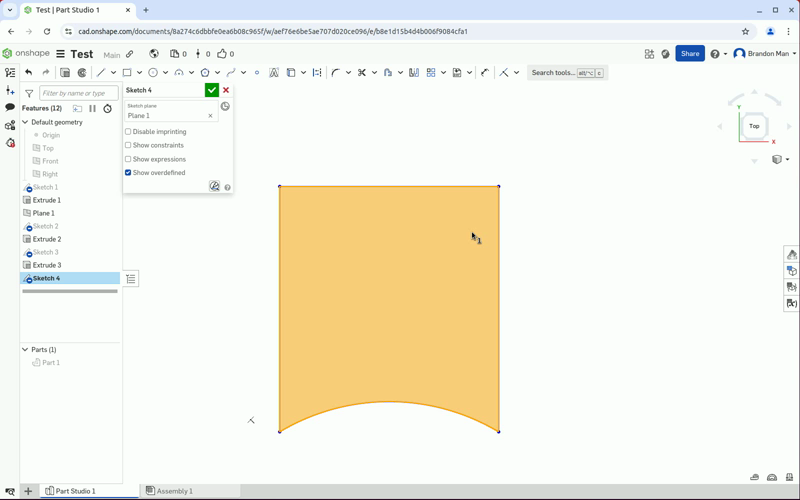
scroll(-6)
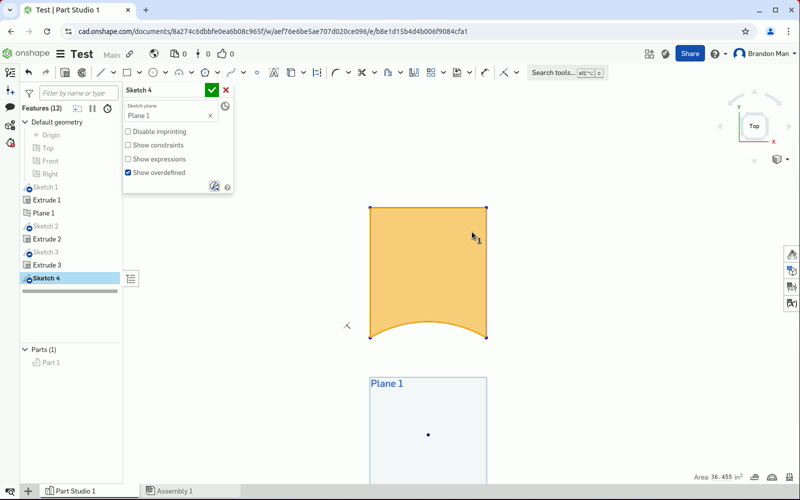
scroll(-6)
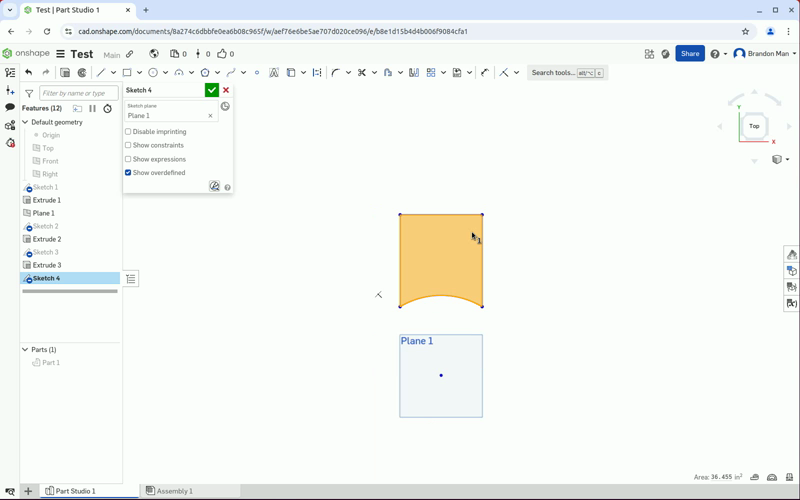
scroll(-6)
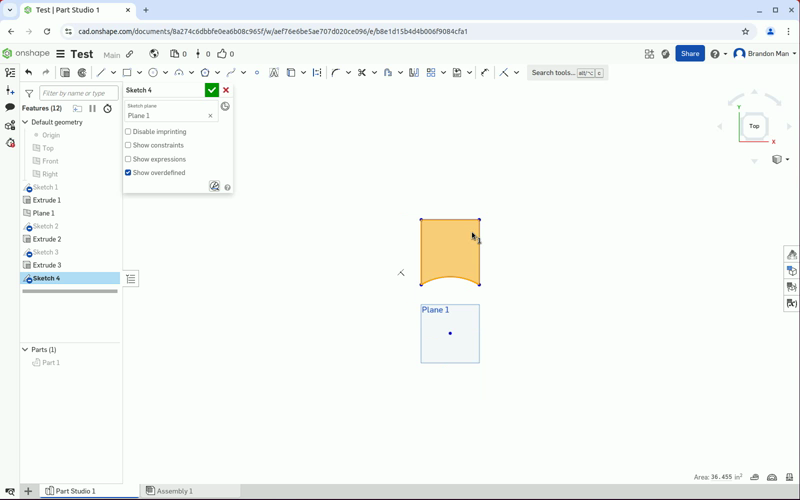
scroll(-6)
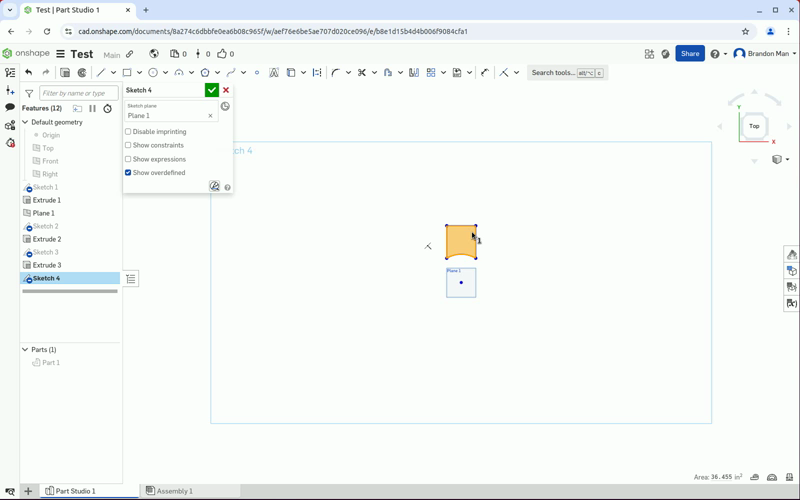
mouse_move(73, 352)
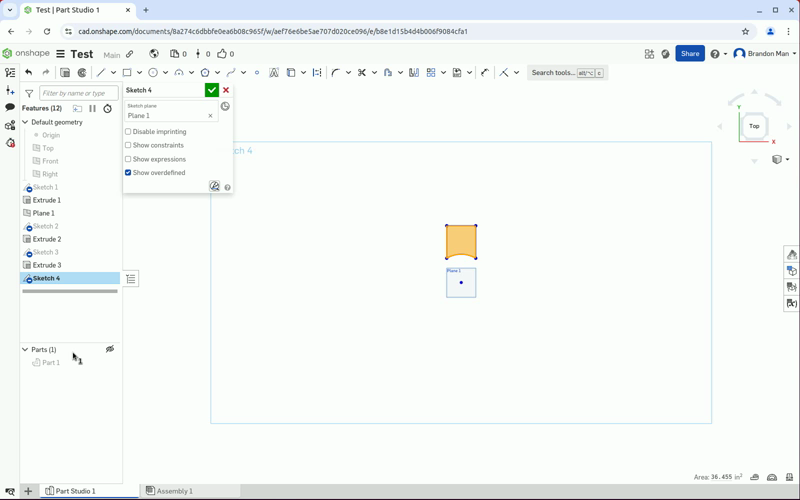
key(shift+y)
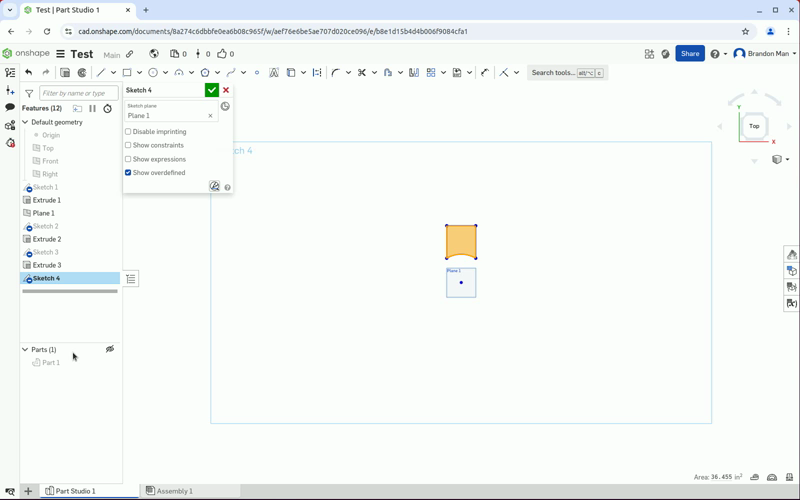
key(shift+e)
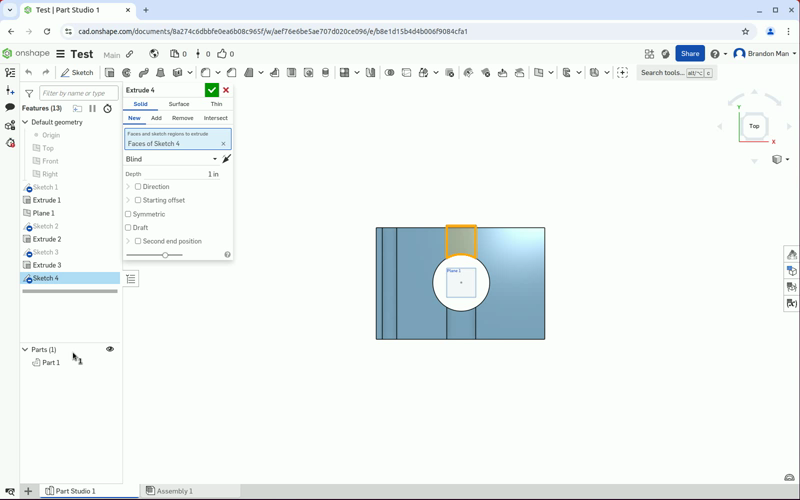
mouse_move(143, 106)
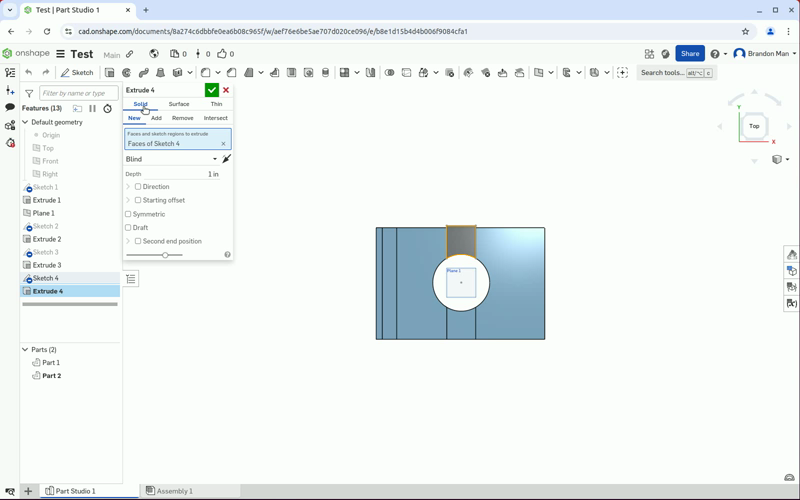
click(143, 106)
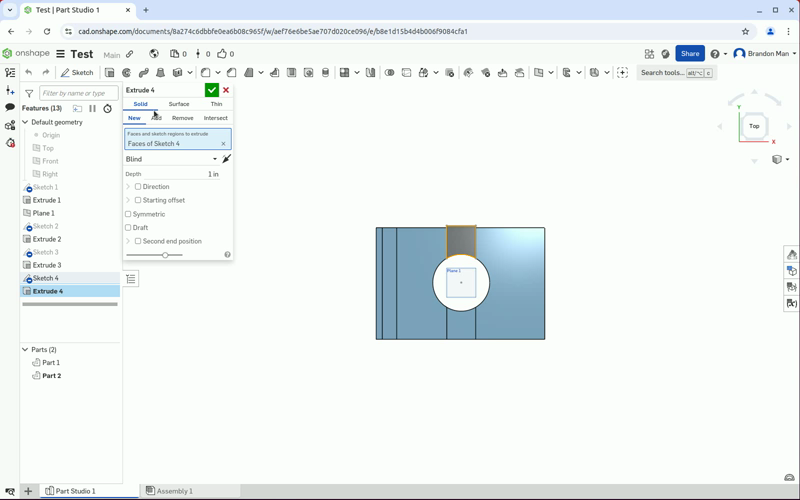
mouse_move(186, 120)
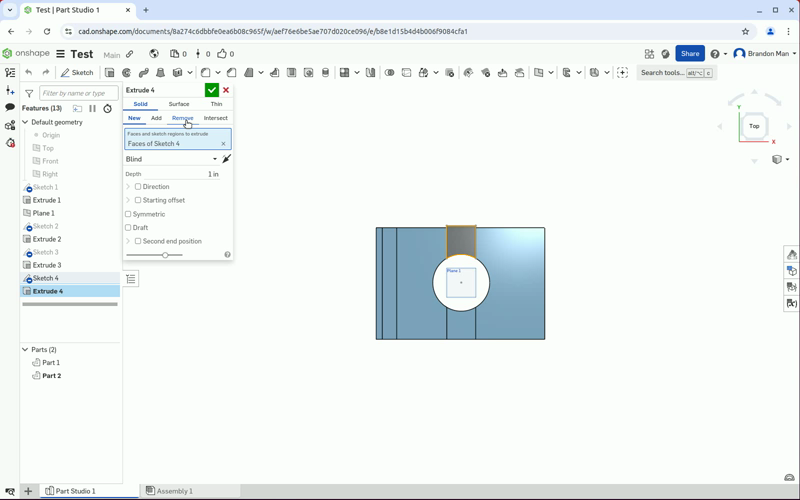
click(186, 120)
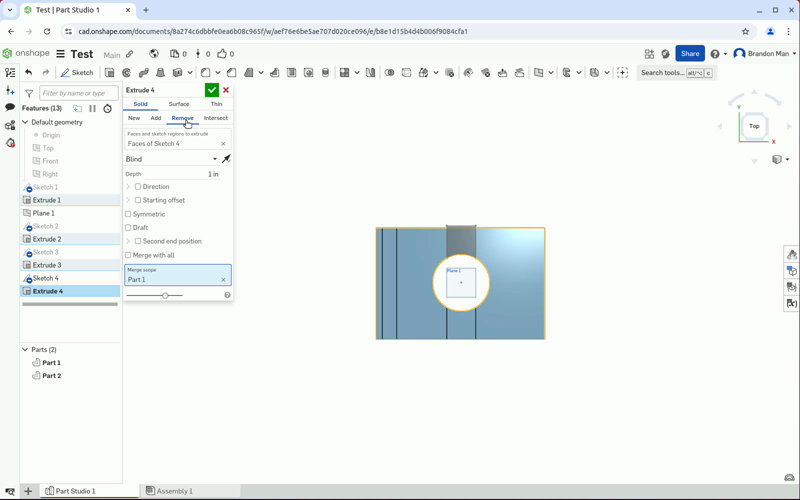
key(tab, 4)
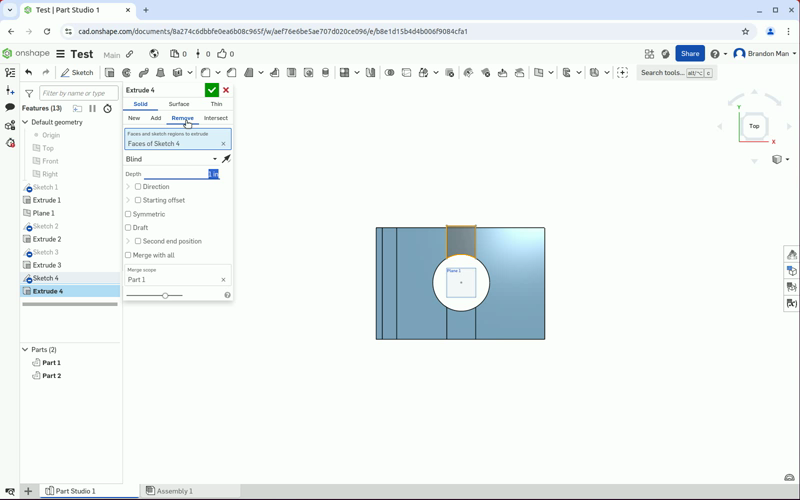
text(1.204)
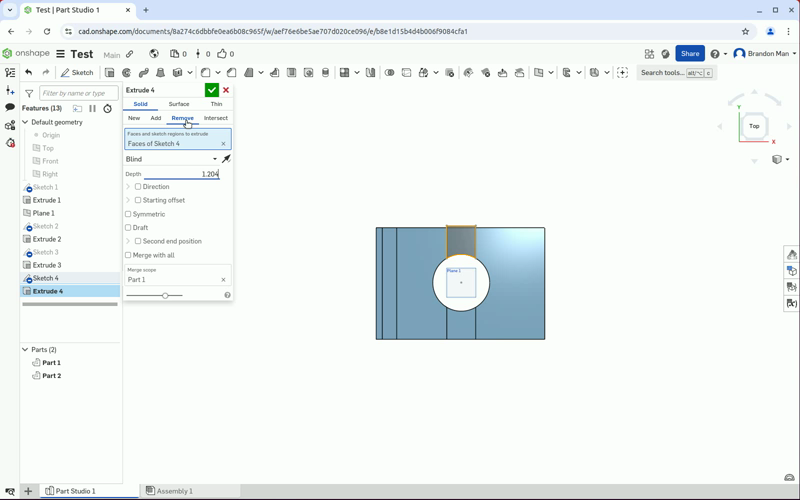
key(tab, 6)
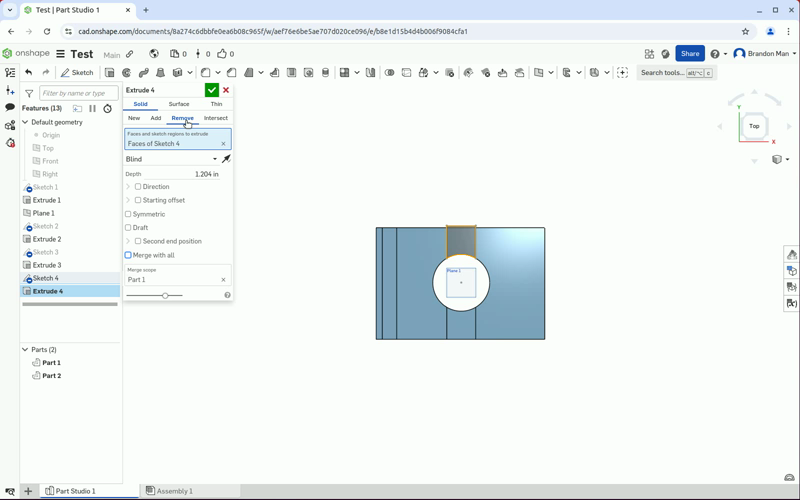
key(space)
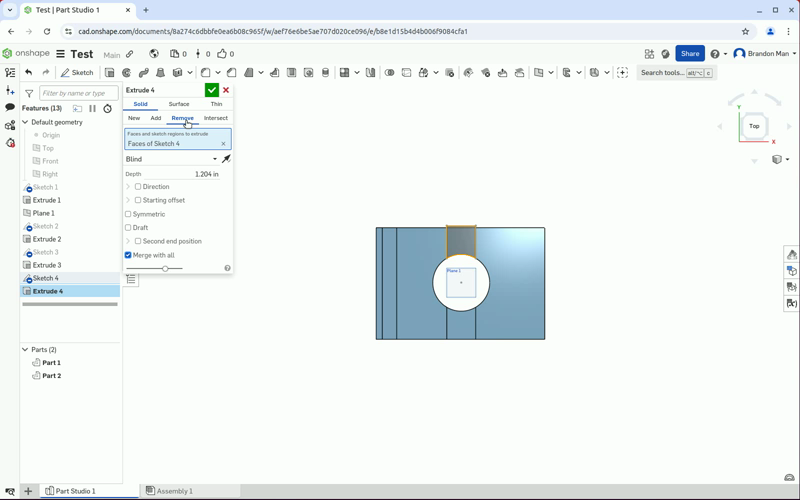
key(enter)
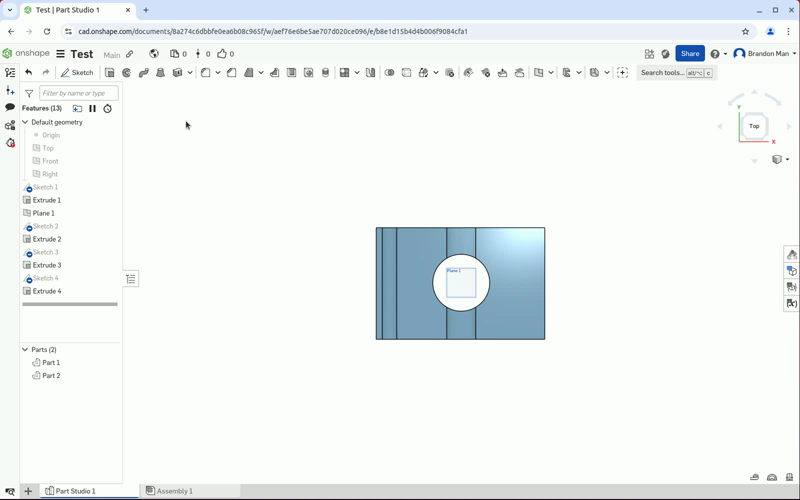
key(shift+h)
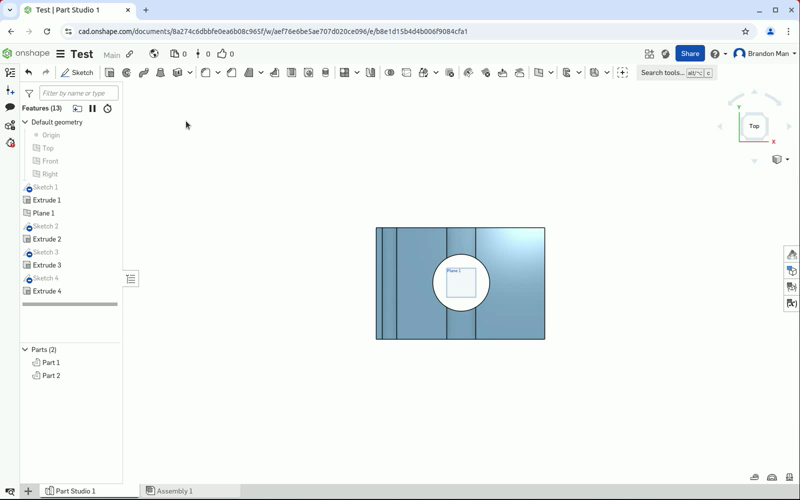
key(shift+h)
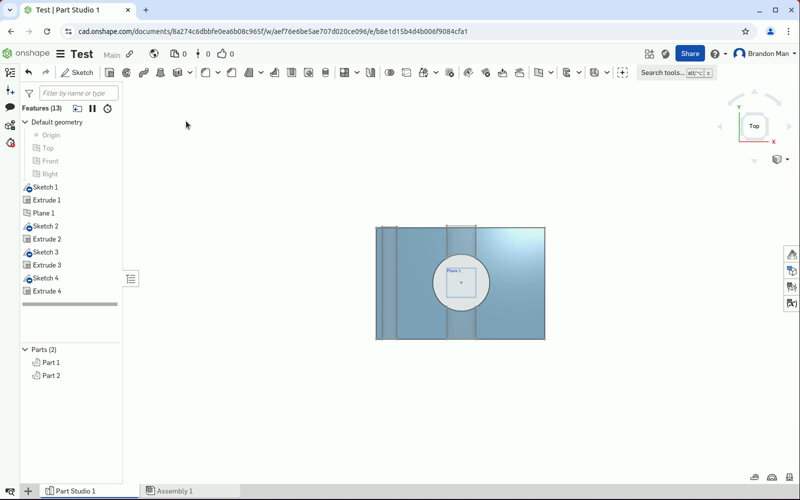
key(shift+7)
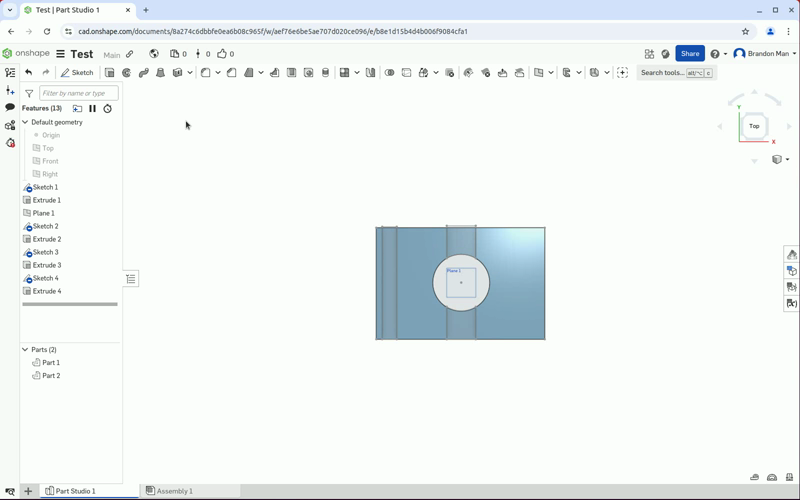
key(up, 3)
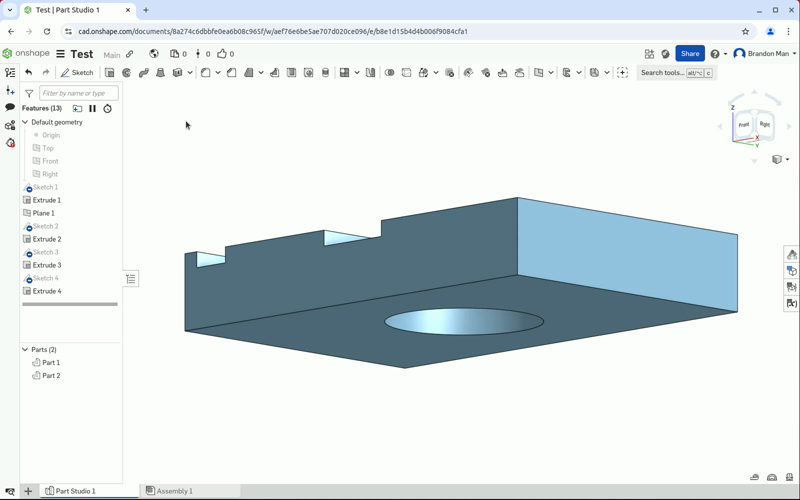
key(left, 3)
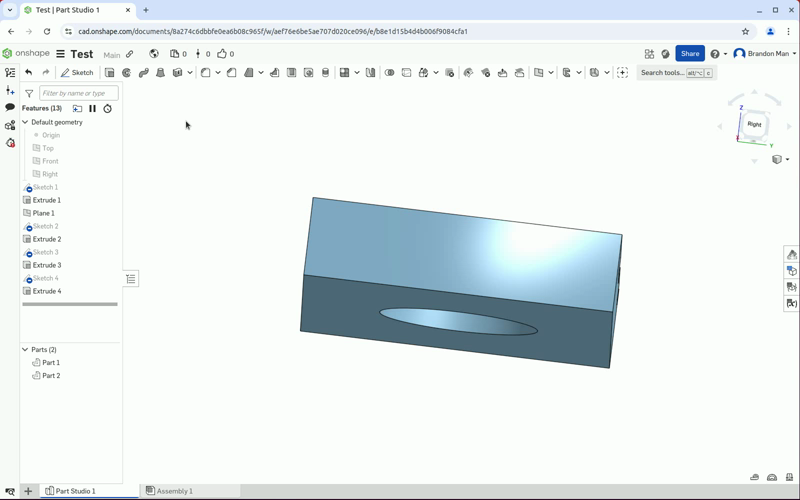
key(right, 3)
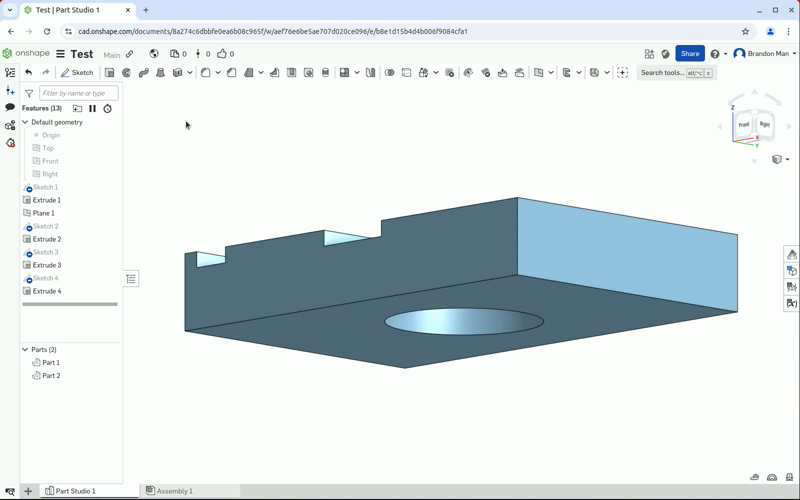
key(down, 3)
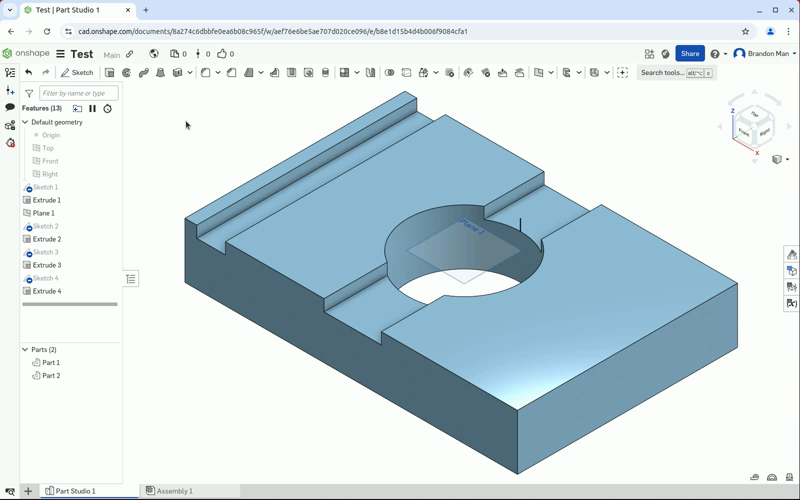
mouse_move(73, 189)
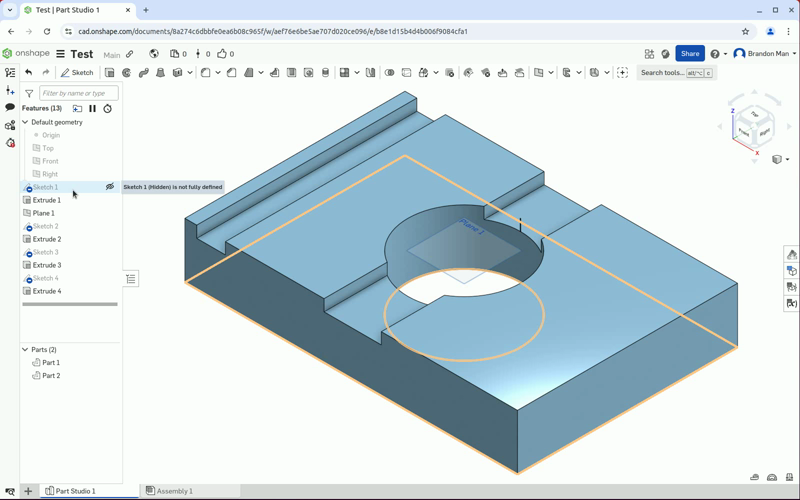
click(73, 189)